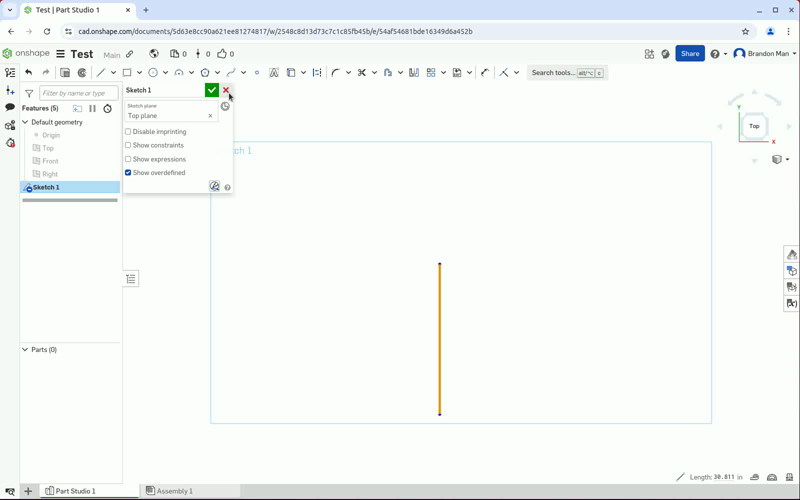
key(shift+h)
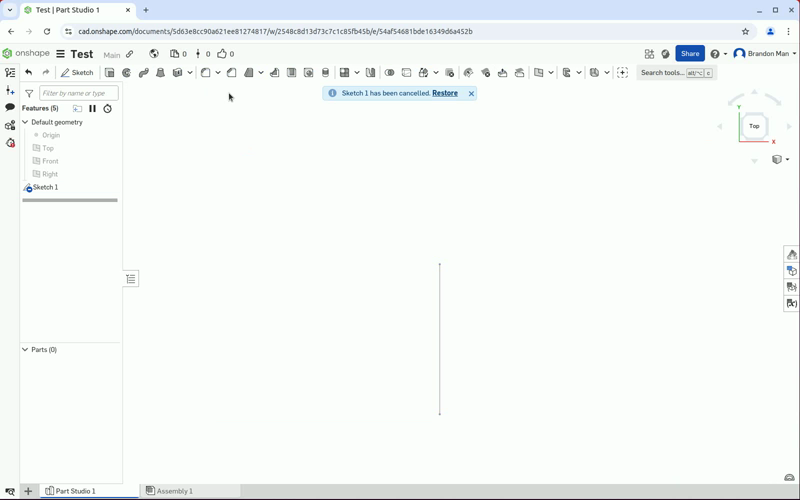
key(shift+s)
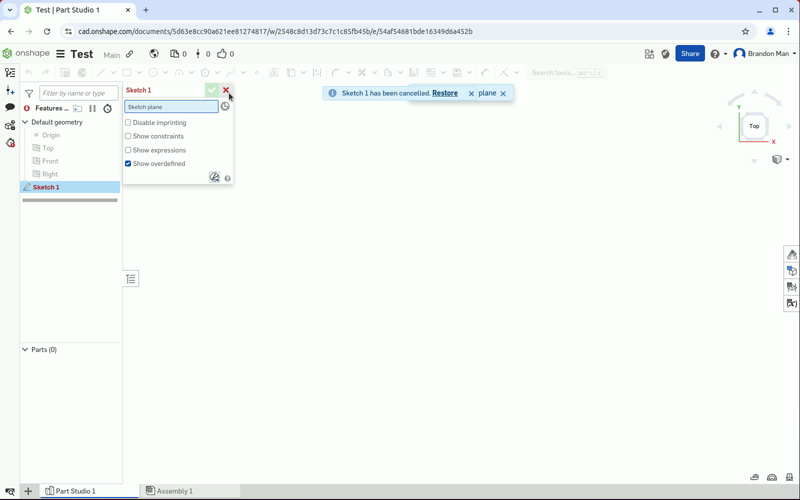
mouse_move(73, 150)
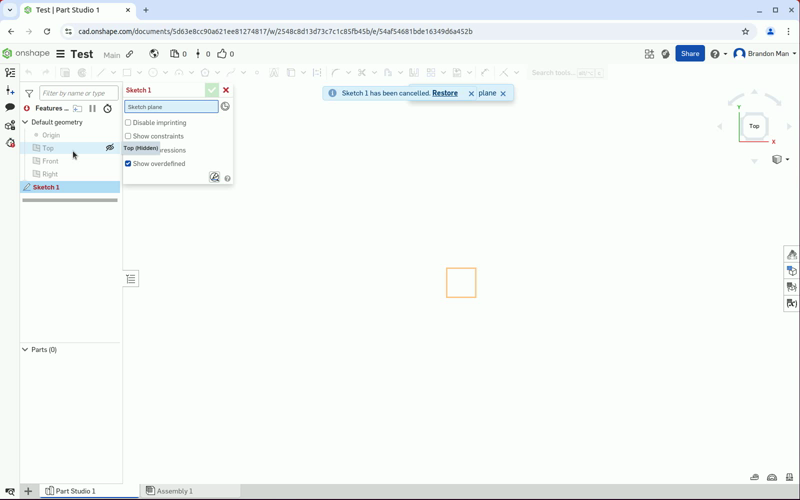
click(73, 150)
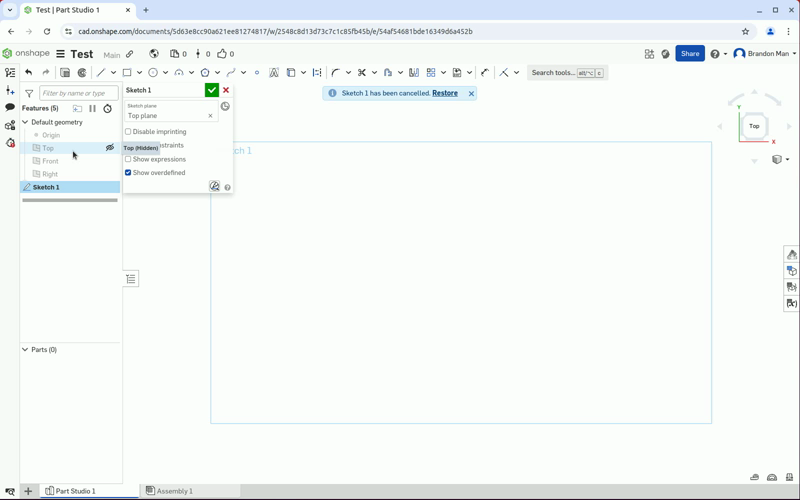
mouse_move(73, 352)
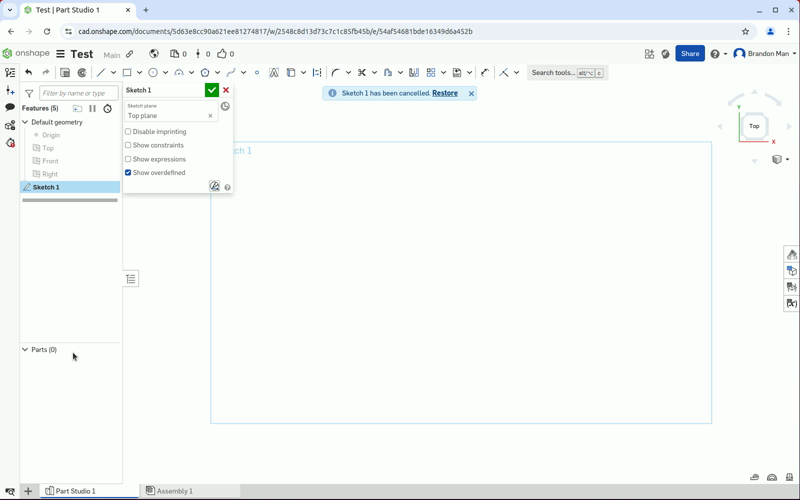
key(y)
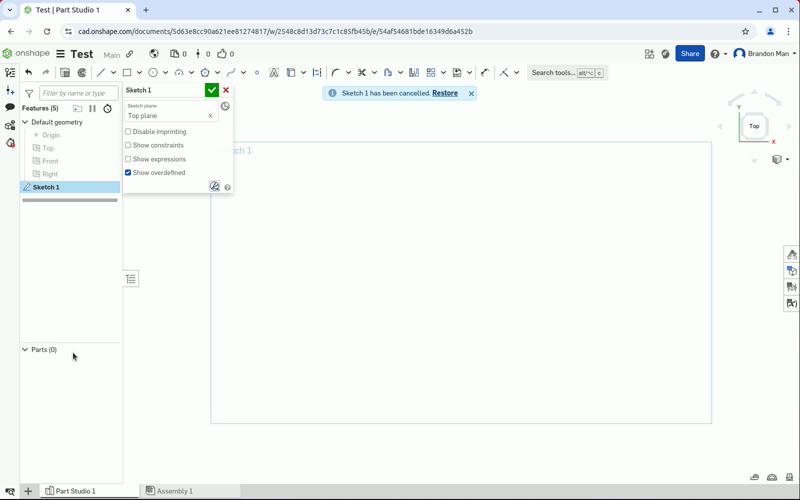
key(c)
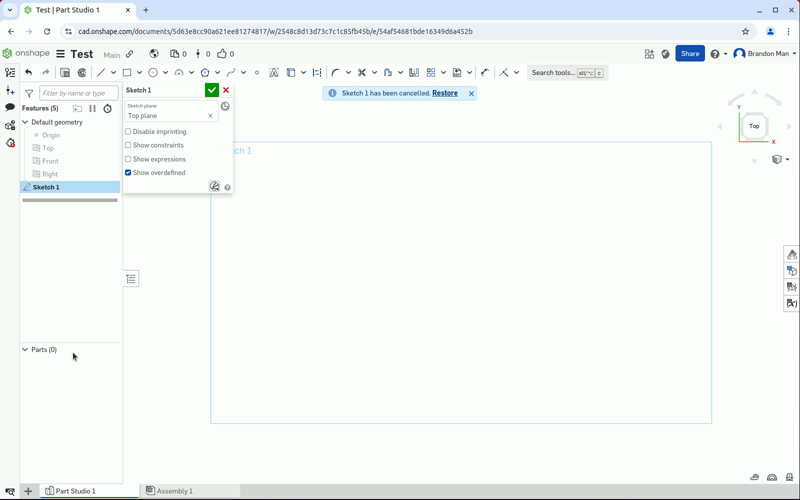
key_down(shift)
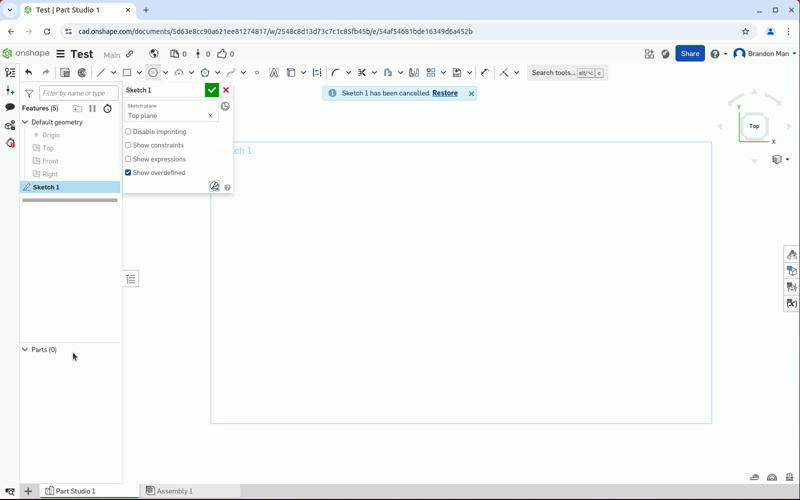
mouse_move(461, 282)
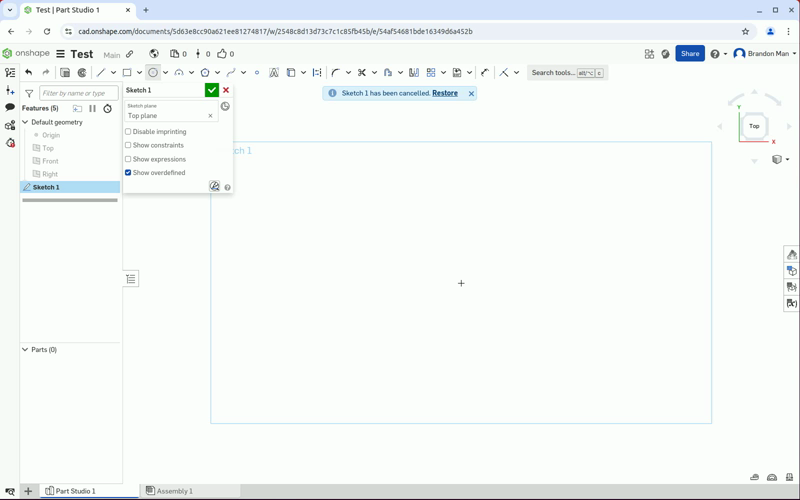
click(461, 282)
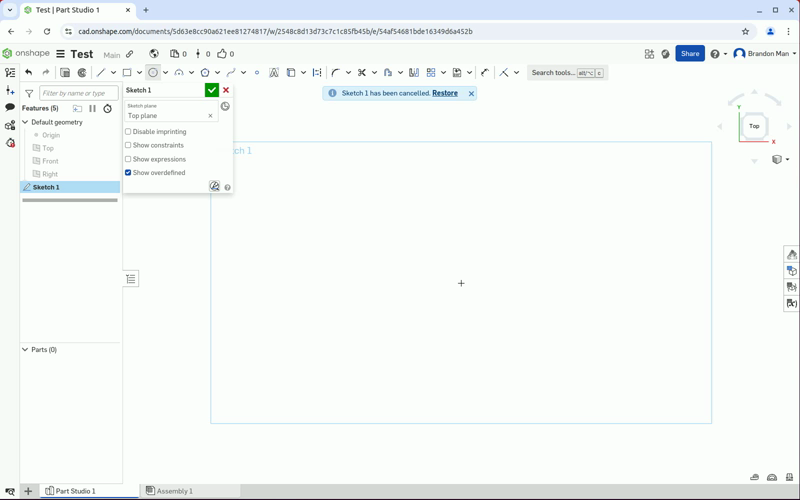
key_up(shift)
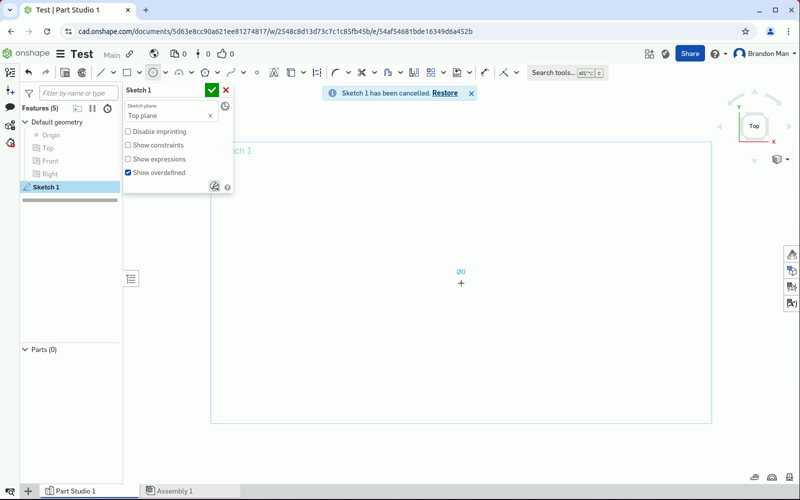
mouse_move(510, 282)
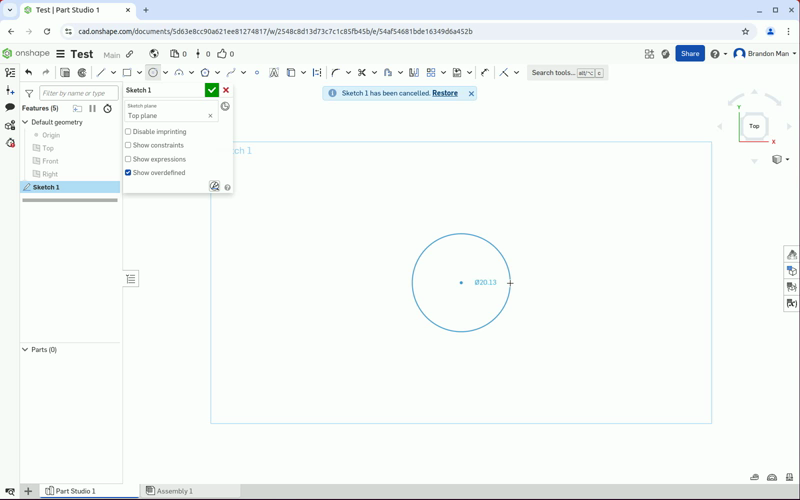
click(510, 282)
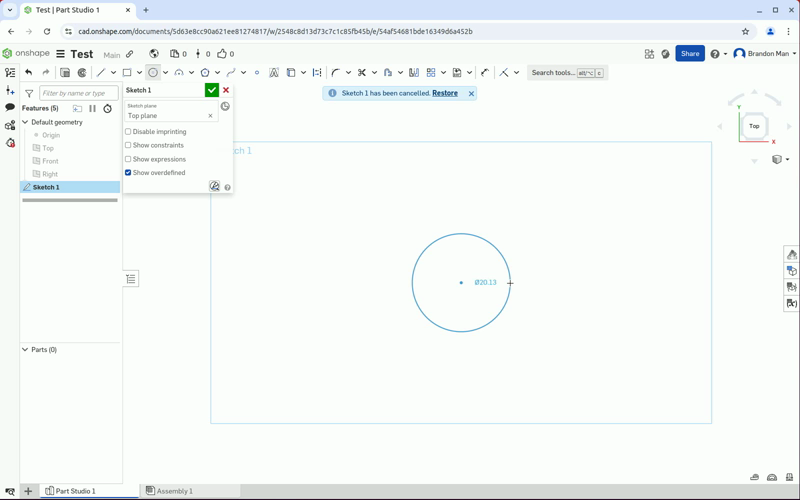
key(esc)
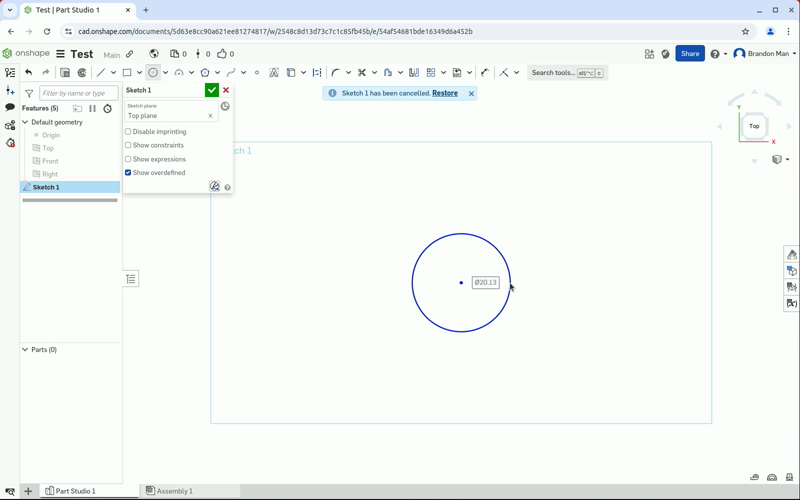
key(c)
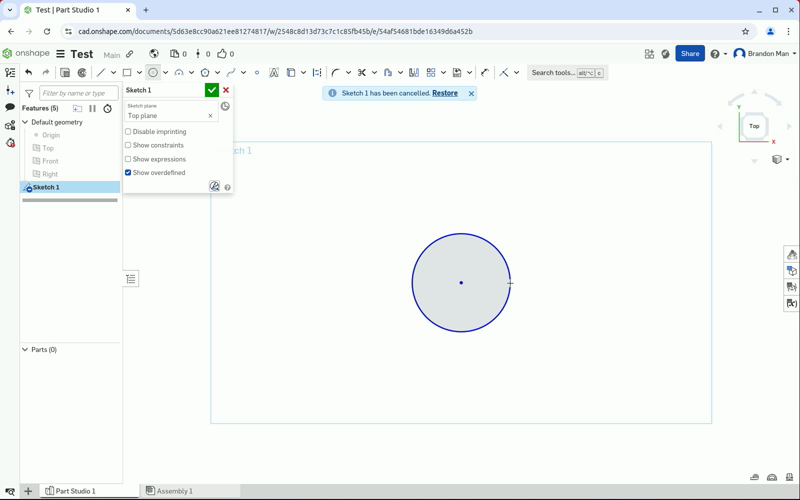
key_down(shift)
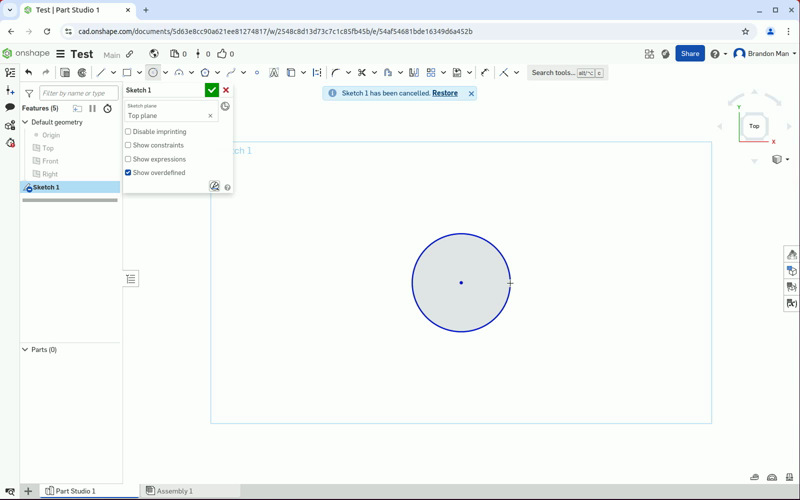
mouse_move(461, 282)
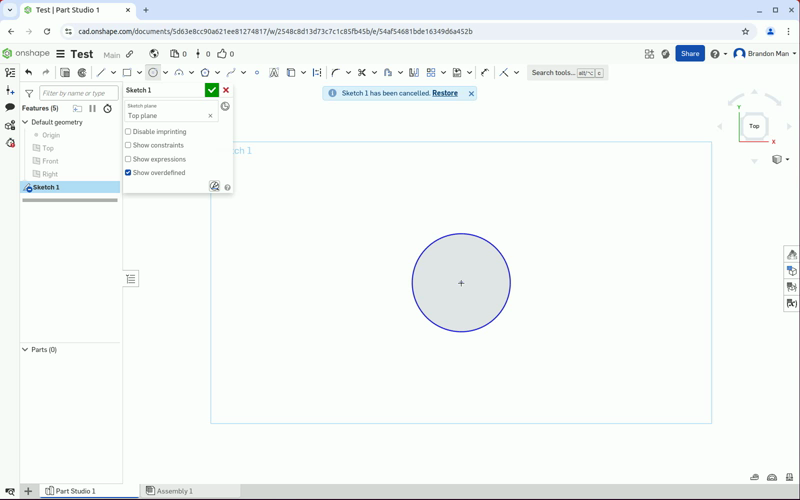
click(461, 282)
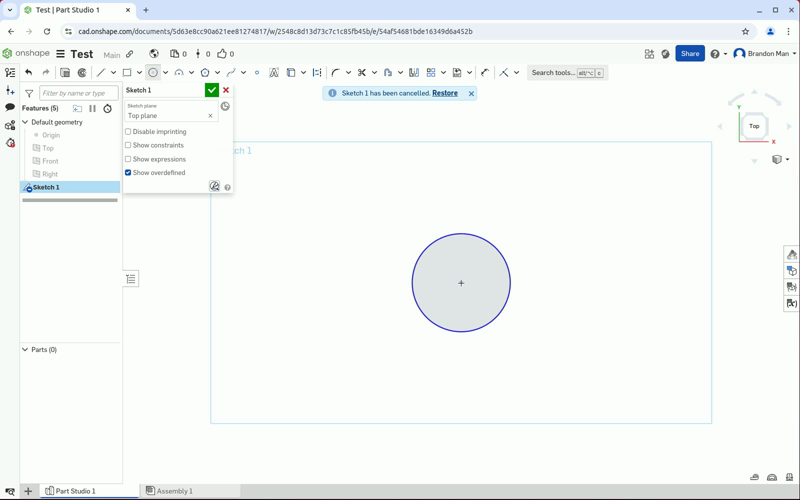
key_up(shift)
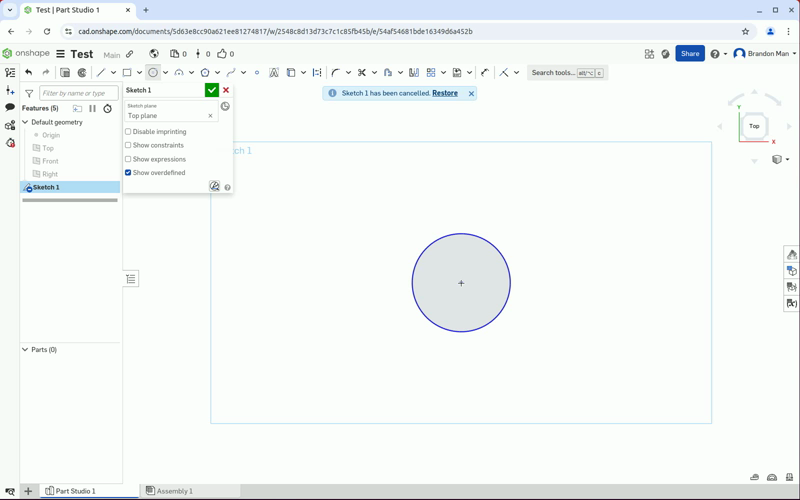
mouse_move(483, 282)
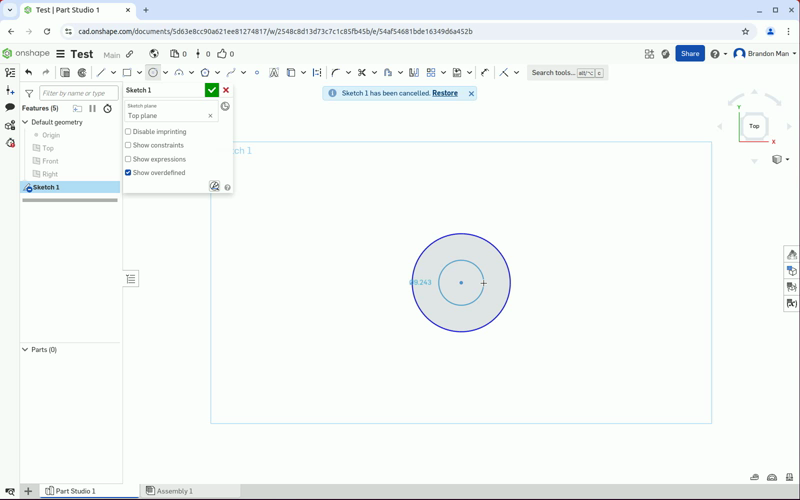
click(483, 282)
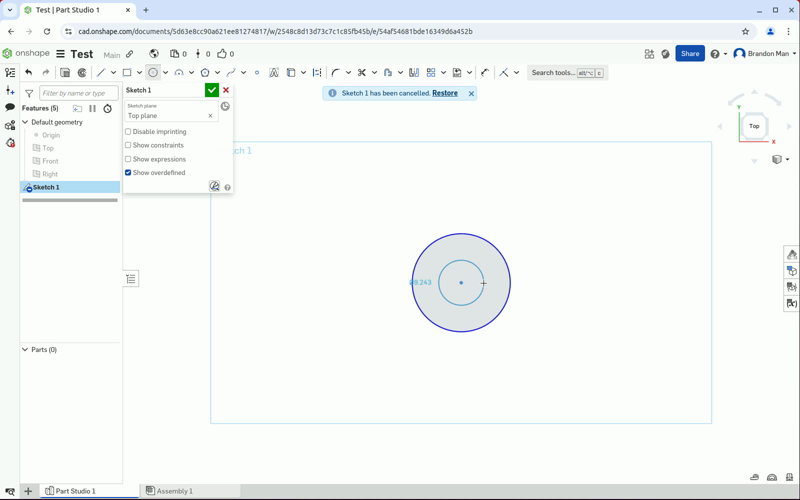
key(esc)
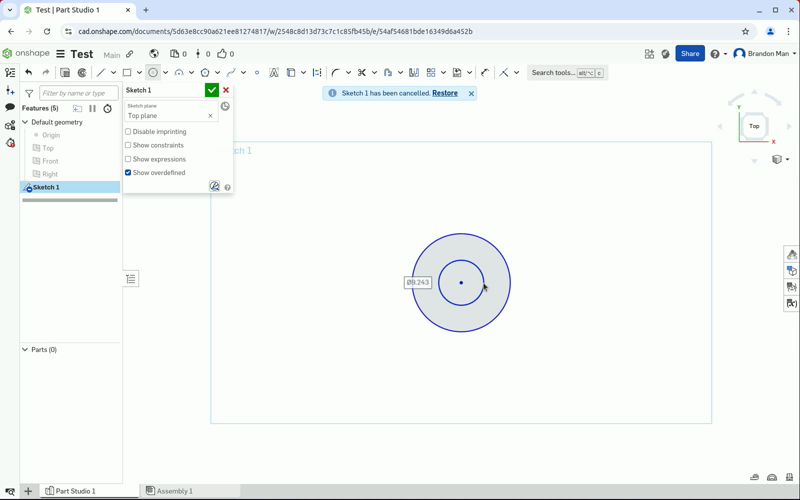
mouse_move(433, 254)
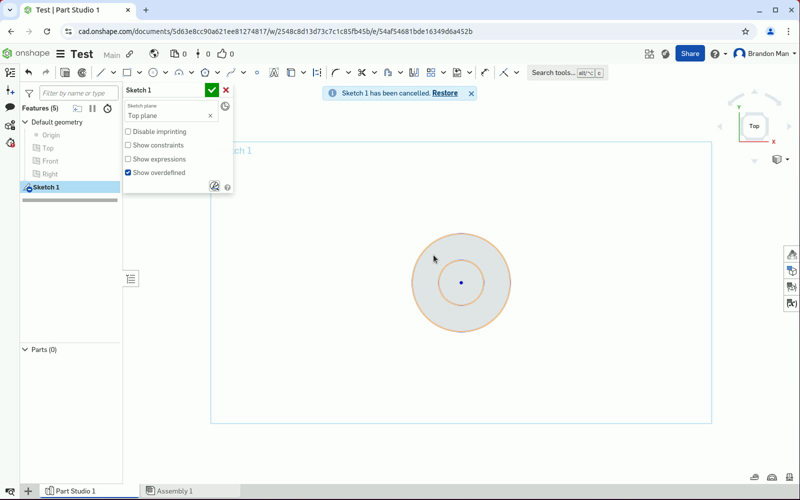
click(433, 254)
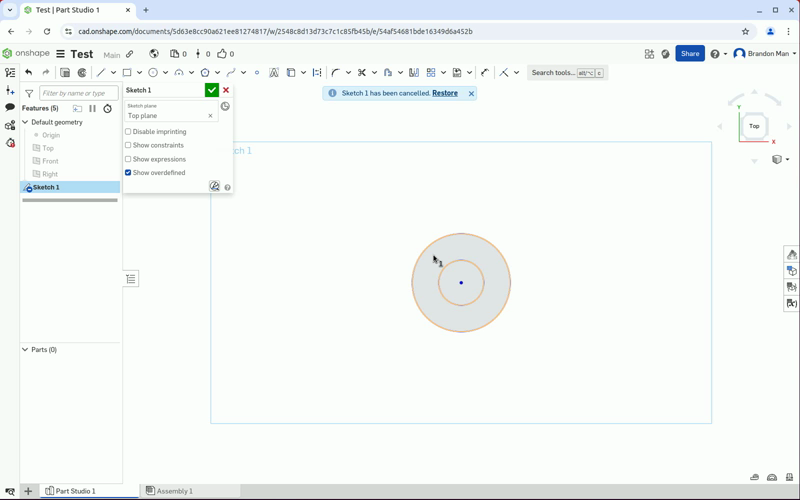
mouse_move(73, 352)
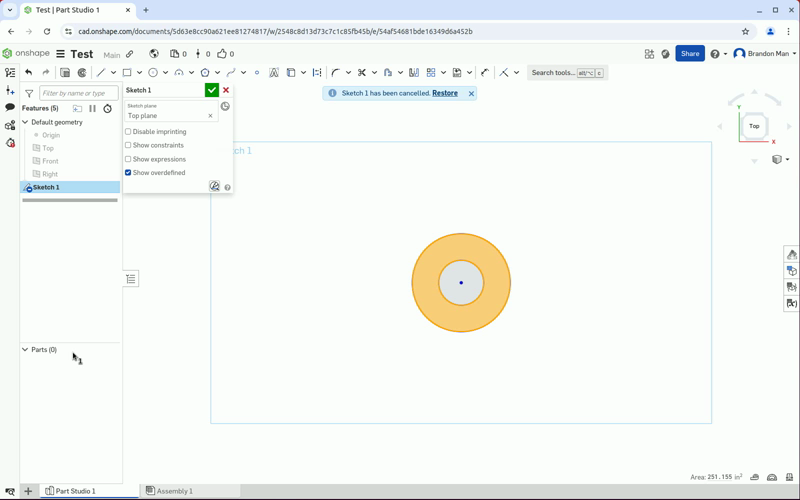
key(shift+y)
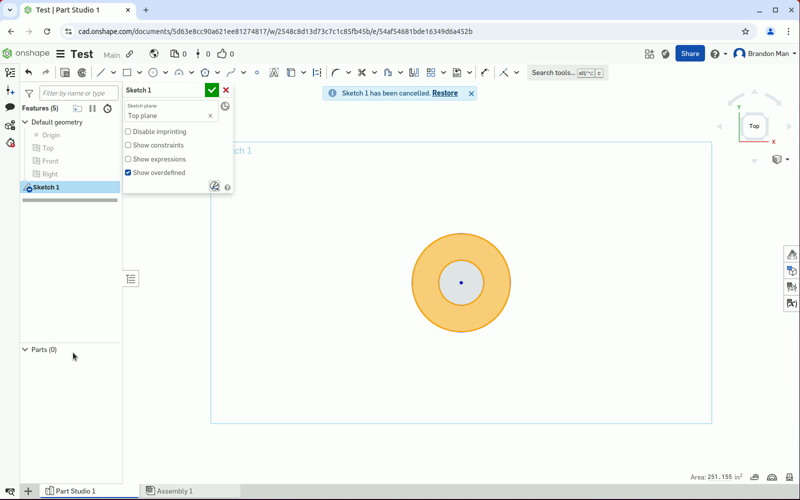
key(shift+e)
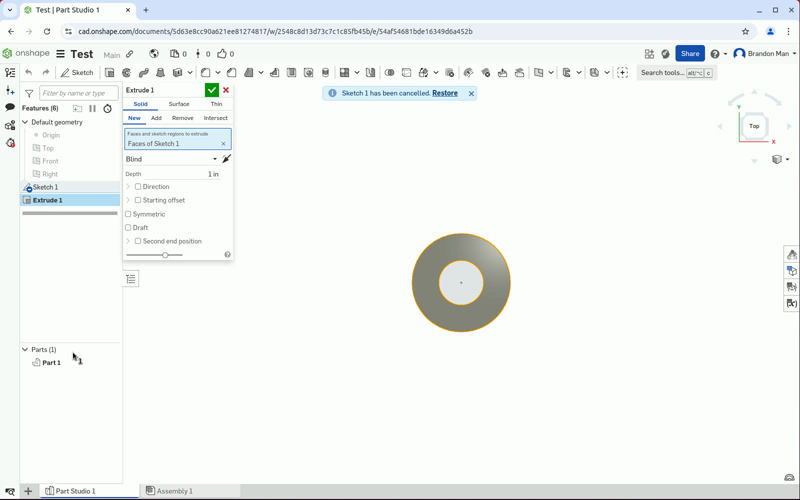
mouse_move(143, 106)
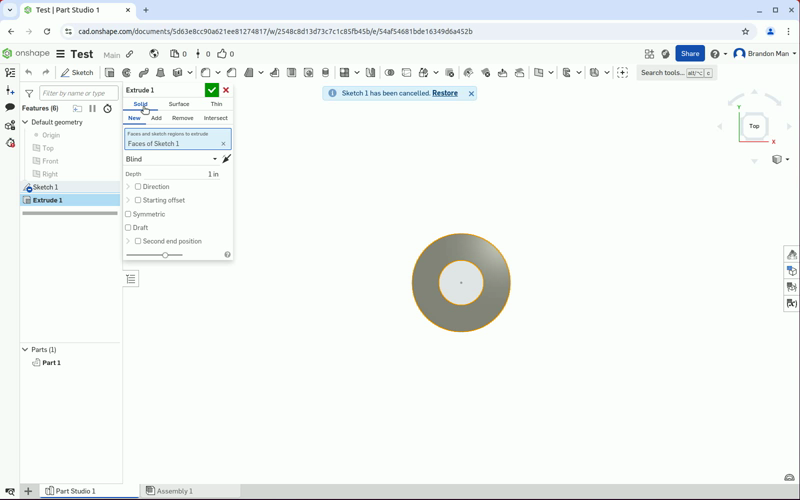
click(143, 106)
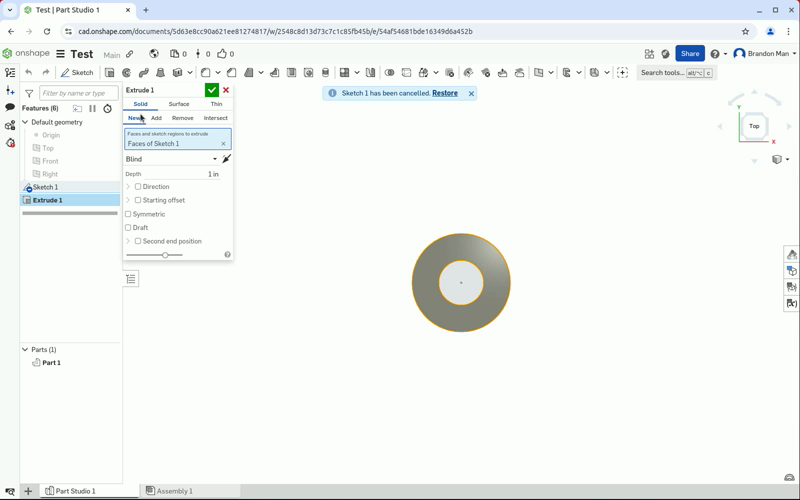
mouse_move(137, 120)
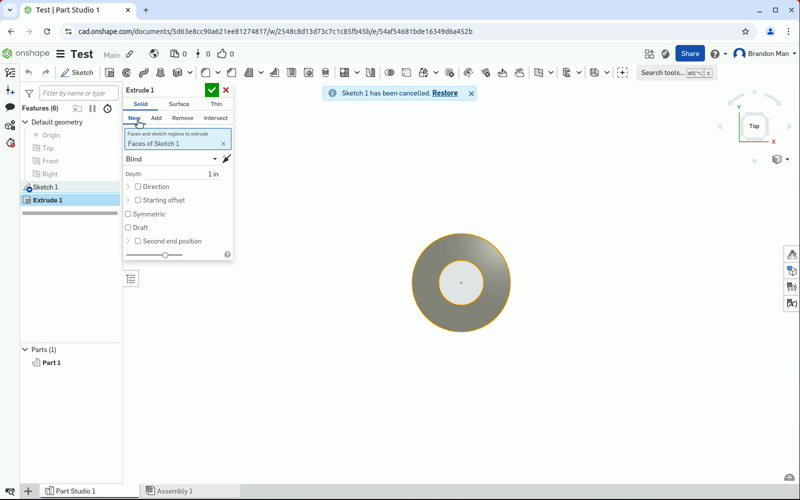
click(137, 120)
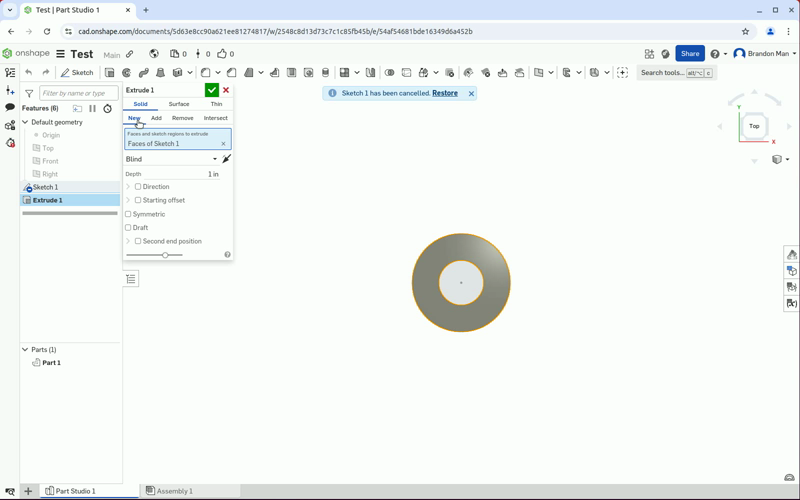
key(tab, 4)
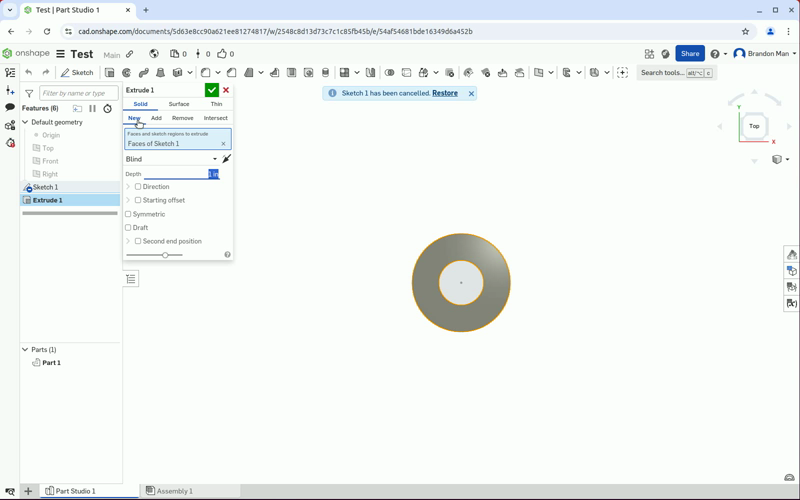
text(23.108)
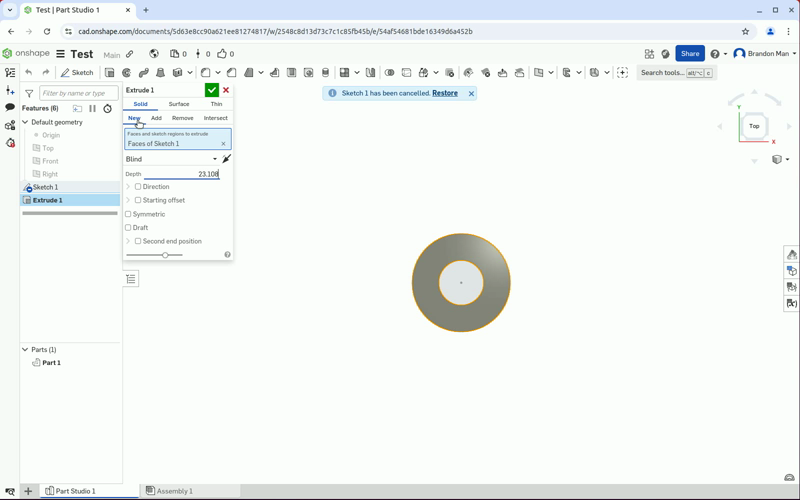
key(enter)
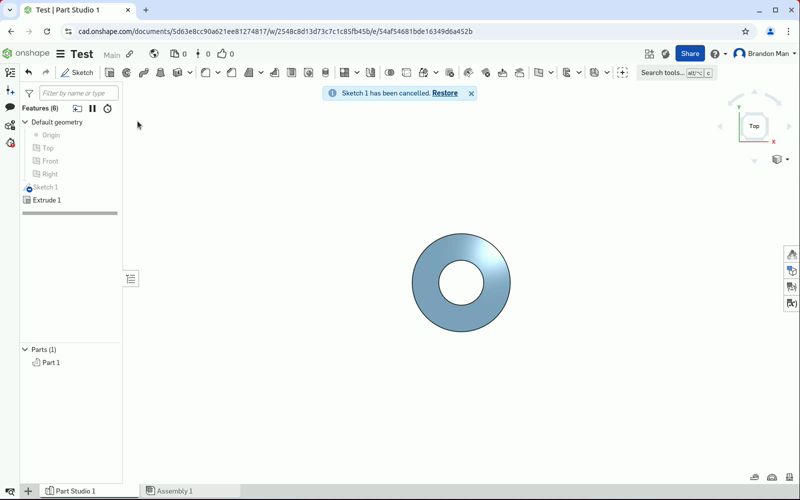
key(shift+h)
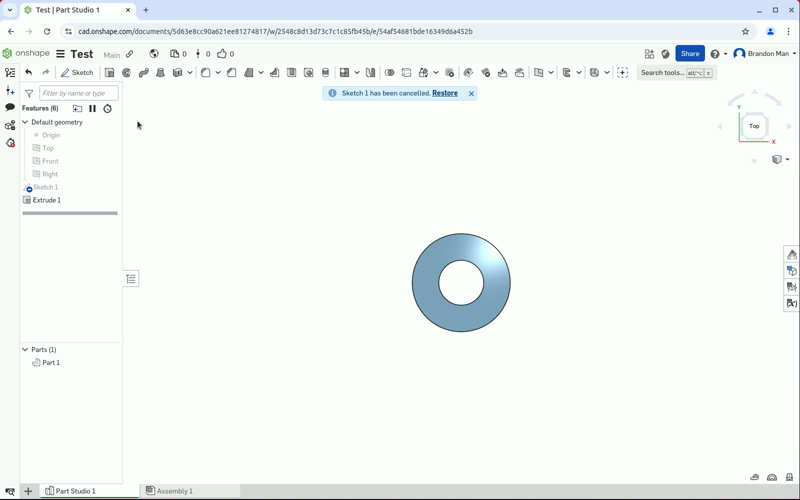
key(shift+h)
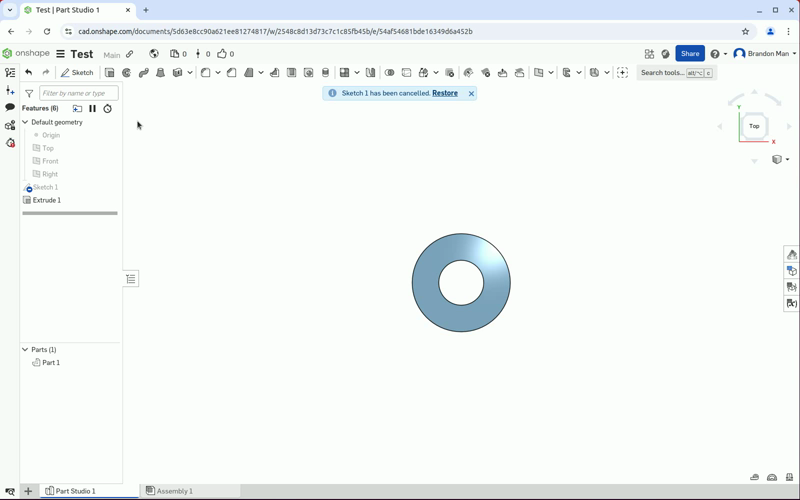
mouse_move(73, 189)
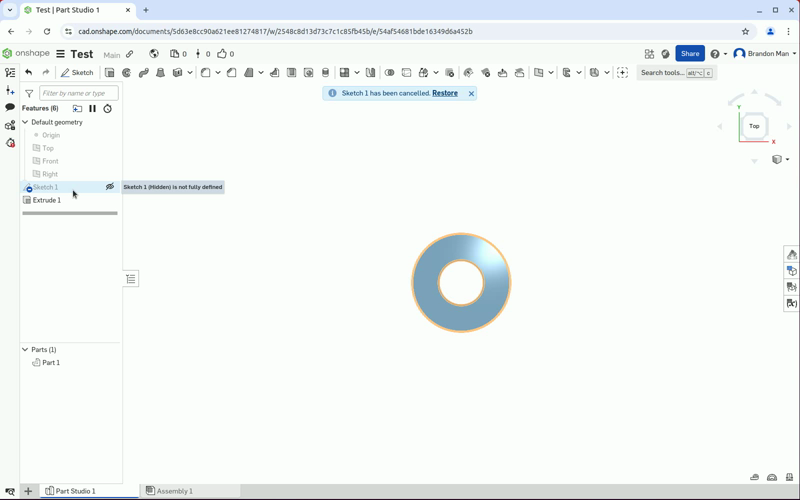
click(73, 189)
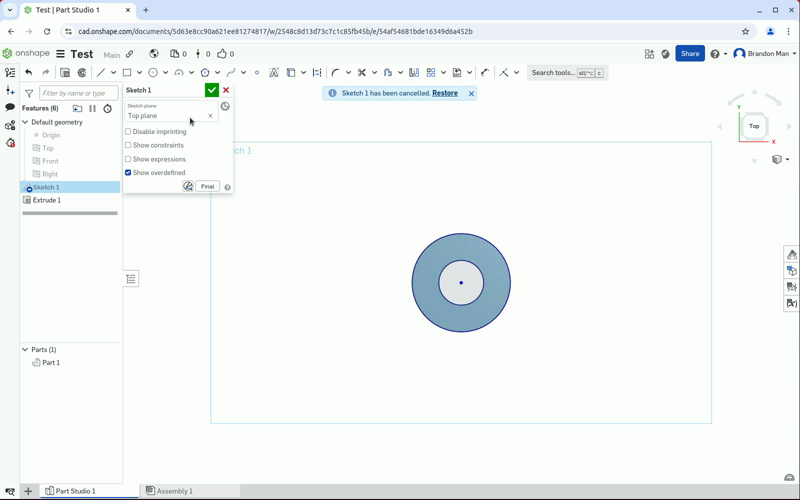
mouse_move(229, 92)
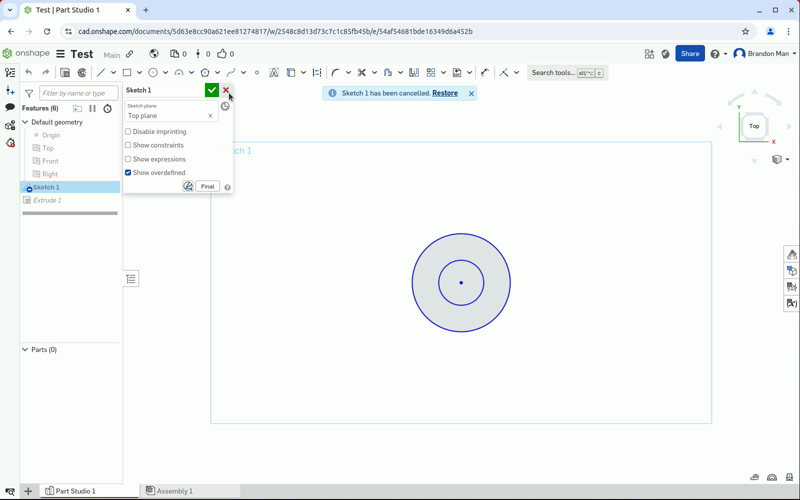
click(229, 92)
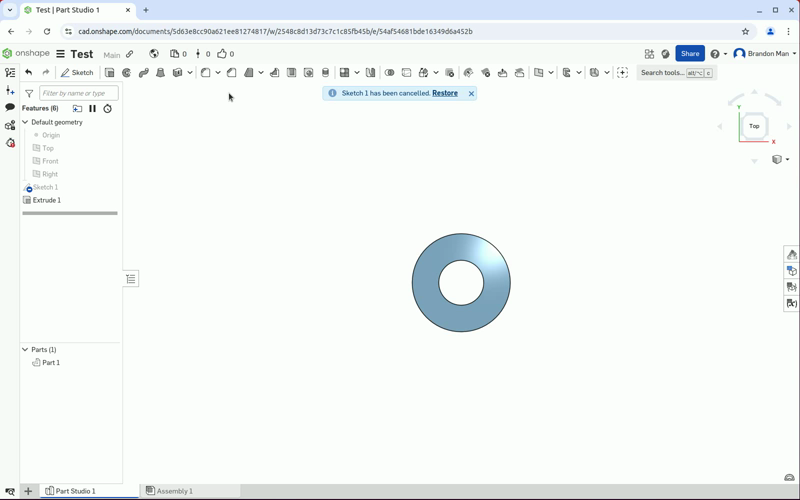
mouse_move(73, 352)
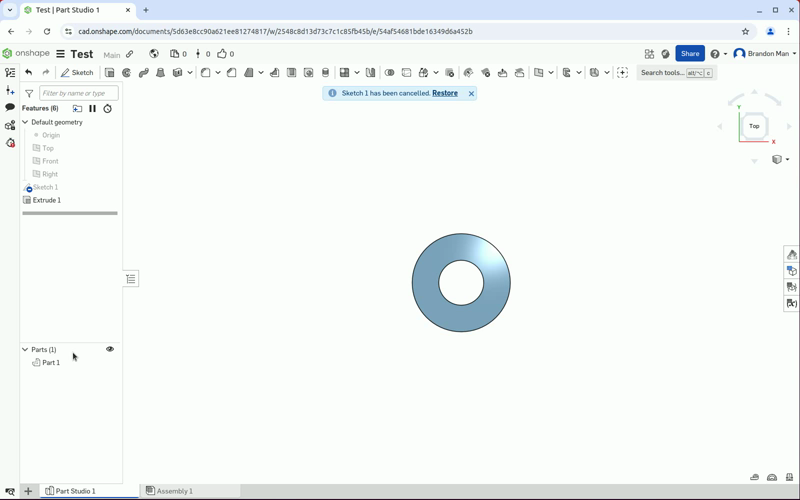
key(y)
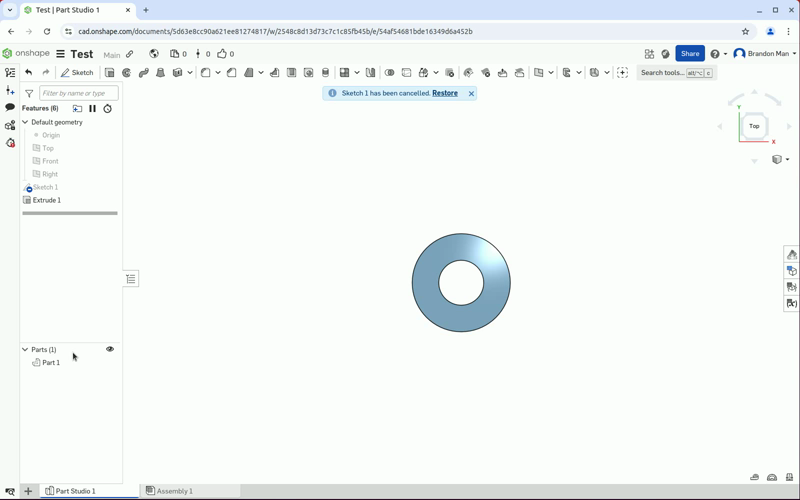
key(shift+p)
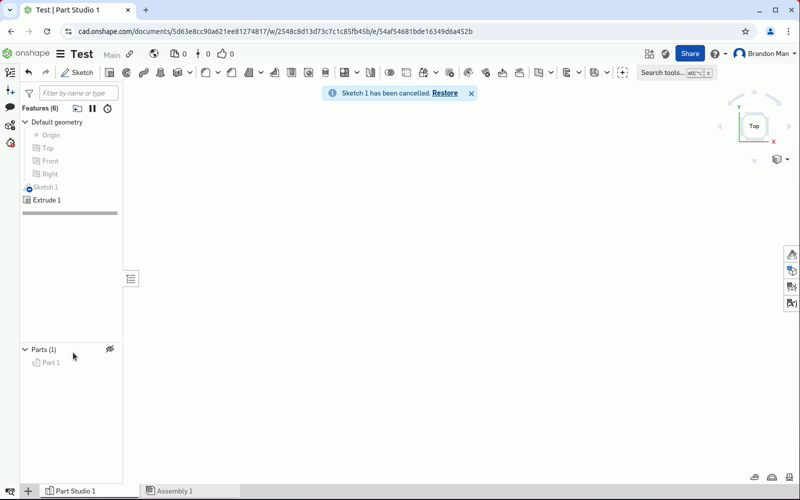
key(space)
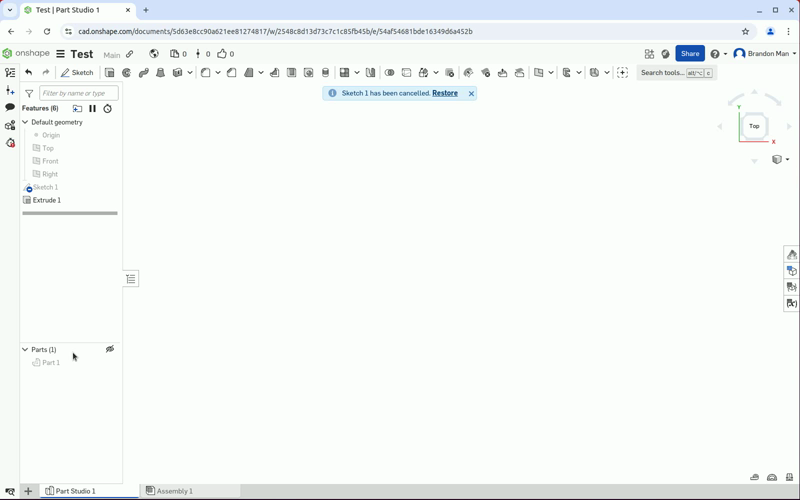
key_down(shift)
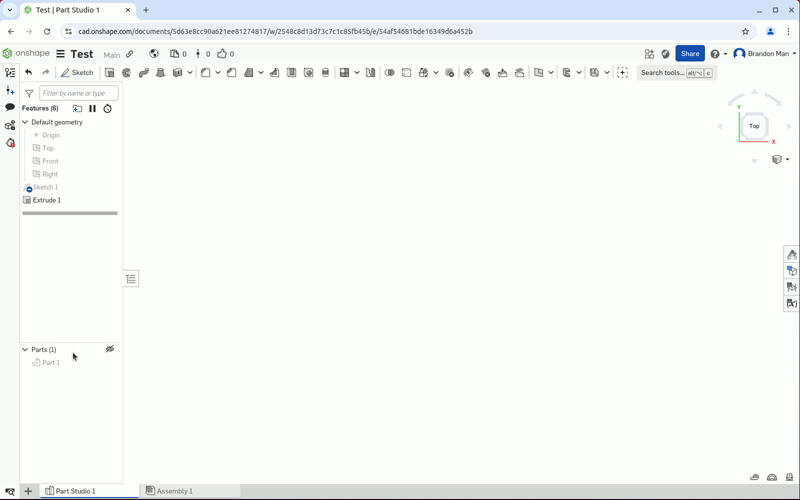
key(up)
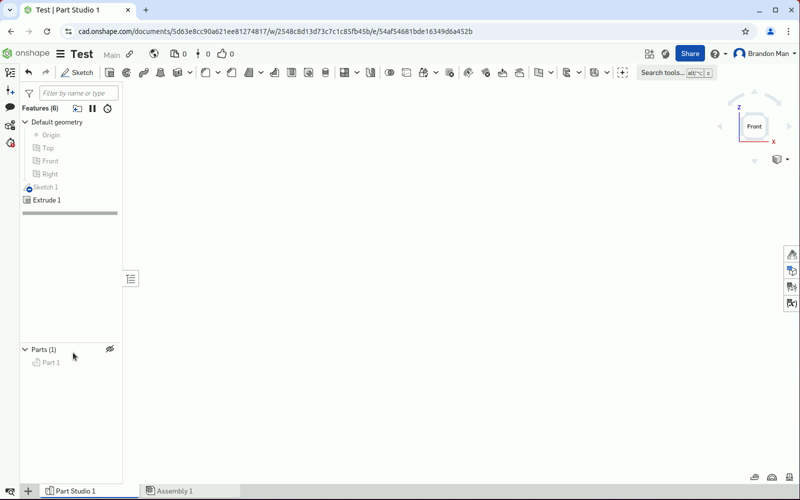
key_up(shift)
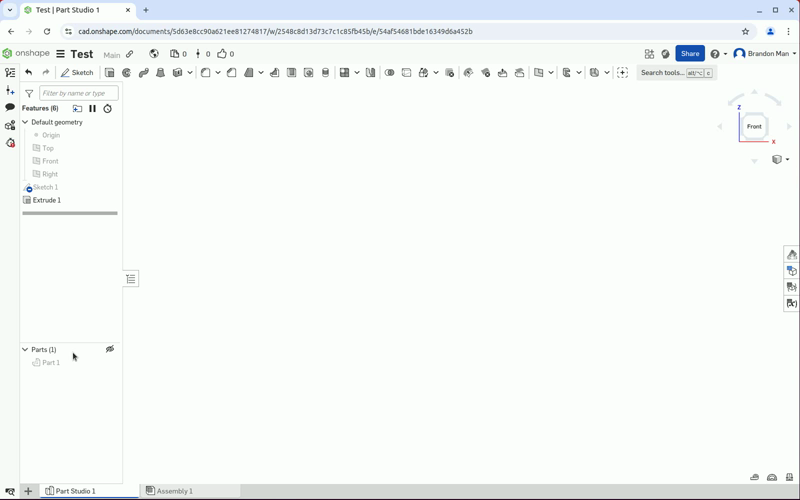
mouse_move(73, 352)
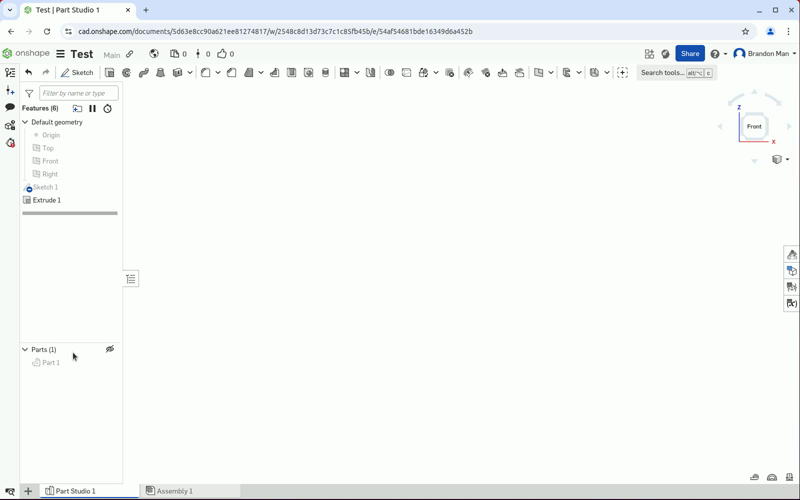
key(shift+y)
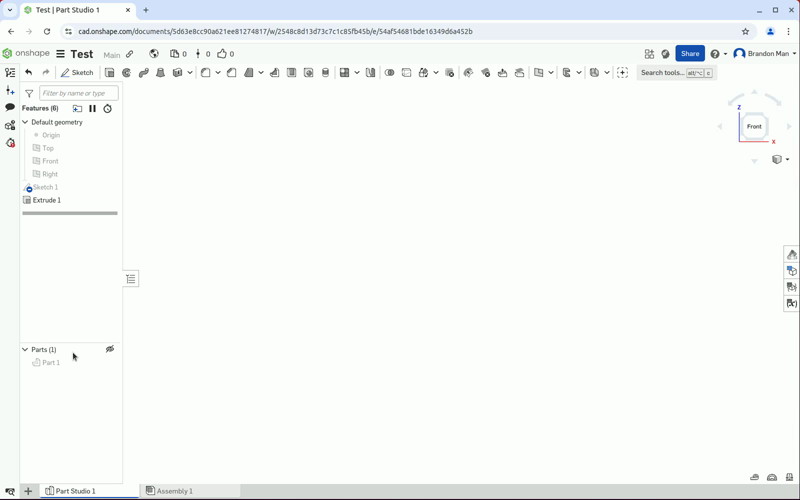
key(shift+s)
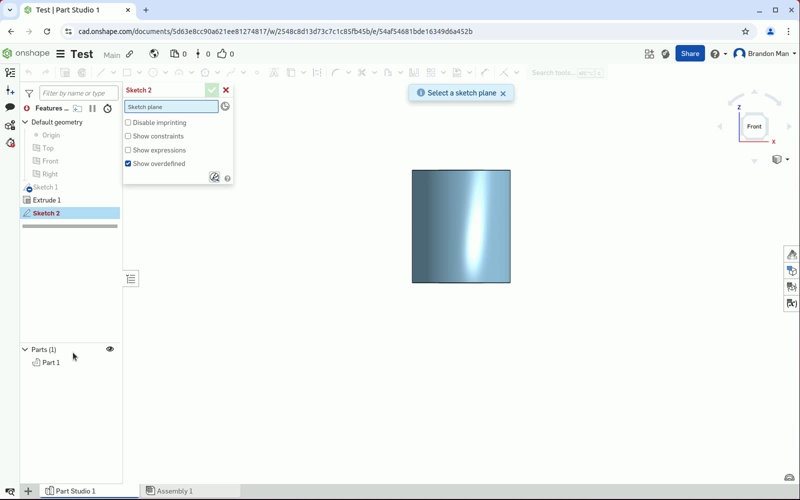
mouse_move(73, 163)
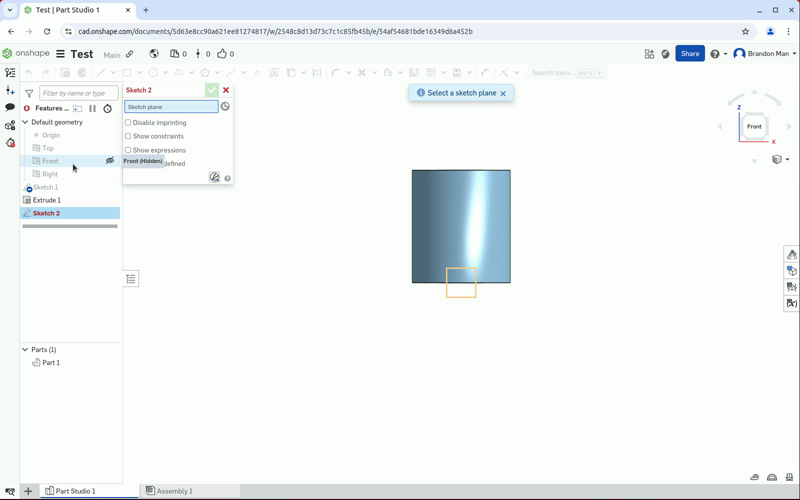
click(73, 163)
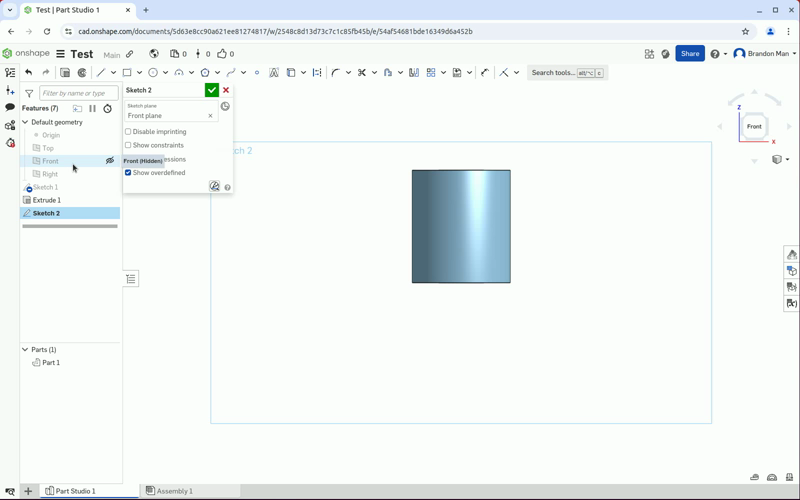
mouse_move(73, 352)
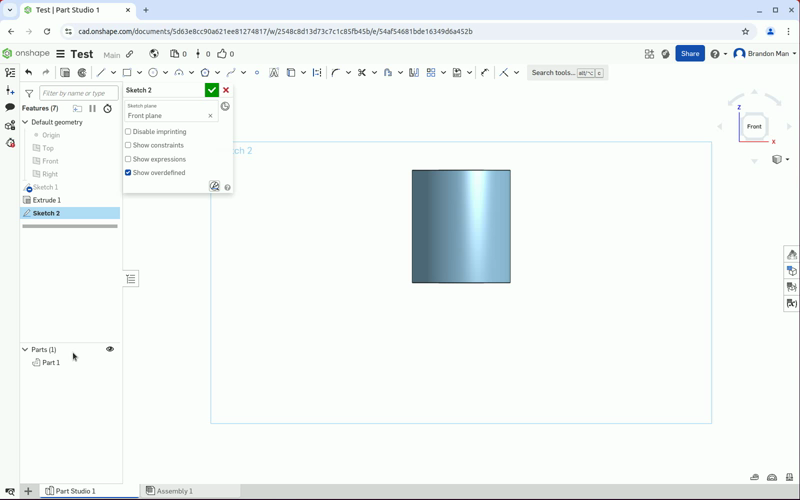
key(y)
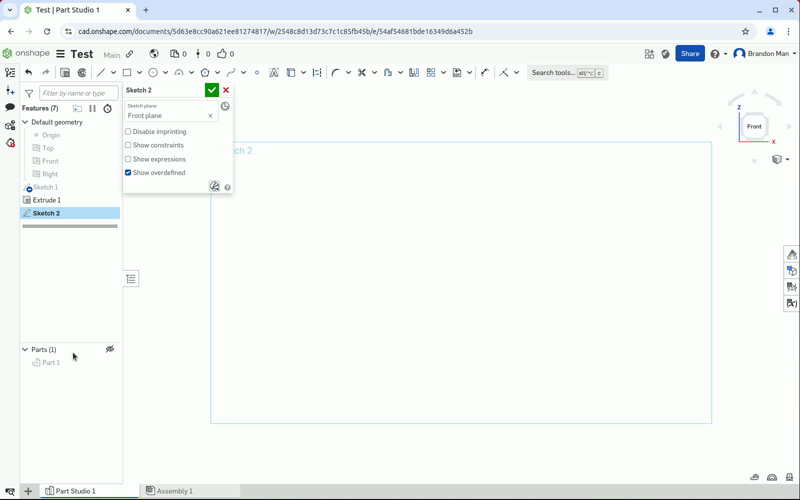
key(l)
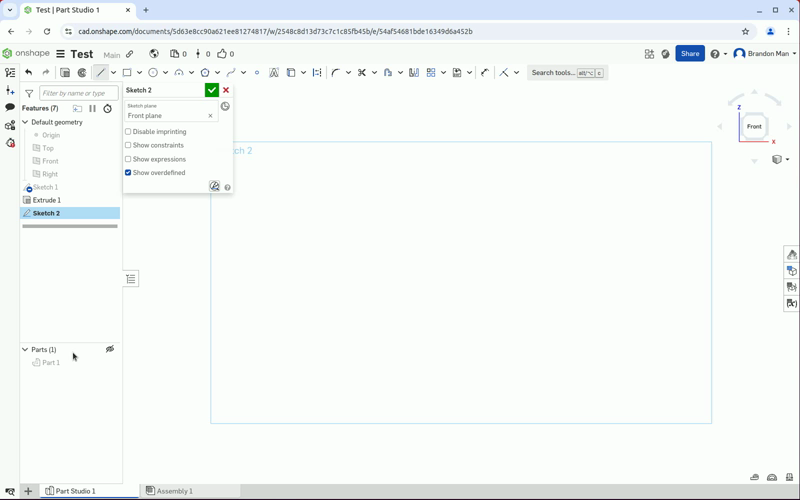
key_down(shift)
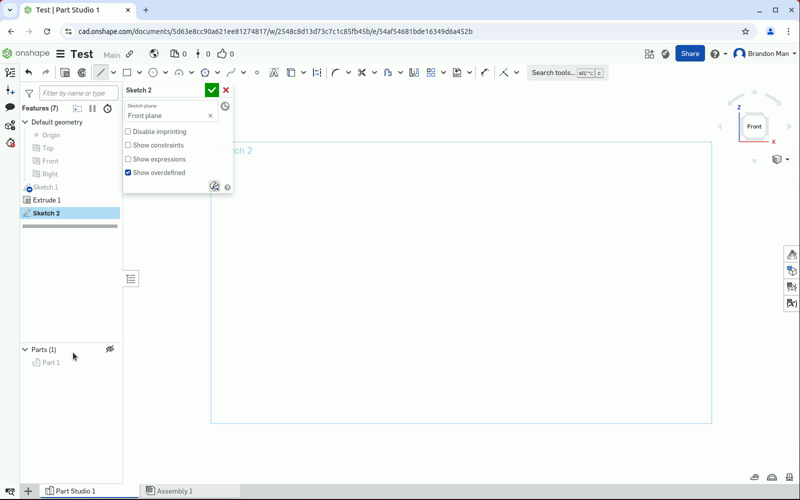
mouse_move(412, 282)
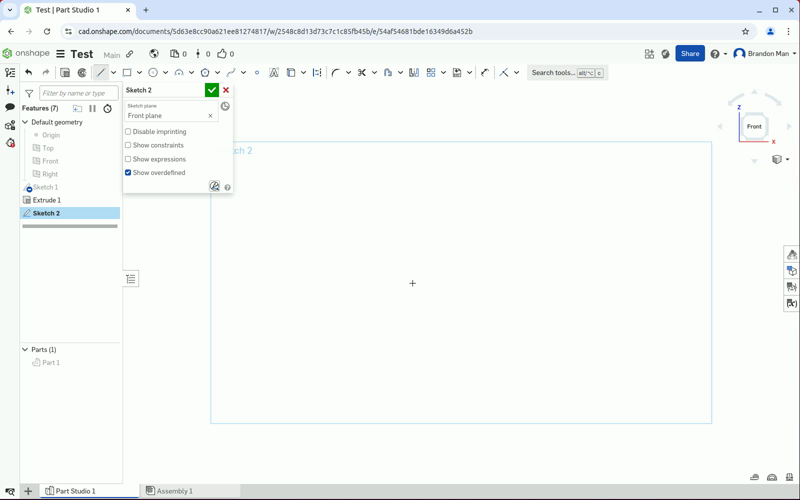
click(412, 282)
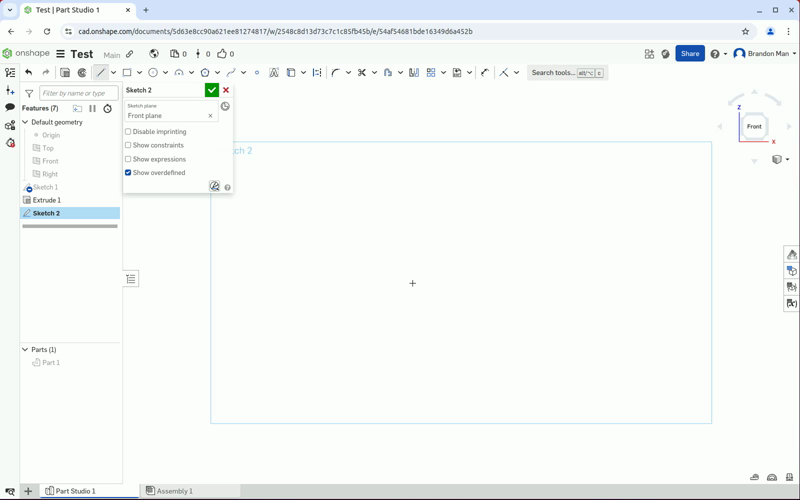
key_up(shift)
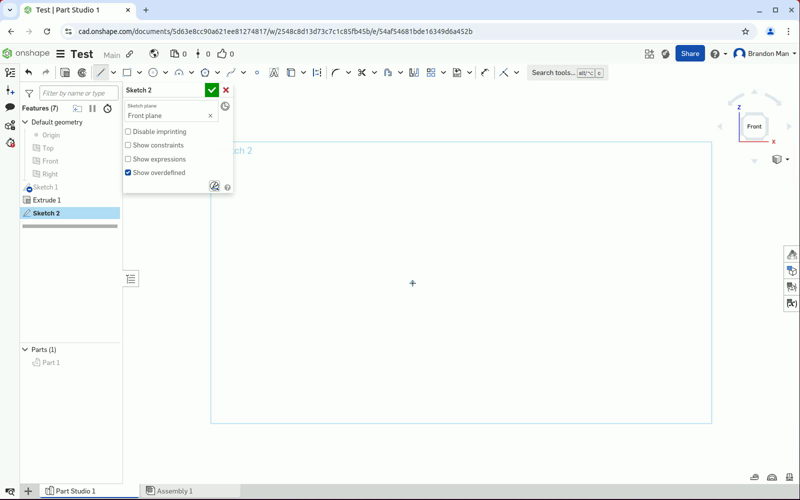
key_down(shift)
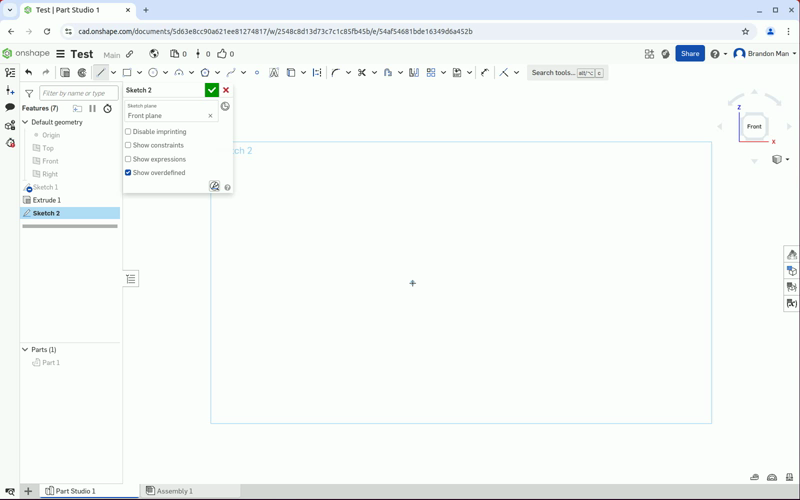
mouse_move(509, 282)
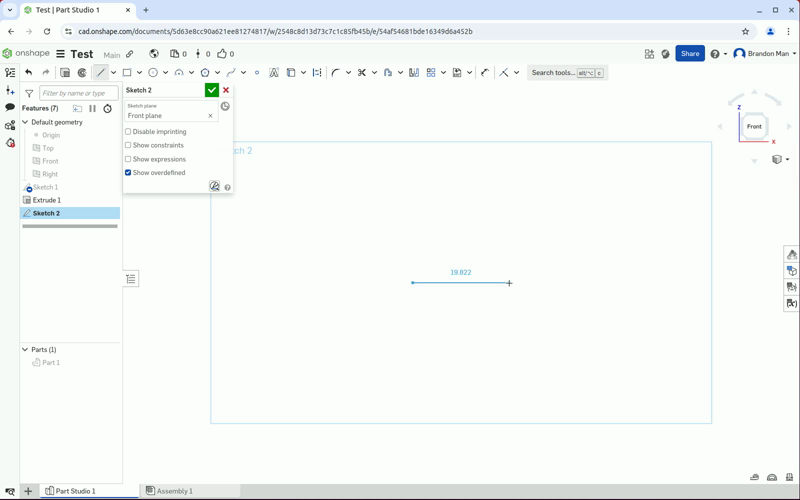
click(509, 282)
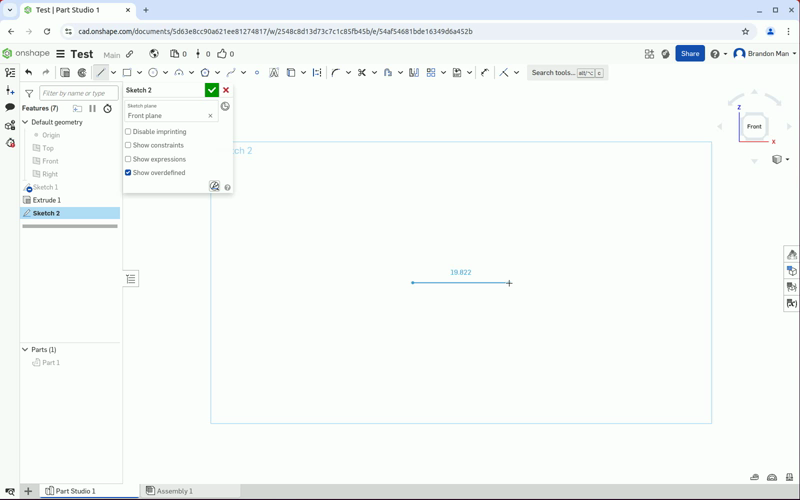
key_up(shift)
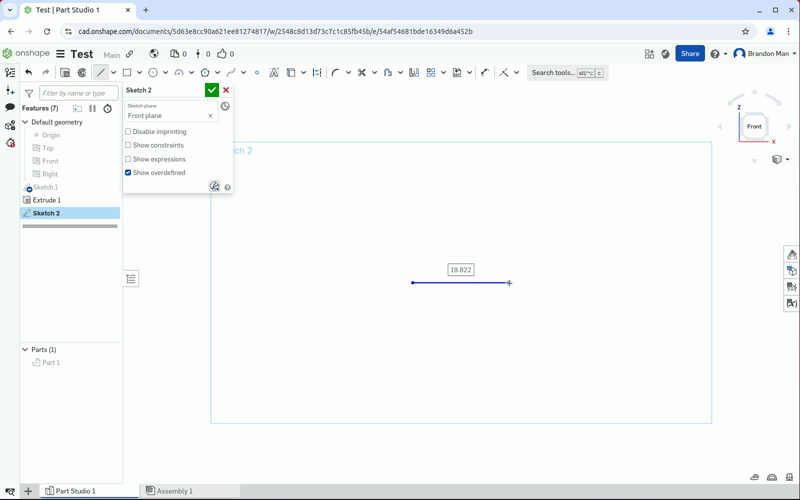
key(esc)
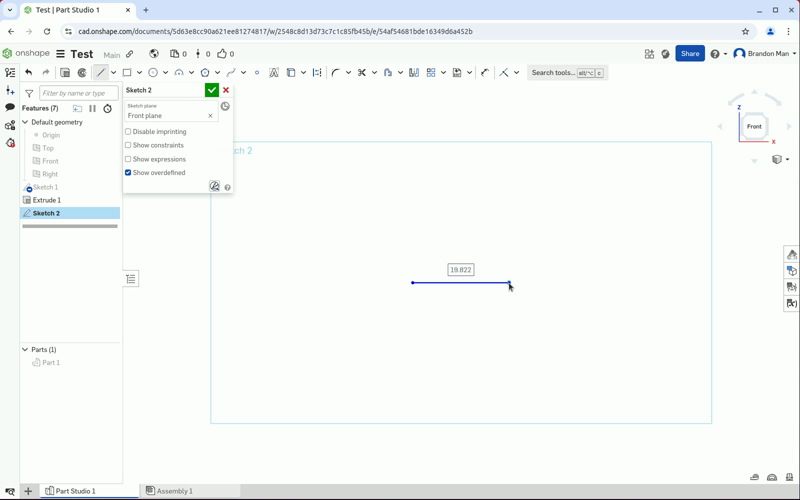
key(a)
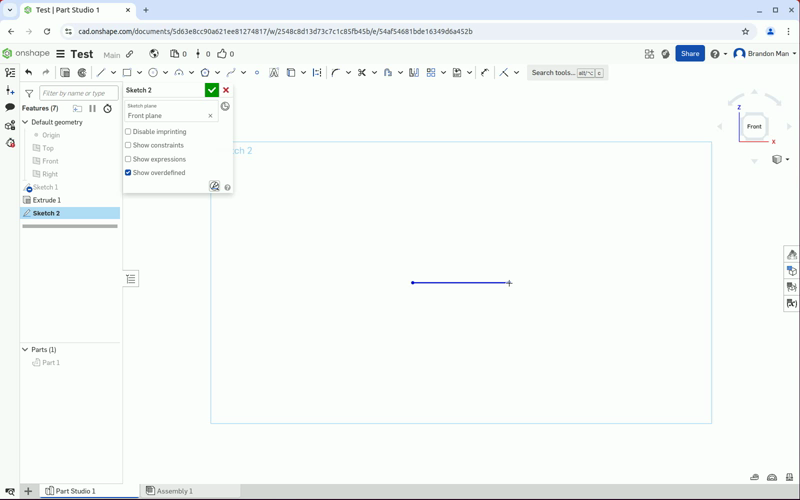
mouse_move(509, 282)
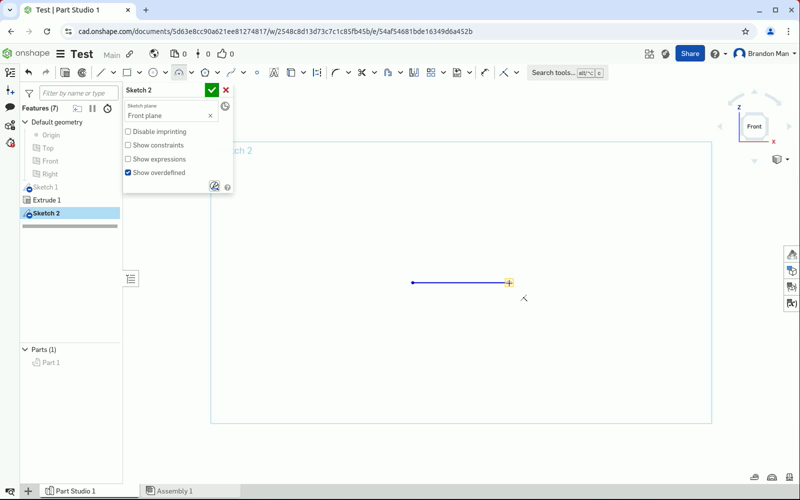
click(509, 282)
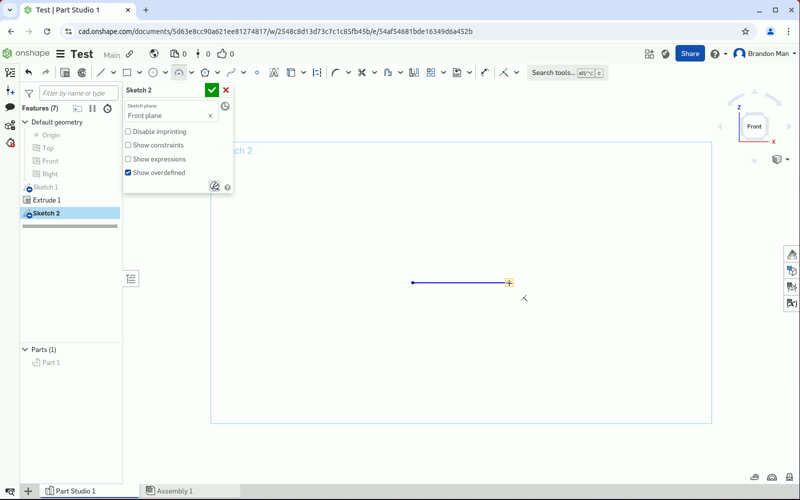
mouse_move(412, 282)
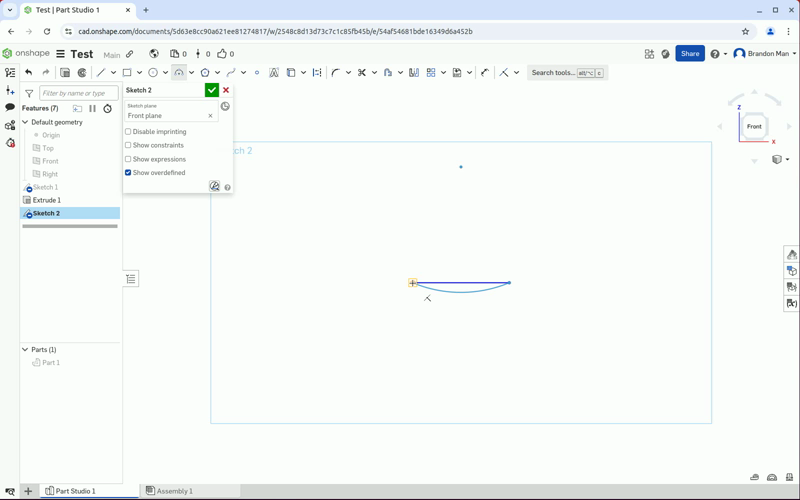
click(412, 282)
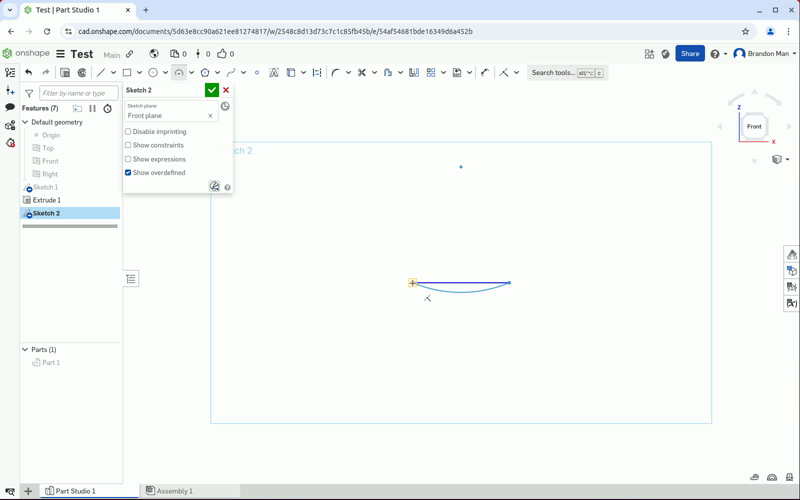
key_down(shift)
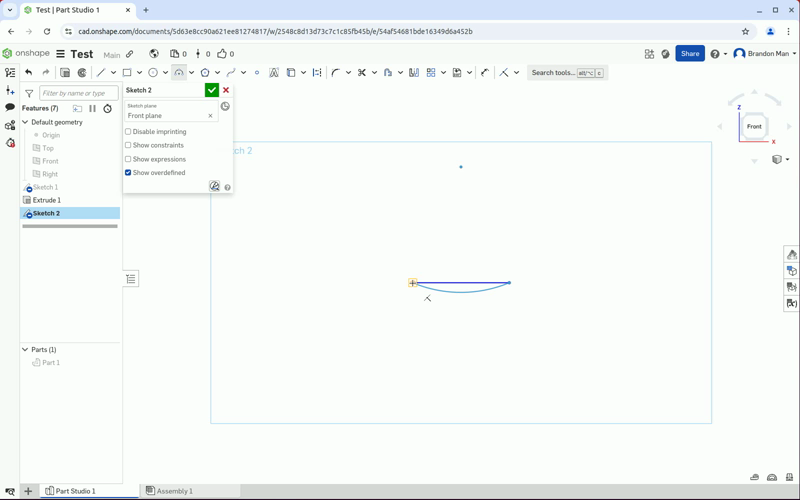
mouse_move(460, 267)
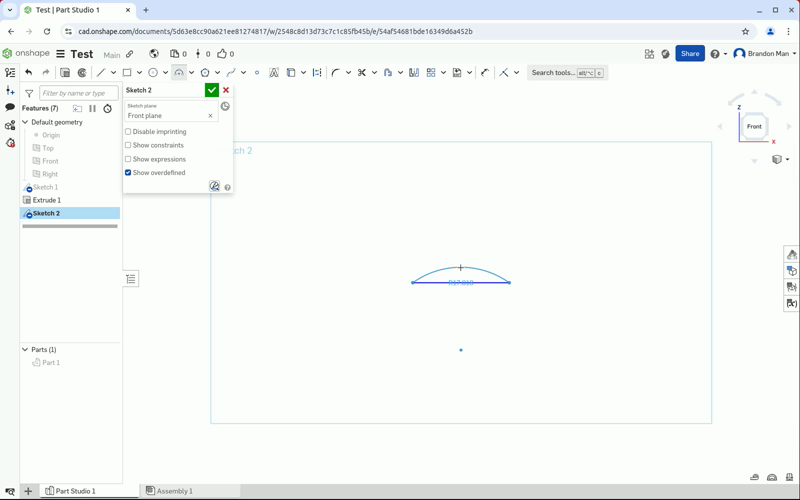
click(460, 267)
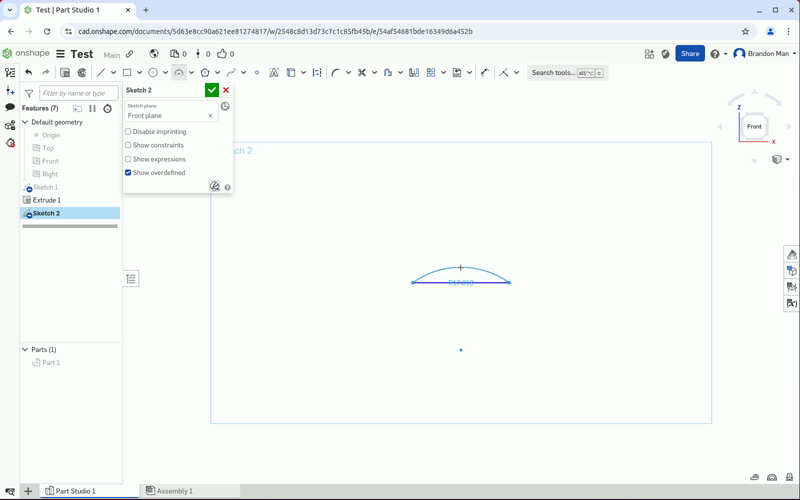
key_up(shift)
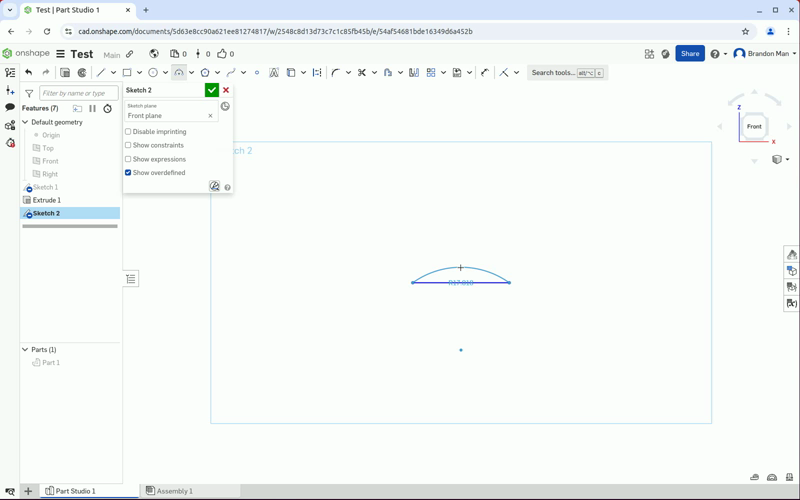
key(esc)
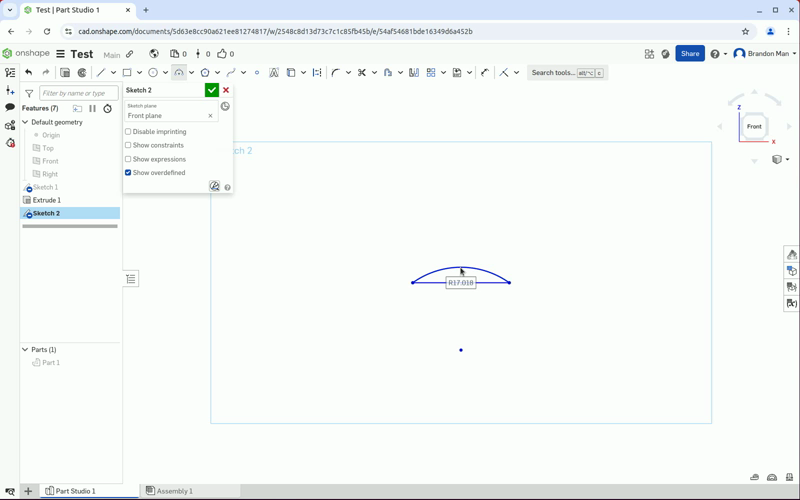
mouse_move(474, 269)
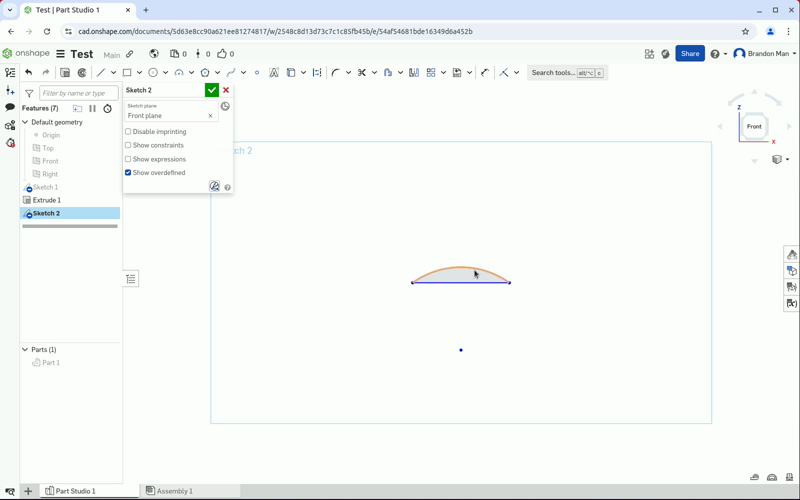
scroll(6)
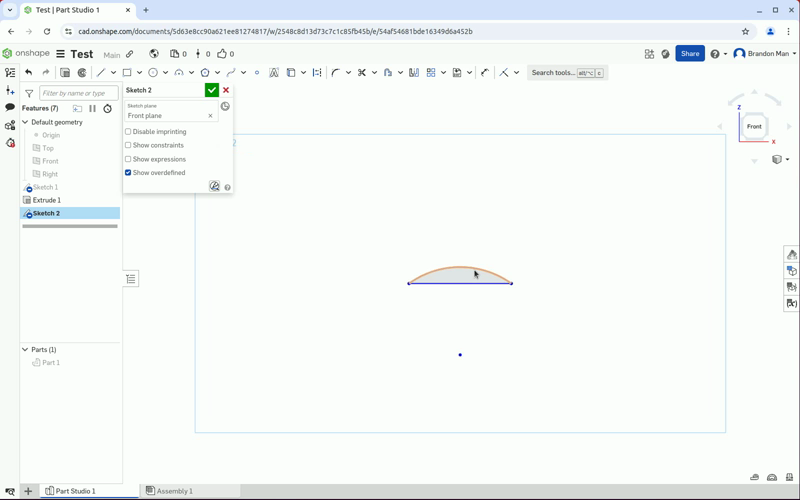
scroll(6)
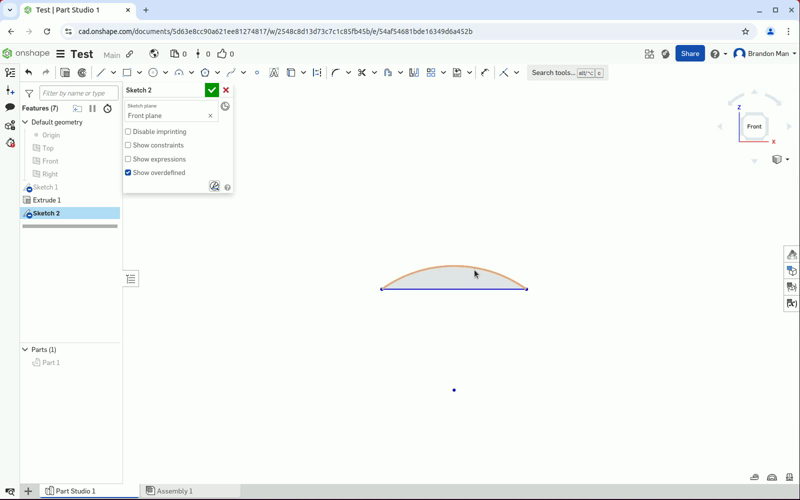
scroll(6)
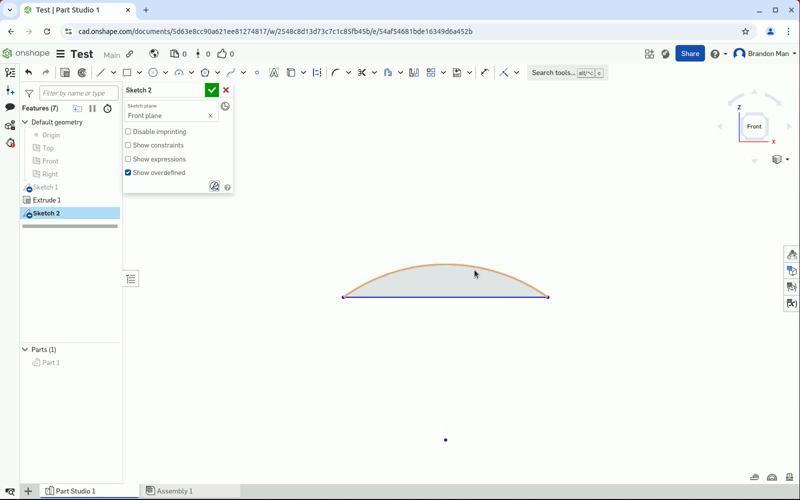
scroll(6)
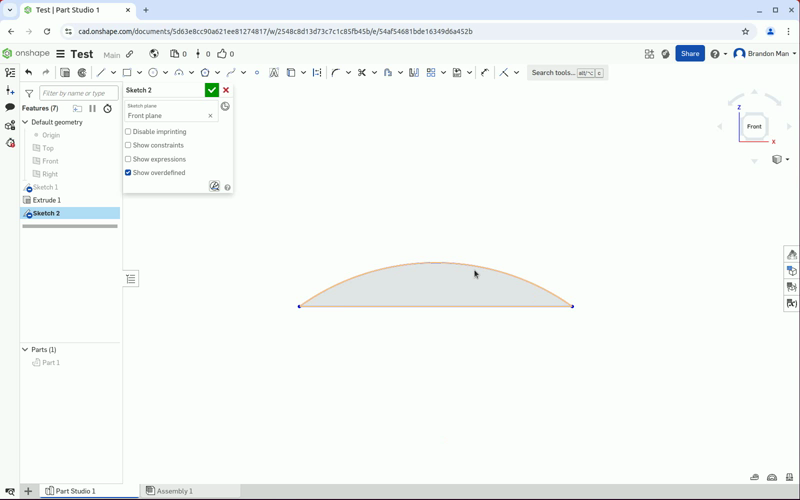
scroll(6)
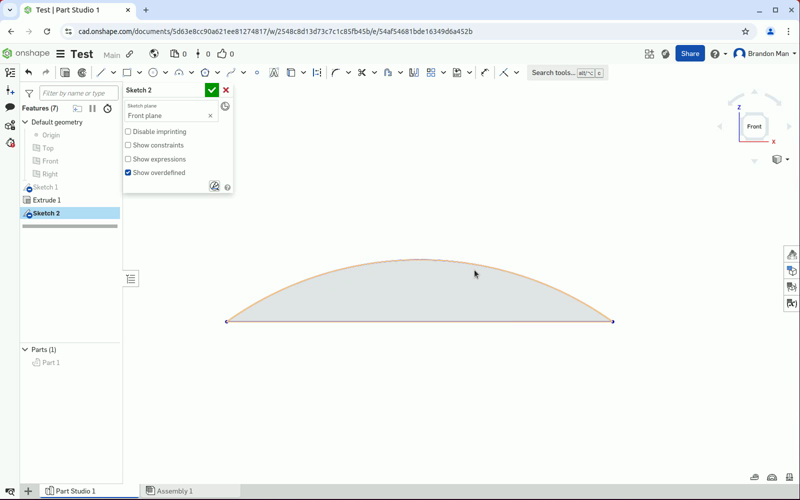
scroll(6)
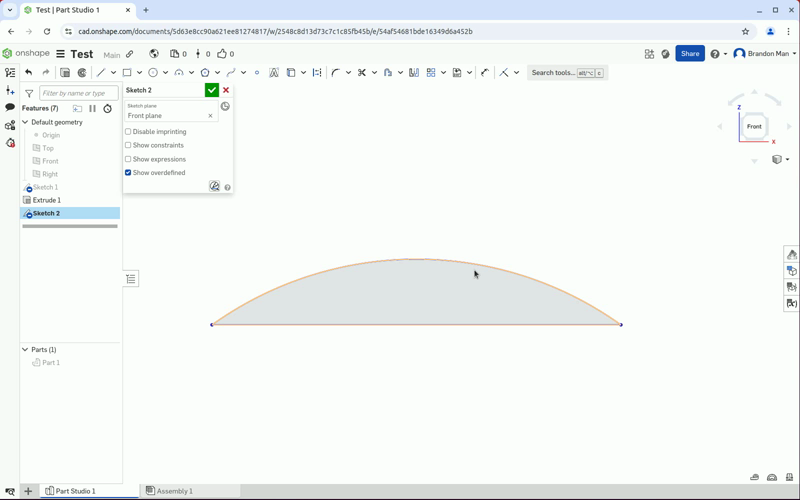
scroll(6)
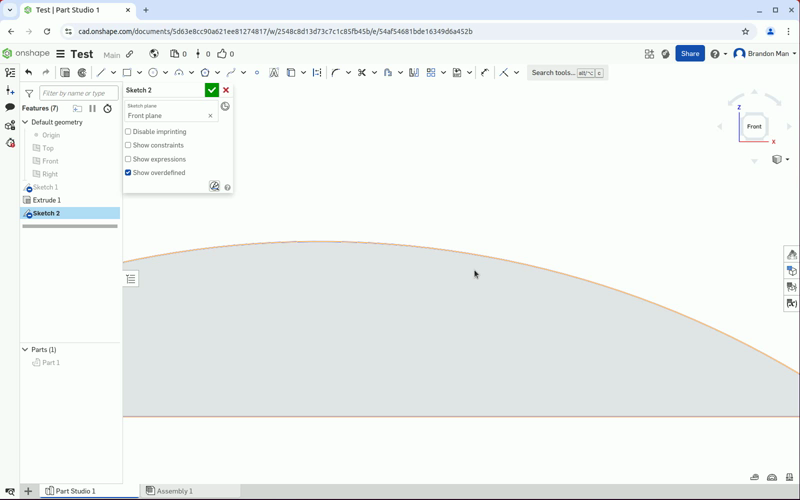
click(474, 269)
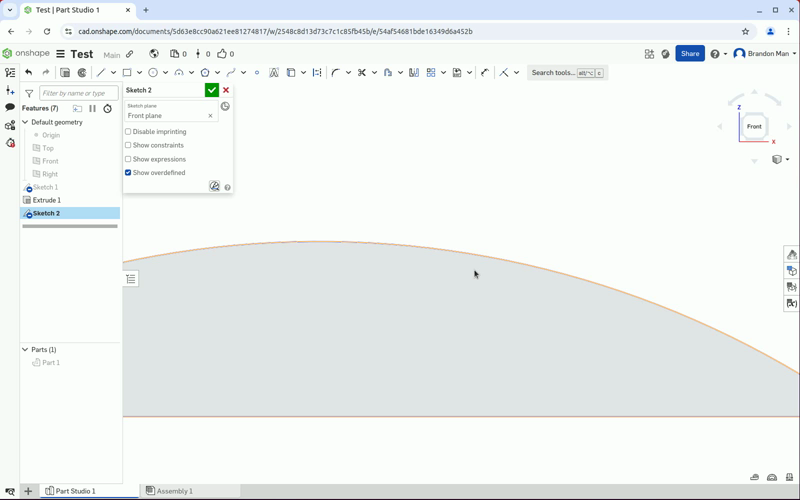
scroll(-6)
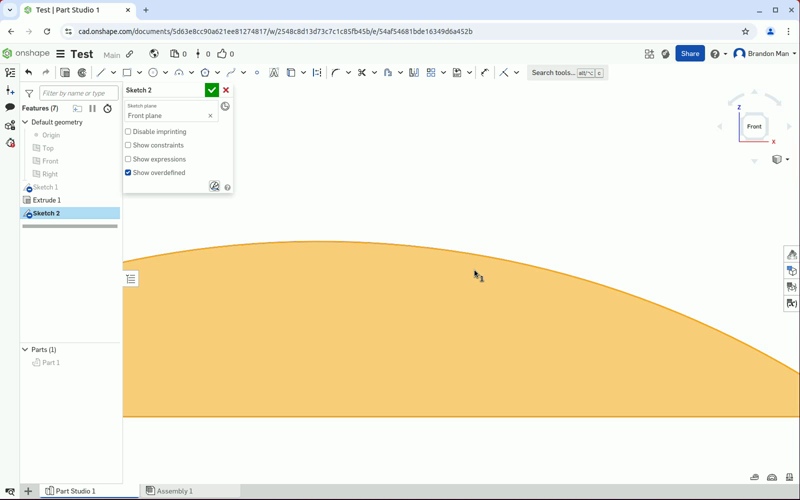
scroll(-6)
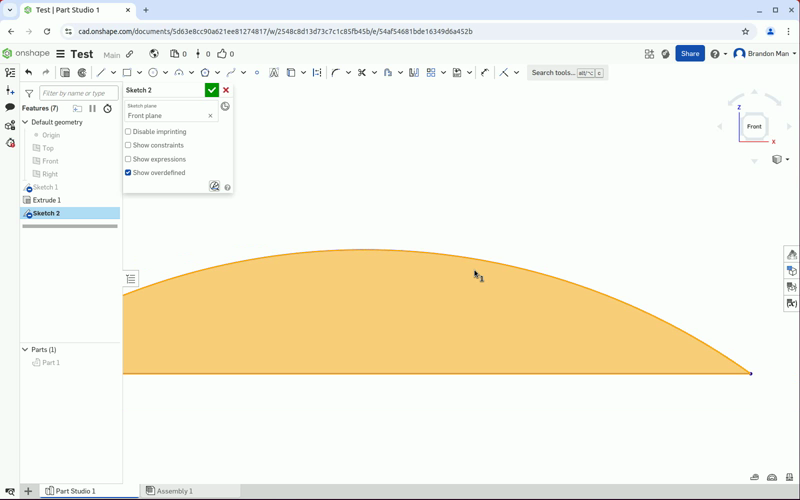
scroll(-6)
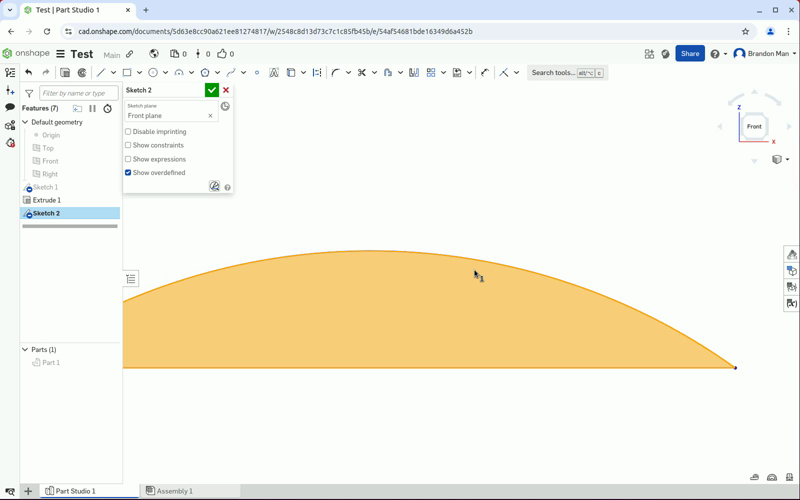
scroll(-6)
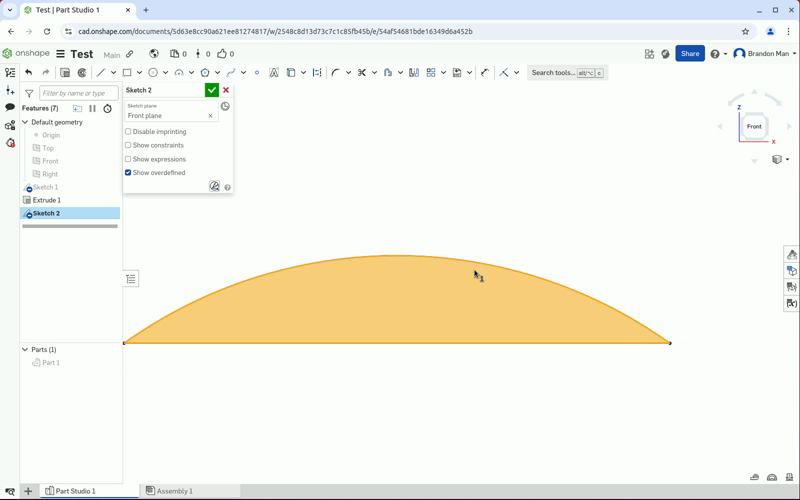
scroll(-6)
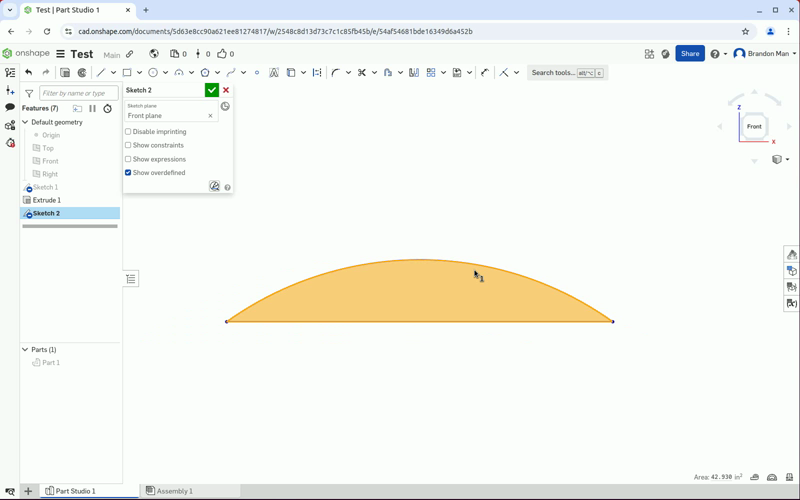
scroll(-6)
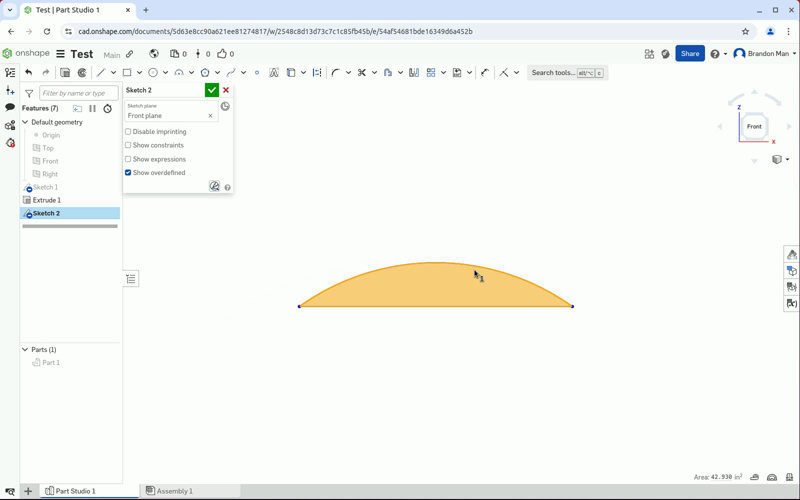
scroll(-6)
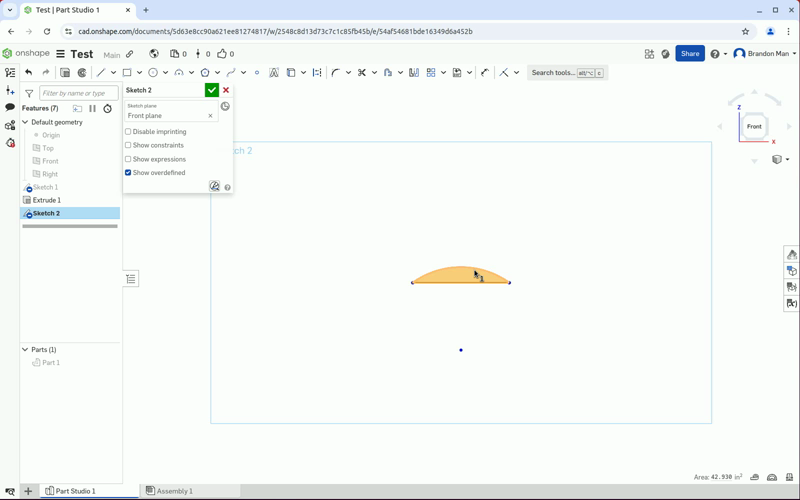
mouse_move(73, 352)
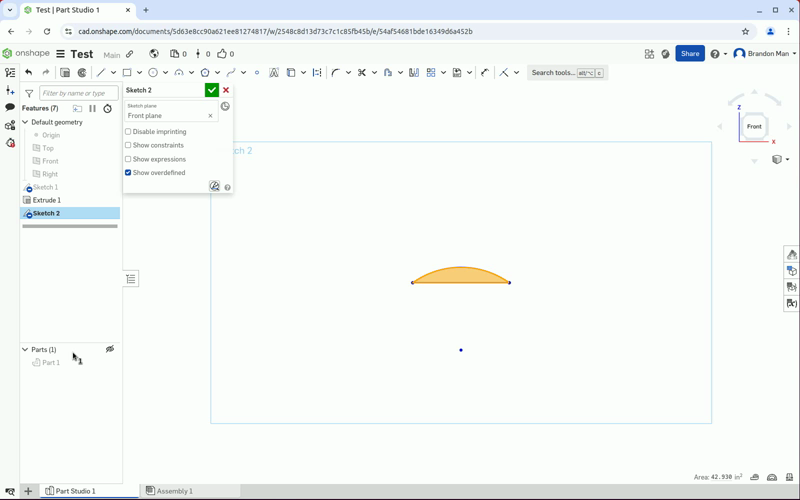
key(shift+y)
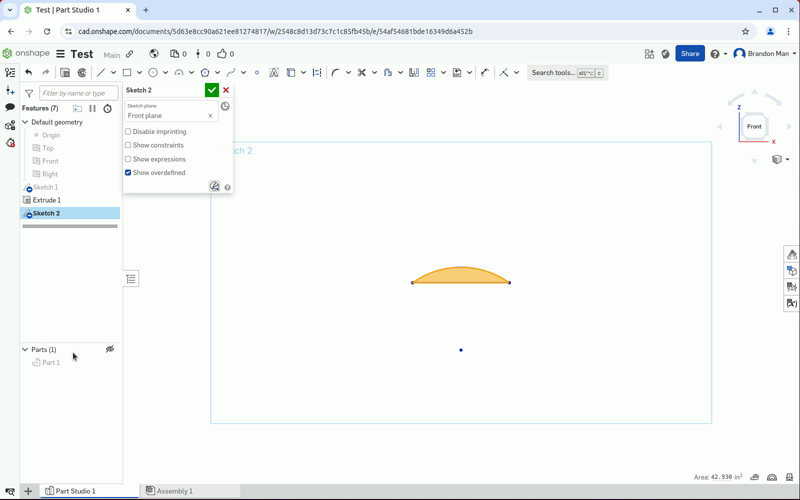
key(shift+e)
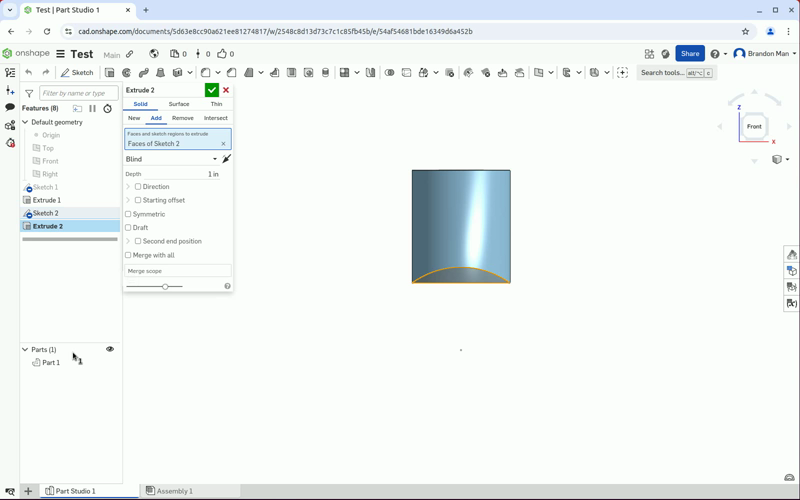
mouse_move(143, 106)
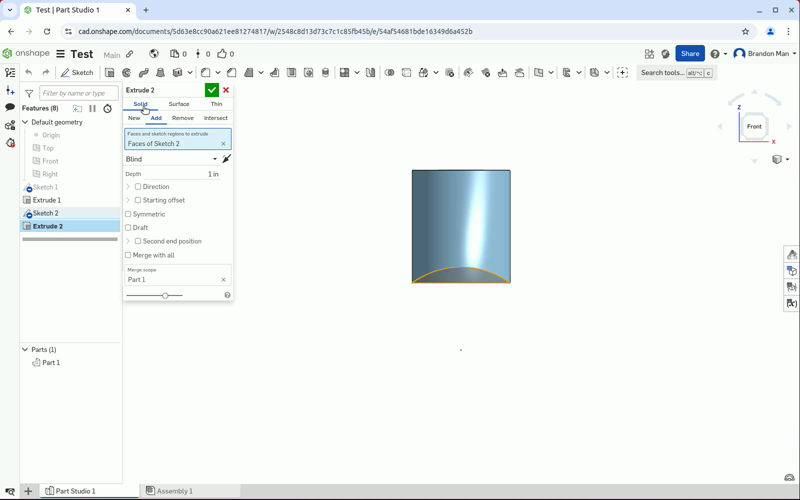
click(143, 106)
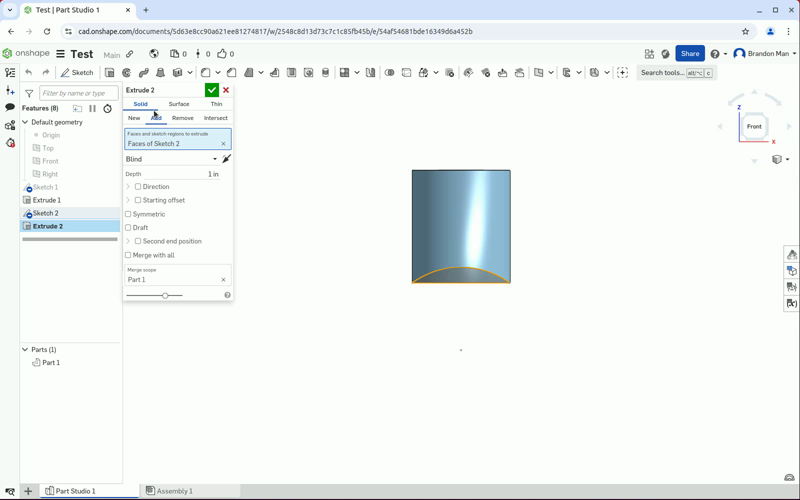
mouse_move(186, 120)
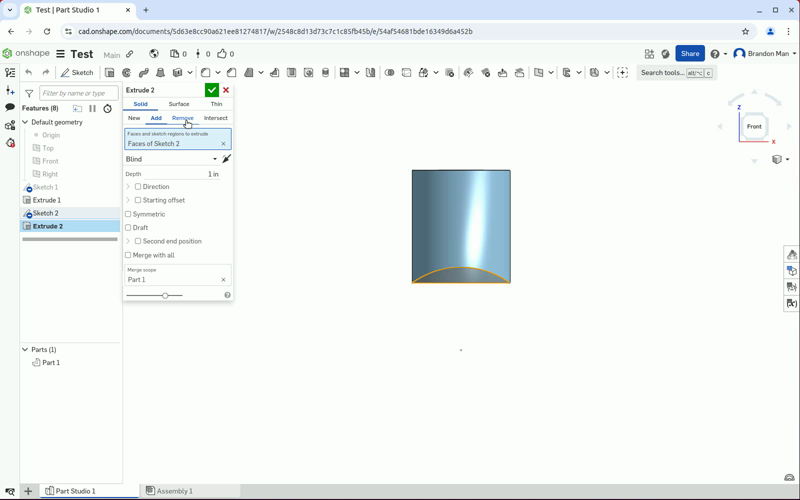
click(186, 120)
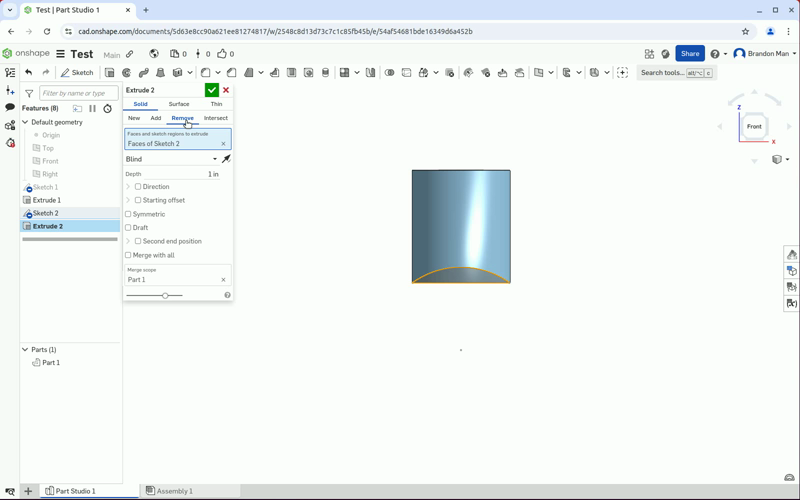
key(tab, 4)
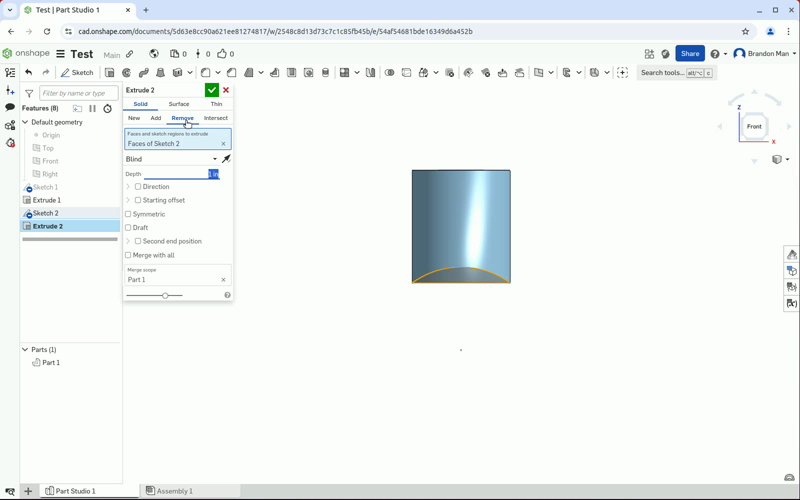
text(41.402)
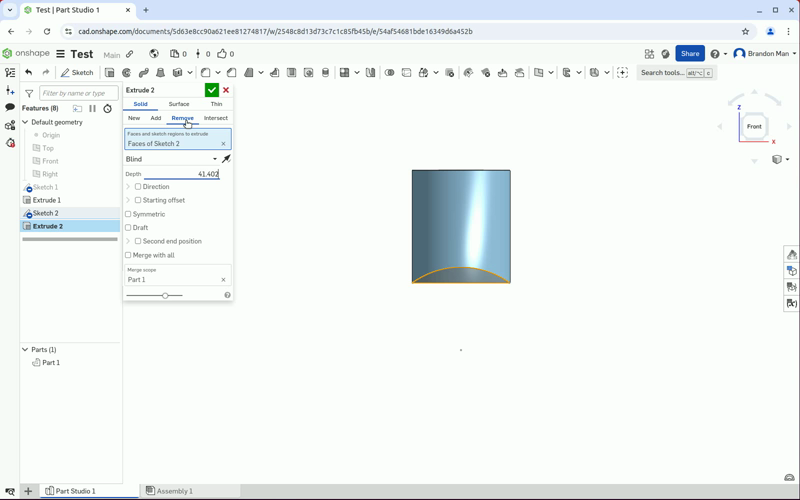
key(tab, 3)
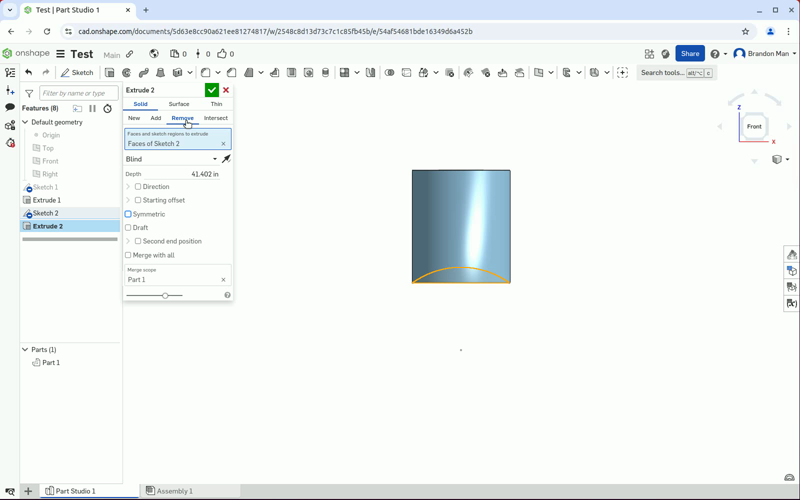
key(space)
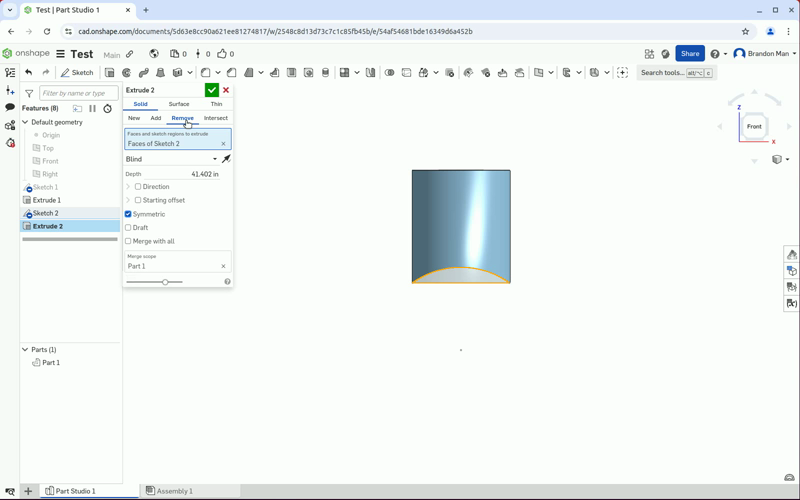
key(tab, 2)
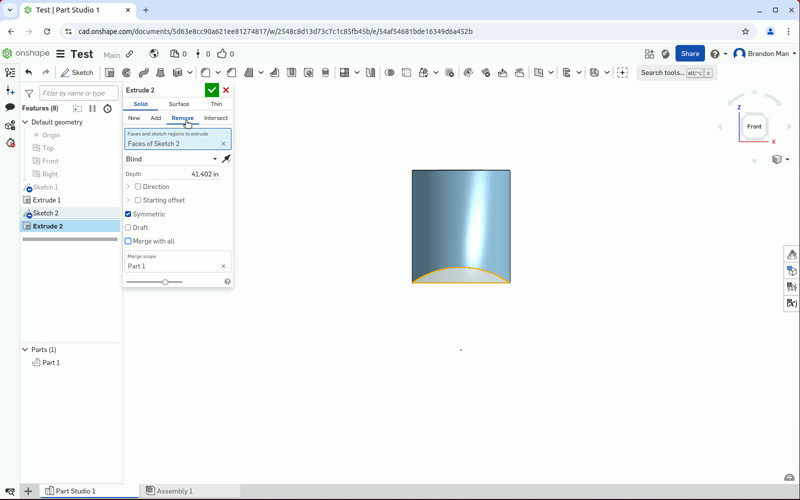
key(space)
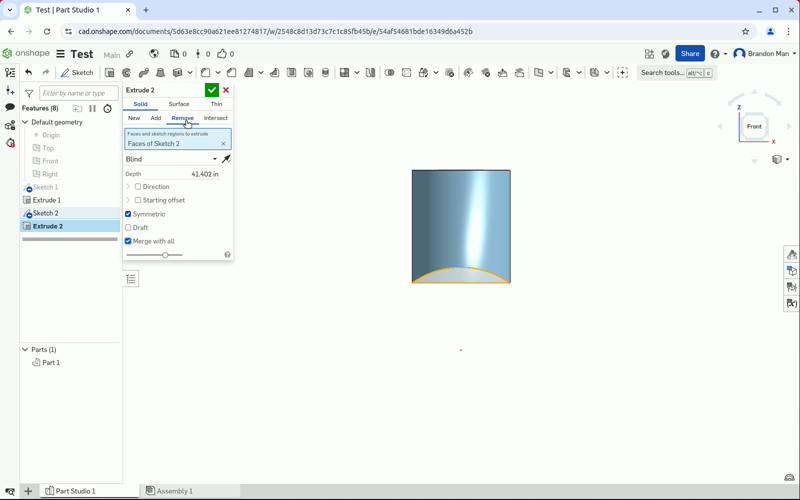
key(enter)
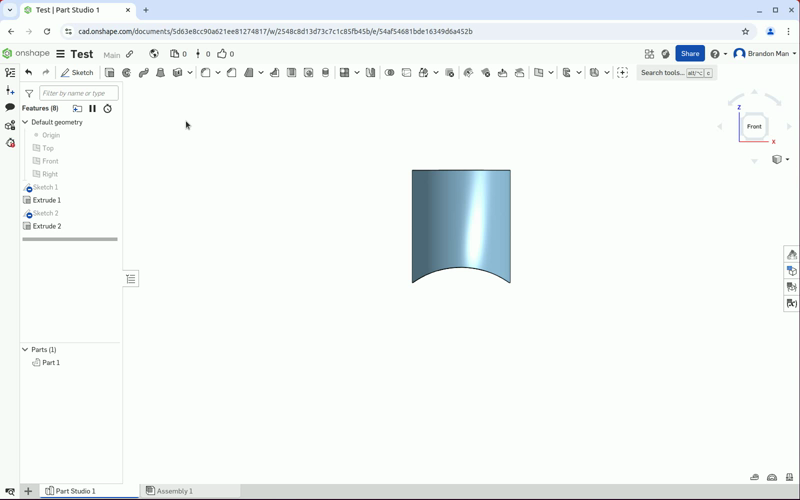
key(shift+h)
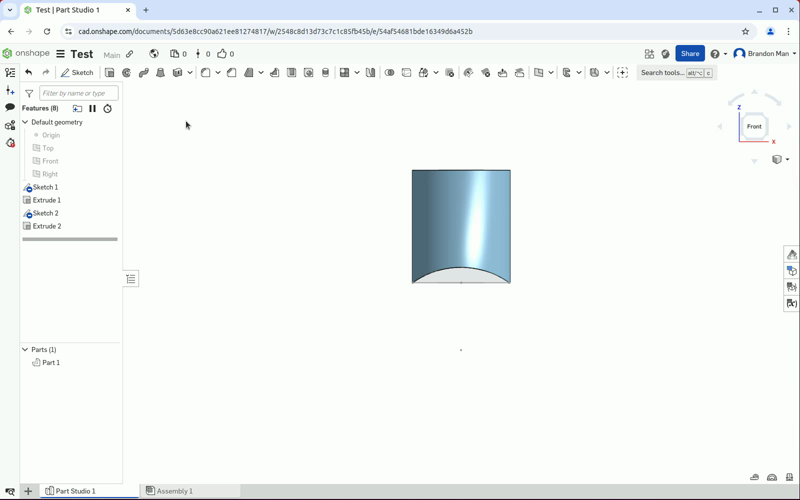
key(shift+h)
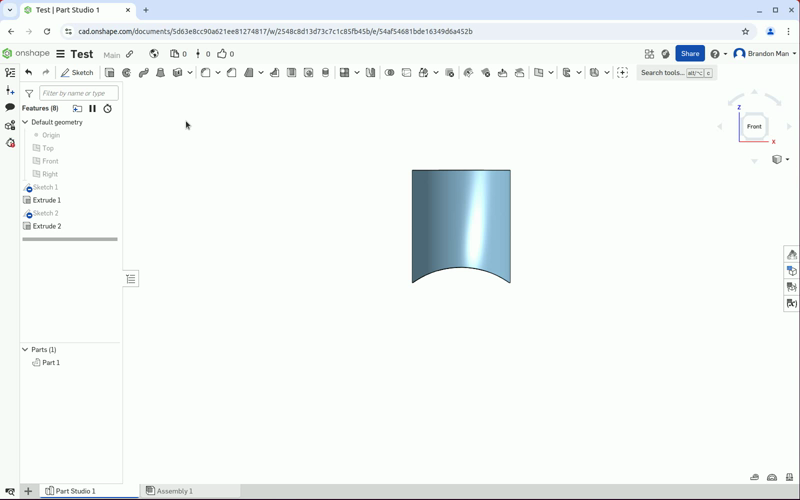
mouse_move(73, 189)
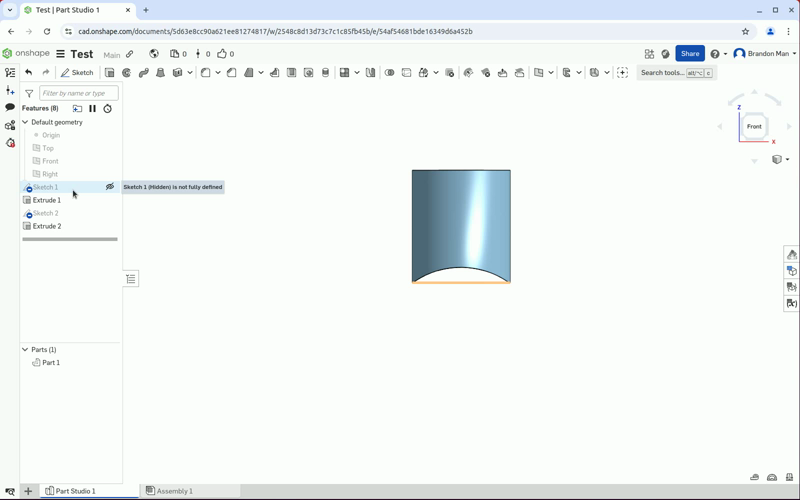
click(73, 189)
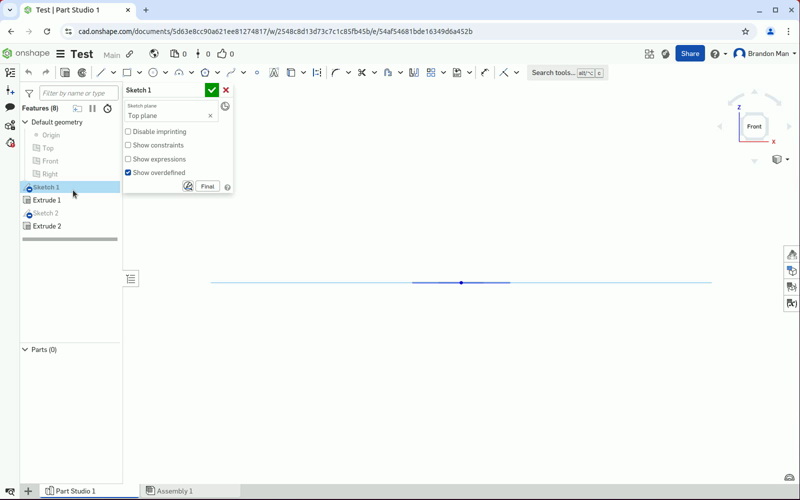
mouse_move(229, 92)
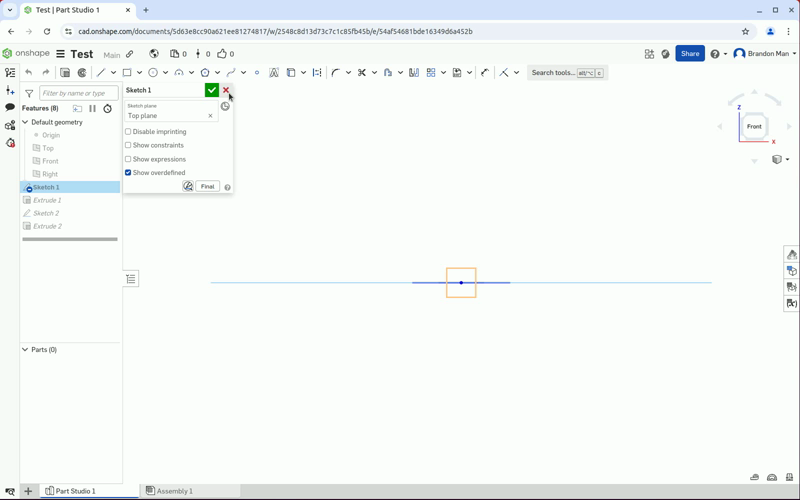
click(229, 92)
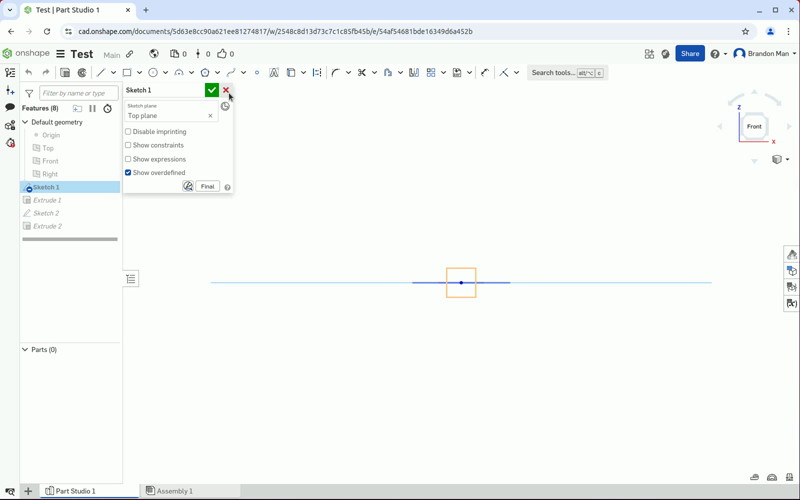
key(shift+s)
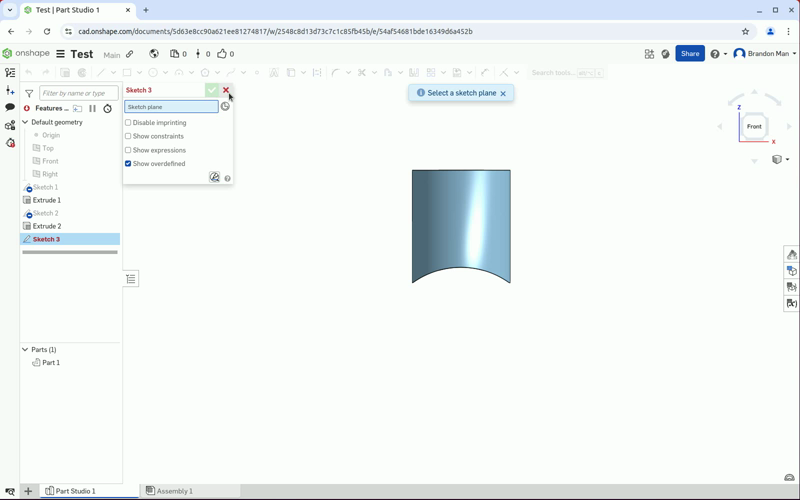
mouse_move(73, 163)
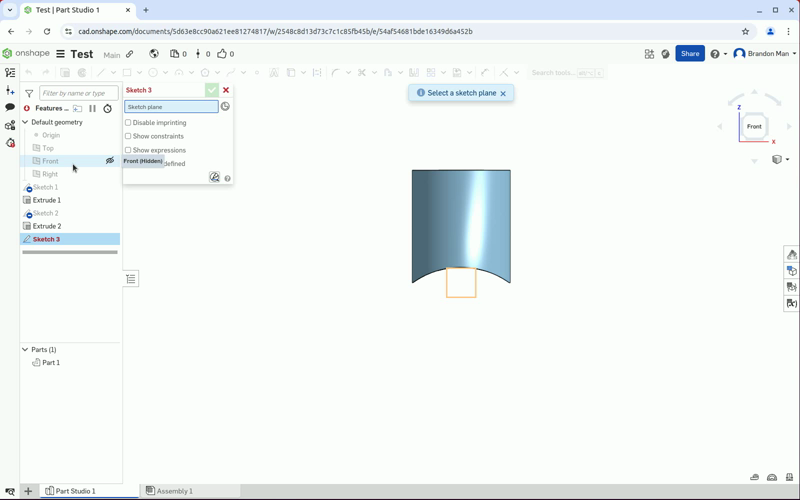
click(73, 163)
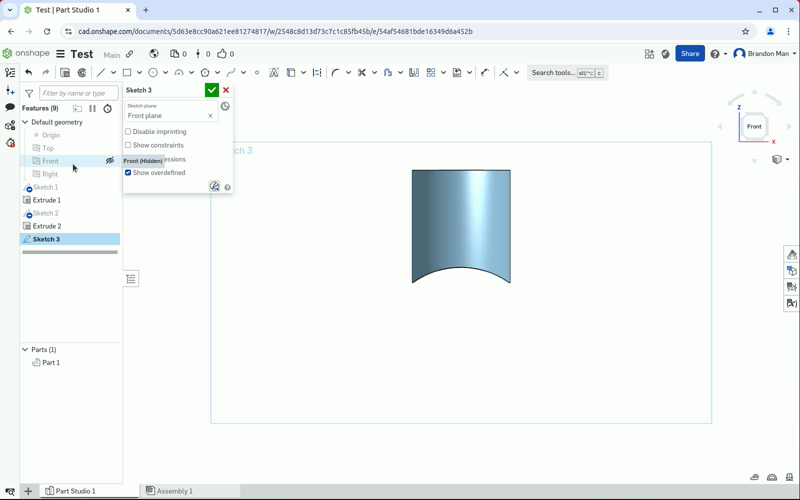
mouse_move(73, 352)
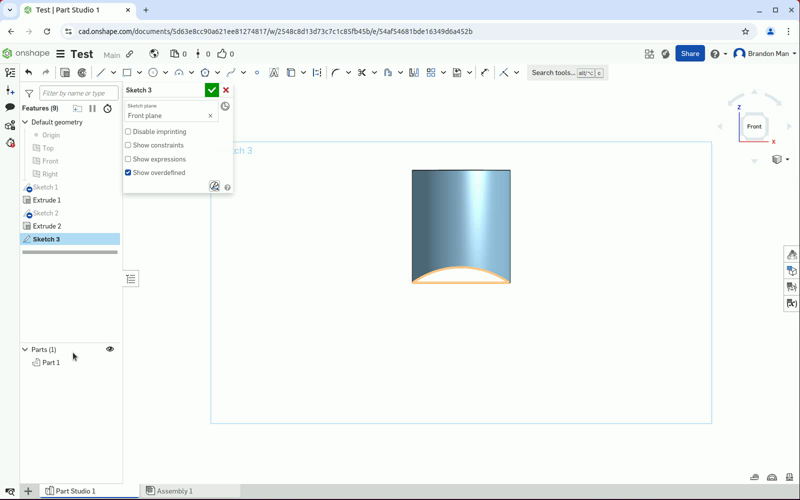
key(y)
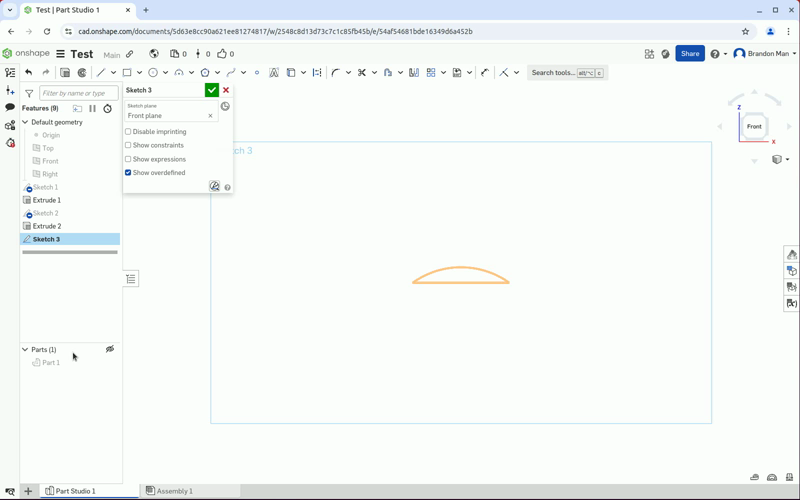
key(l)
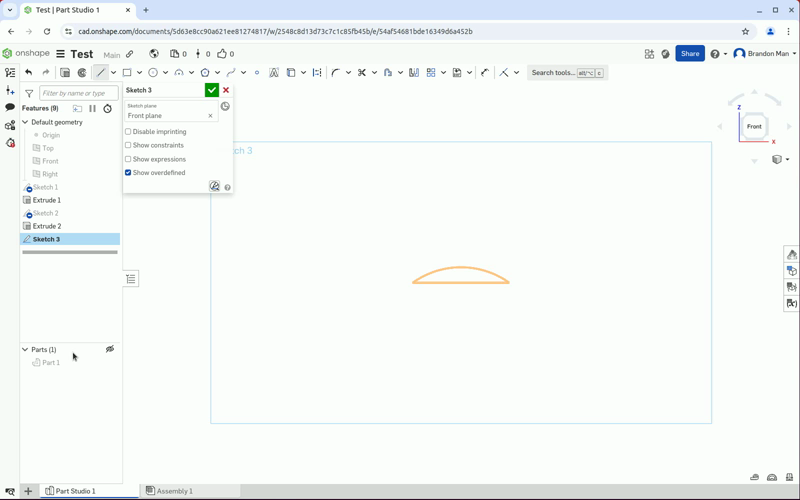
key_down(shift)
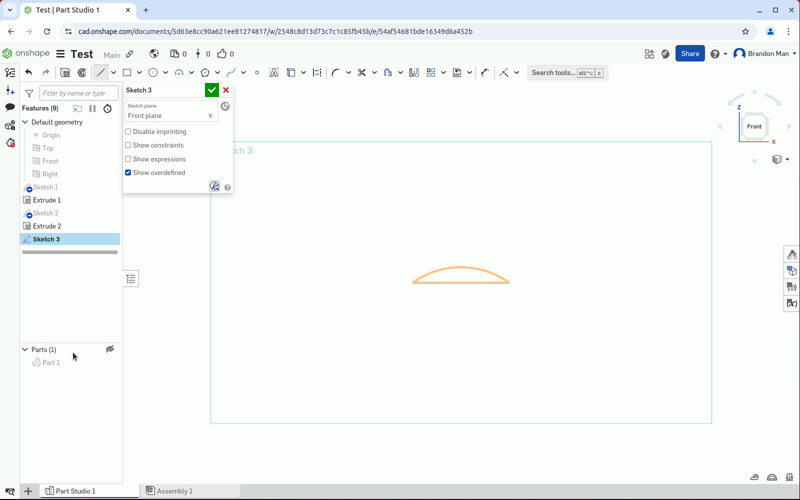
mouse_move(412, 288)
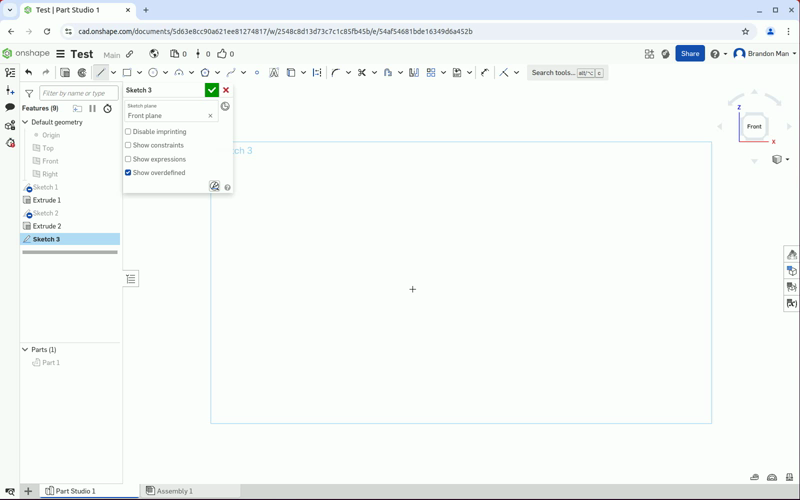
click(412, 288)
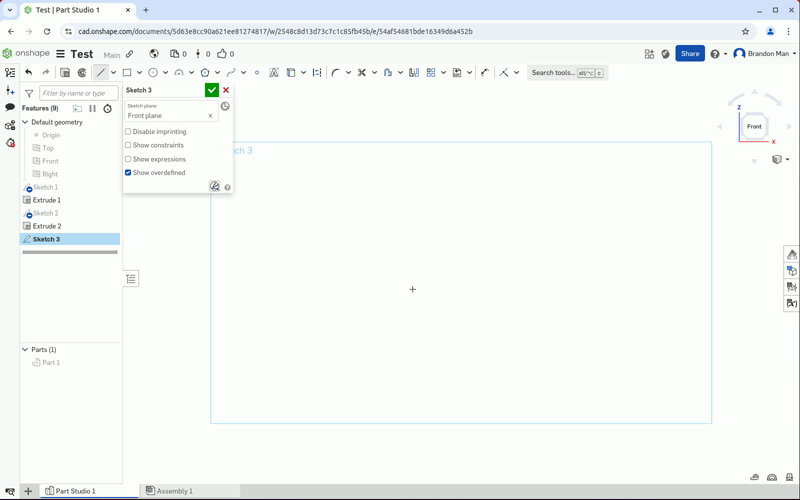
key_up(shift)
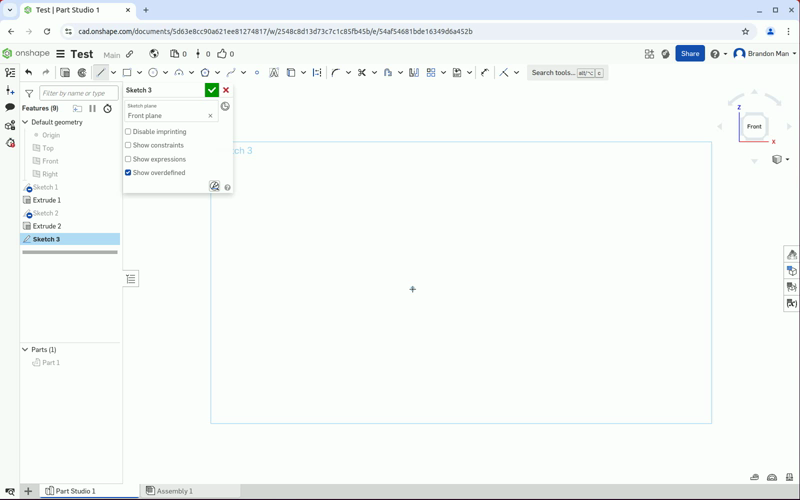
key_down(shift)
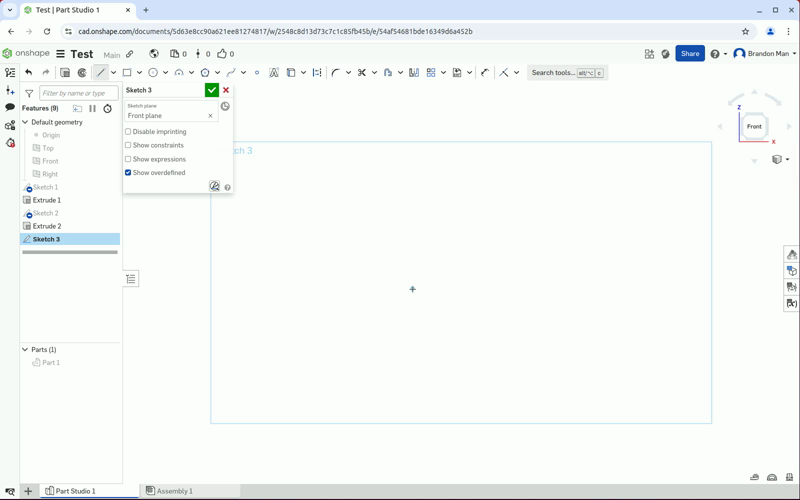
mouse_move(509, 288)
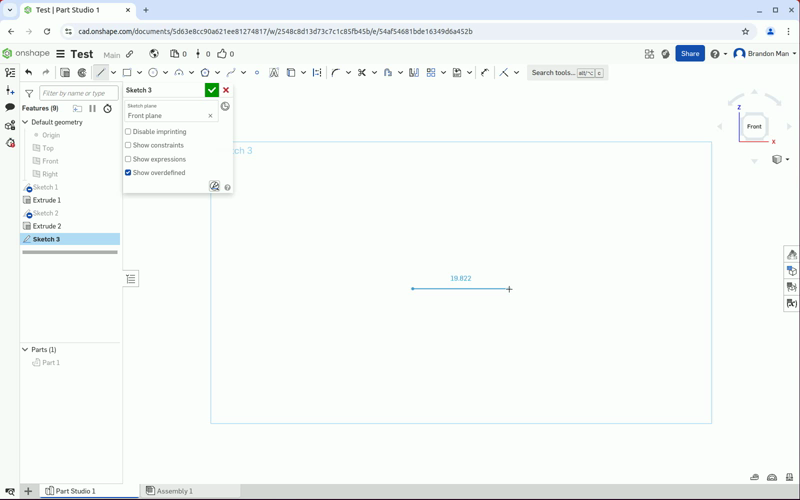
click(509, 288)
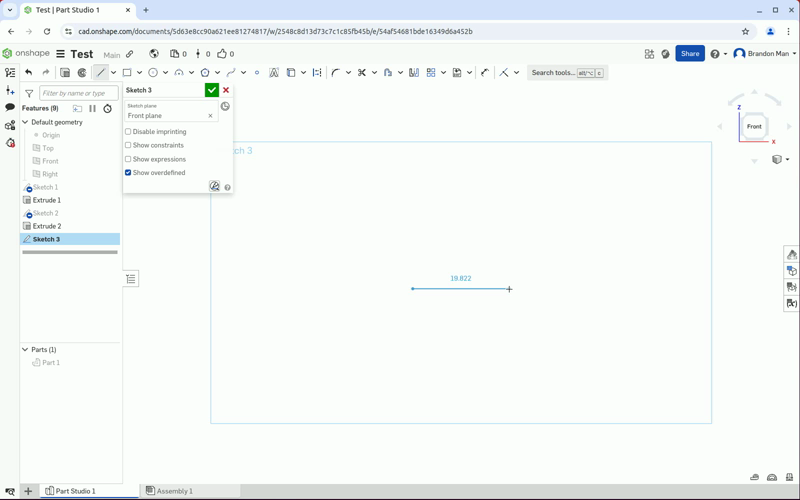
key_up(shift)
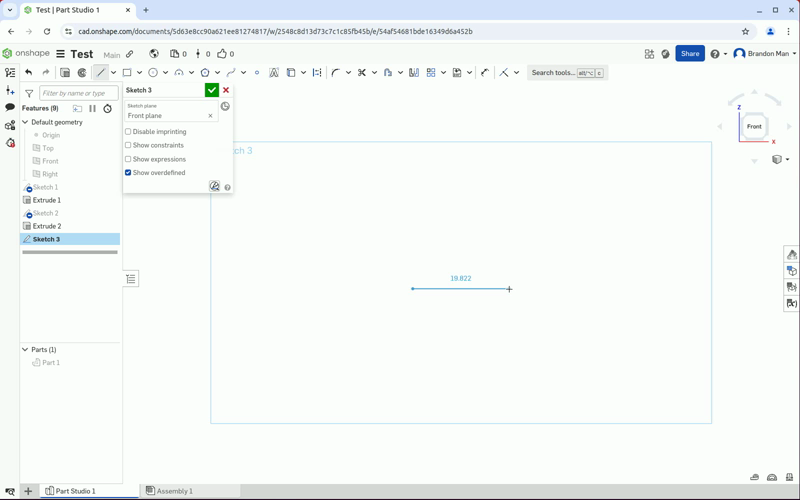
key_down(shift)
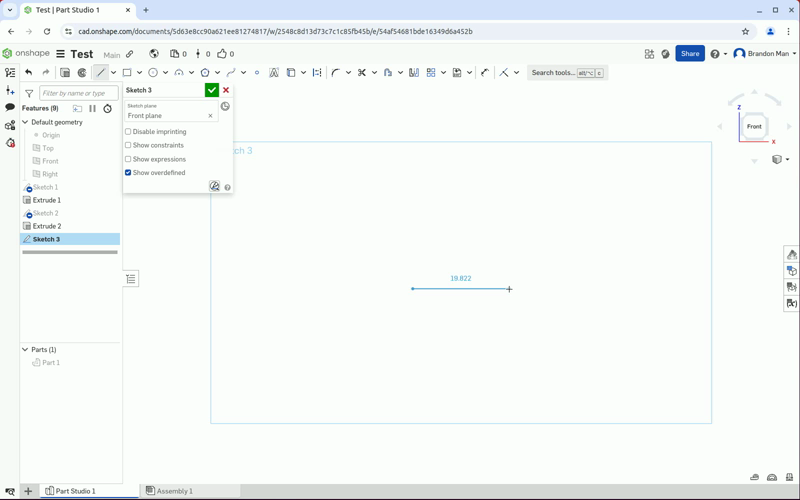
mouse_move(539, 288)
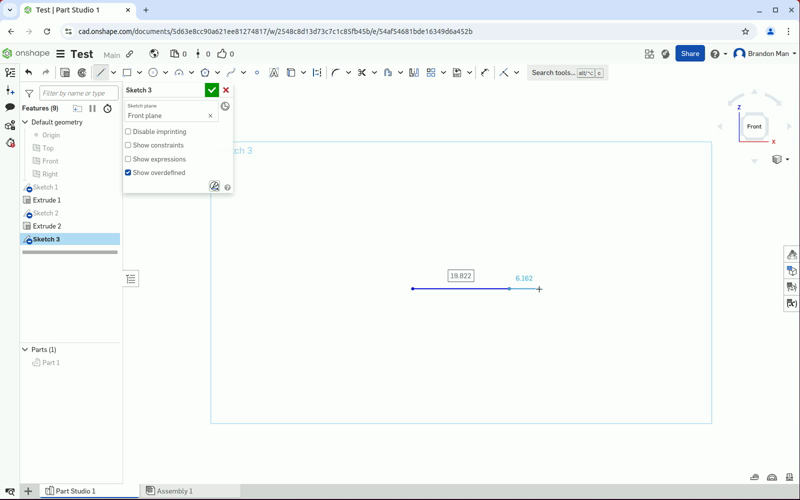
mouse_move(509, 282)
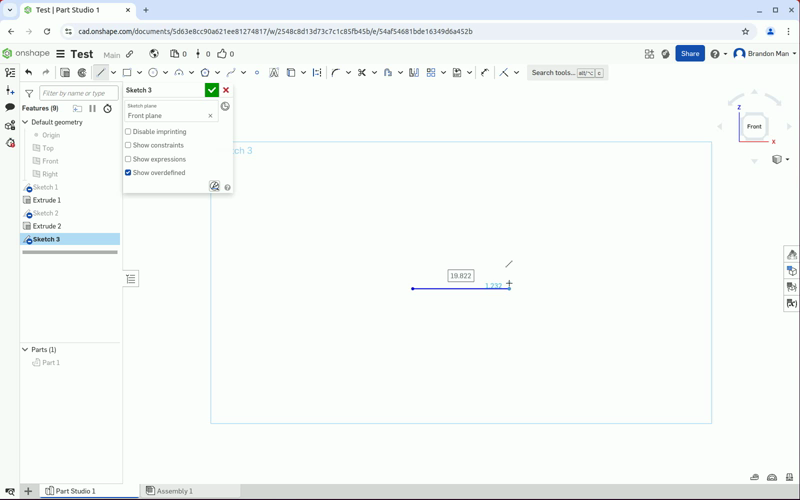
scroll(6)
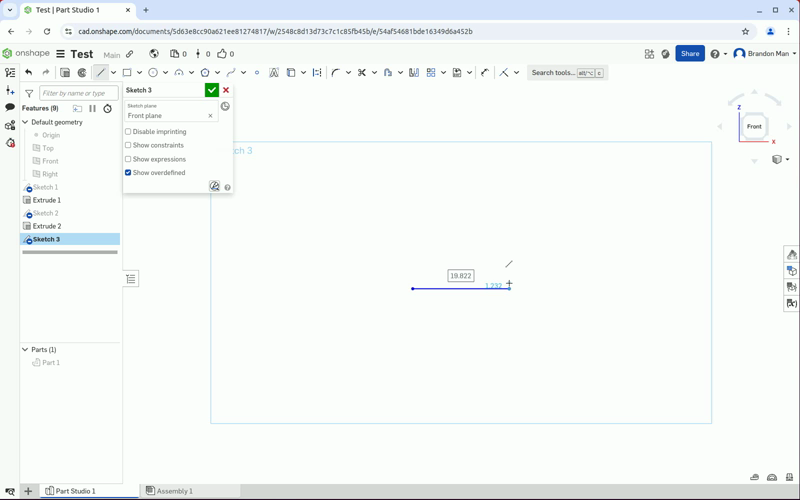
scroll(6)
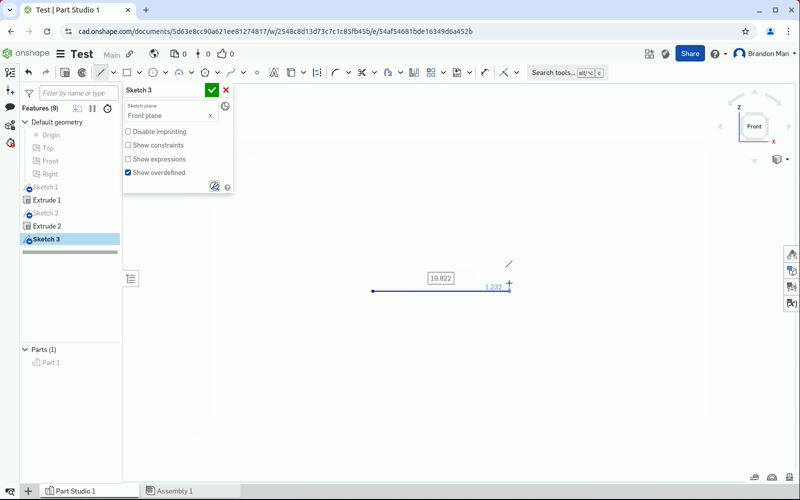
scroll(6)
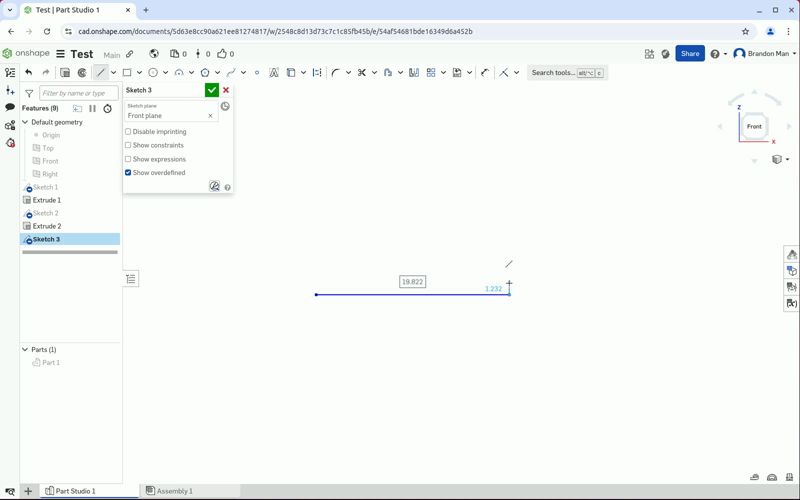
scroll(6)
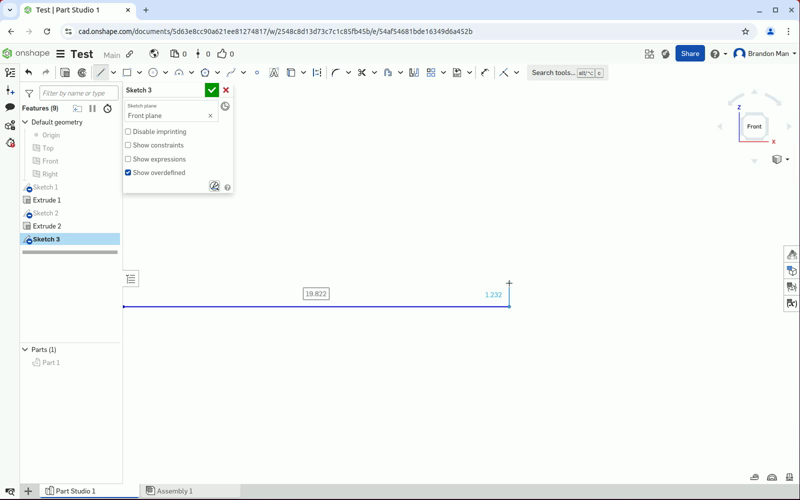
scroll(6)
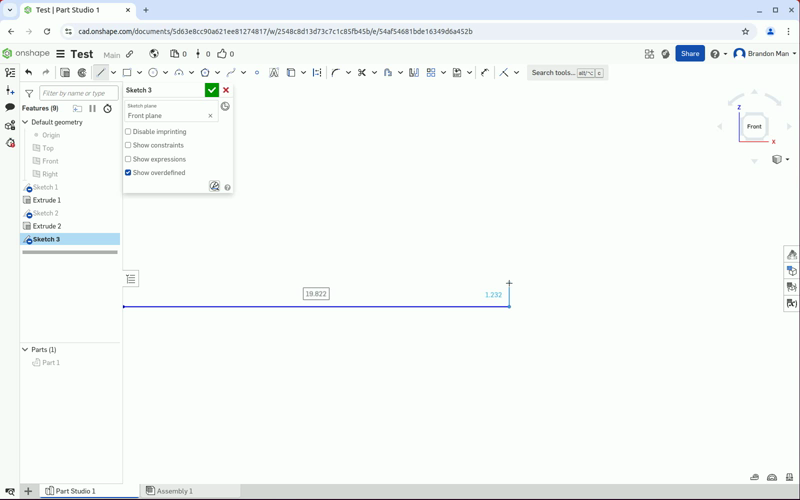
scroll(6)
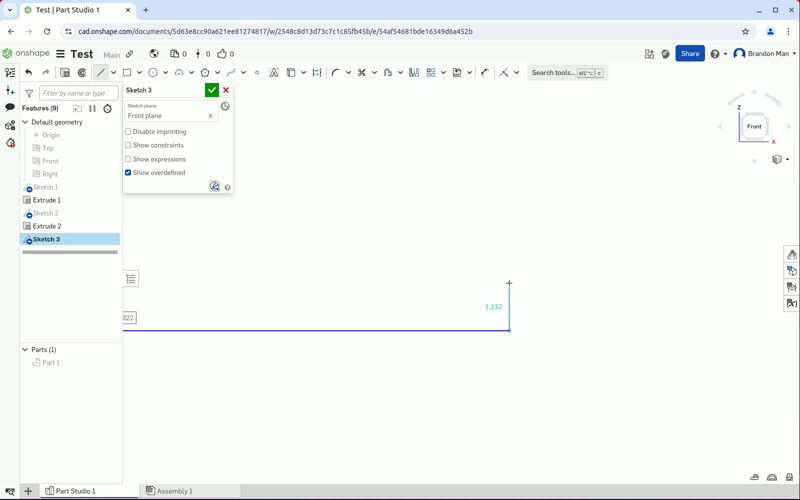
scroll(6)
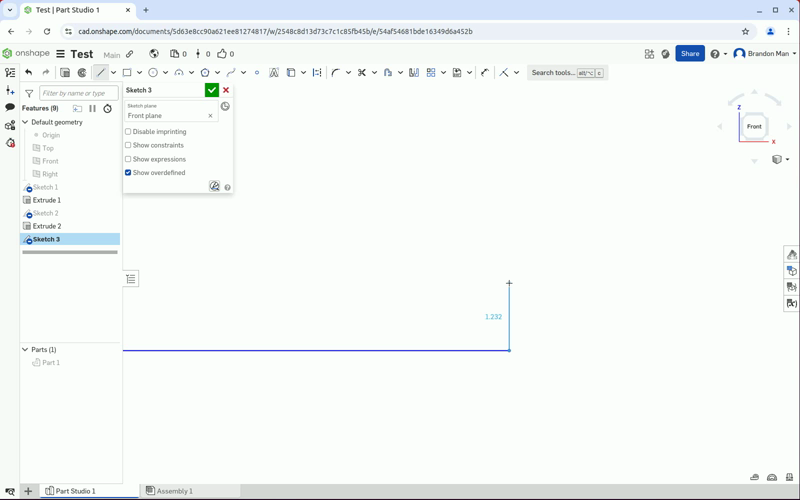
click(509, 282)
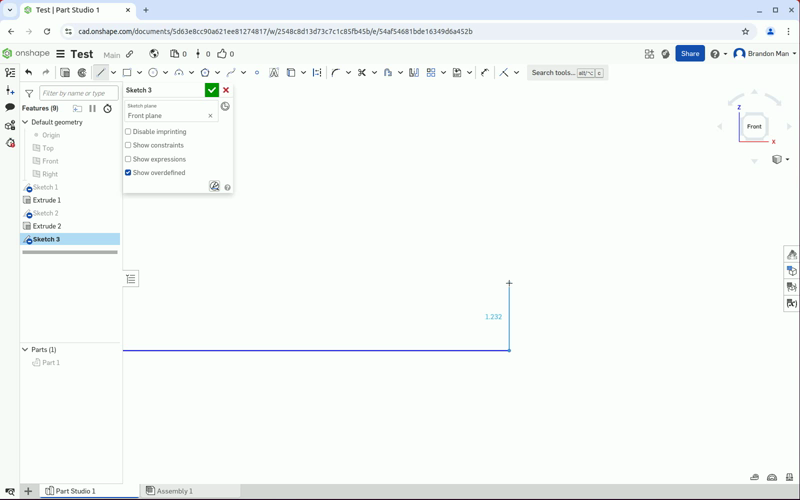
scroll(-6)
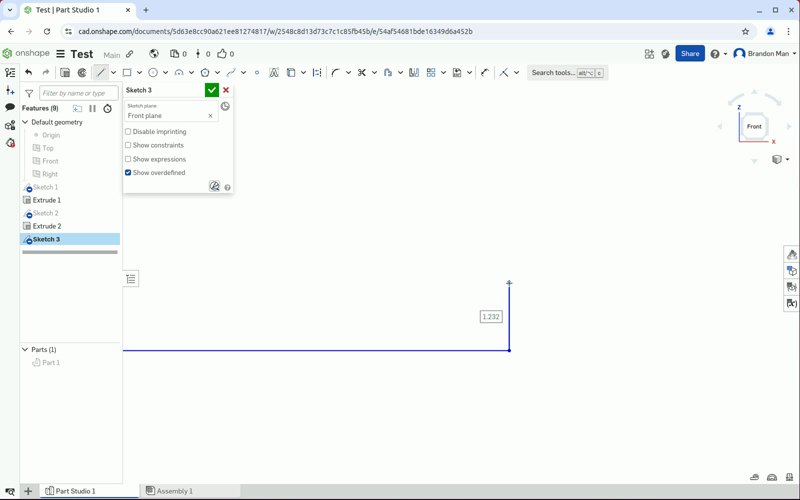
scroll(-6)
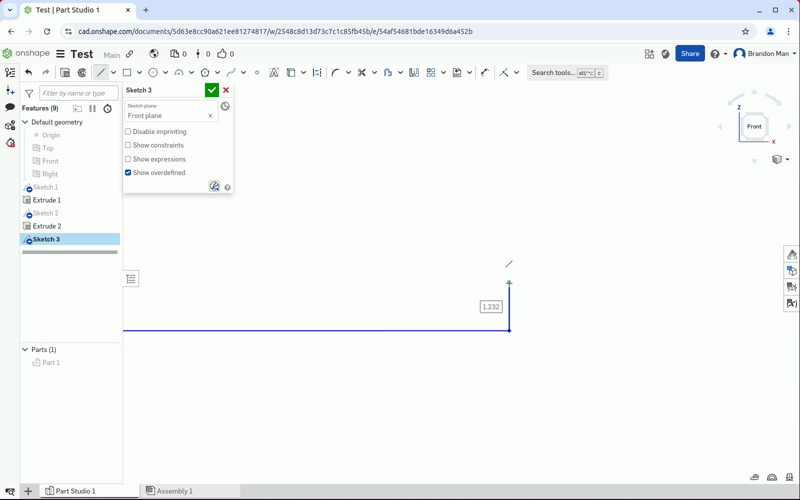
scroll(-6)
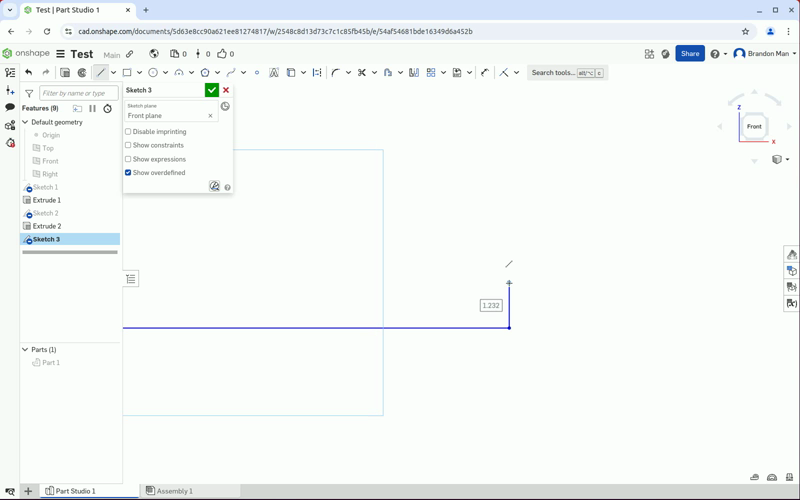
scroll(-6)
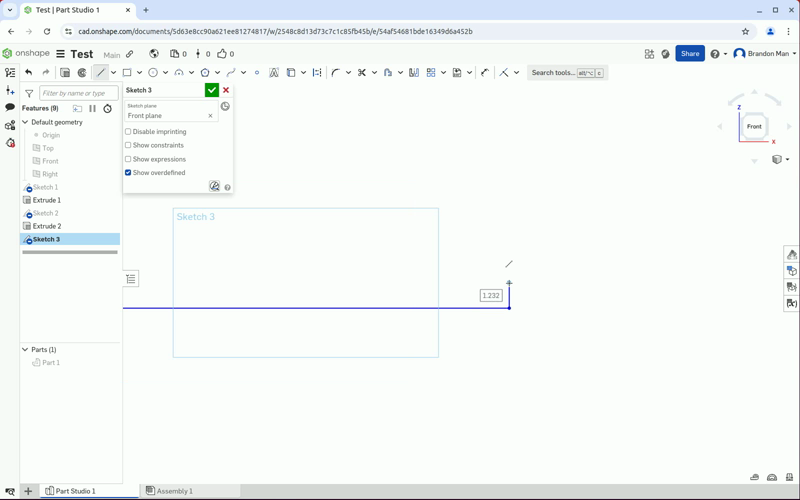
scroll(-6)
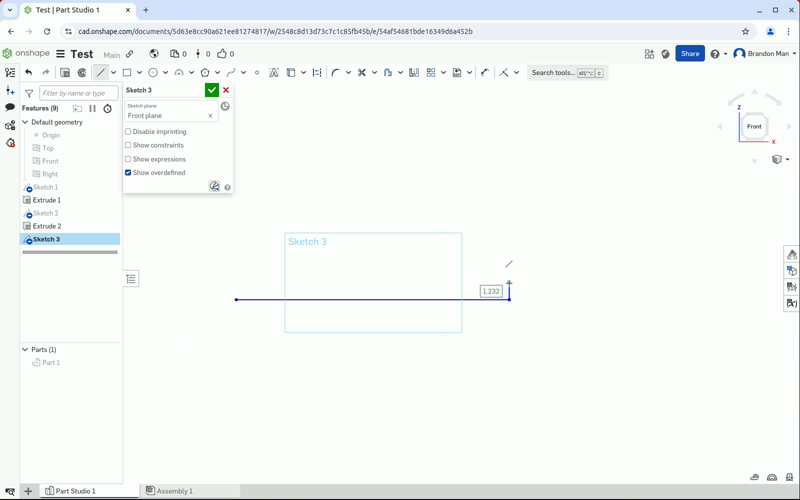
scroll(-6)
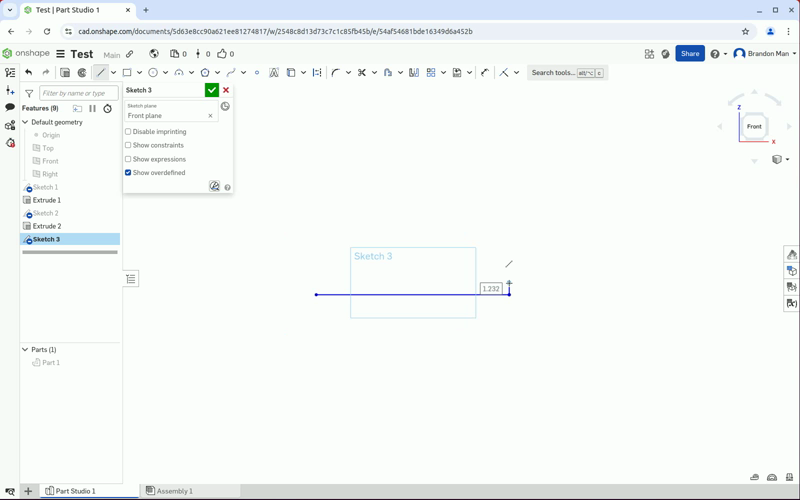
scroll(-6)
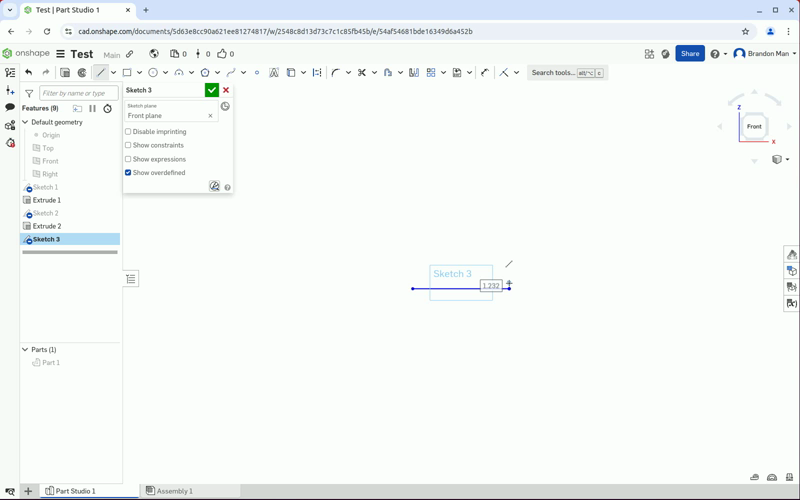
key_up(shift)
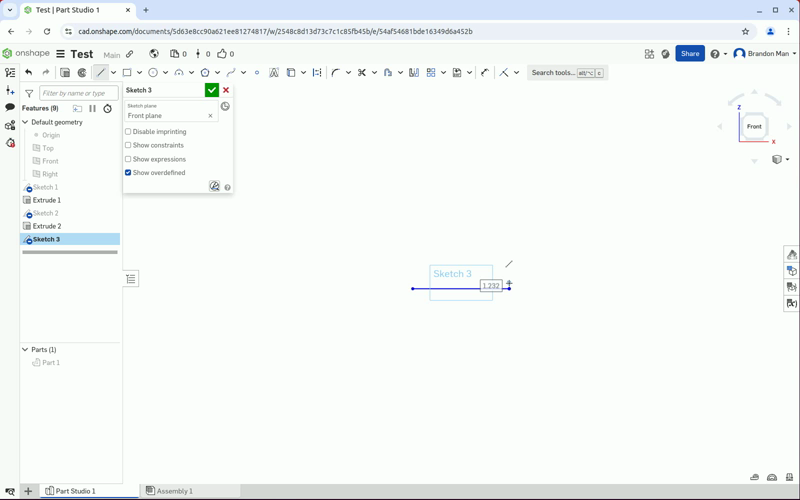
key_down(shift)
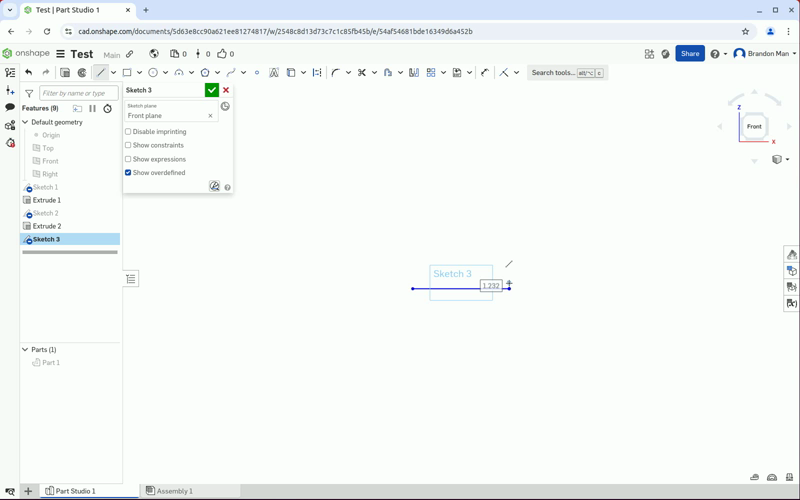
mouse_move(412, 282)
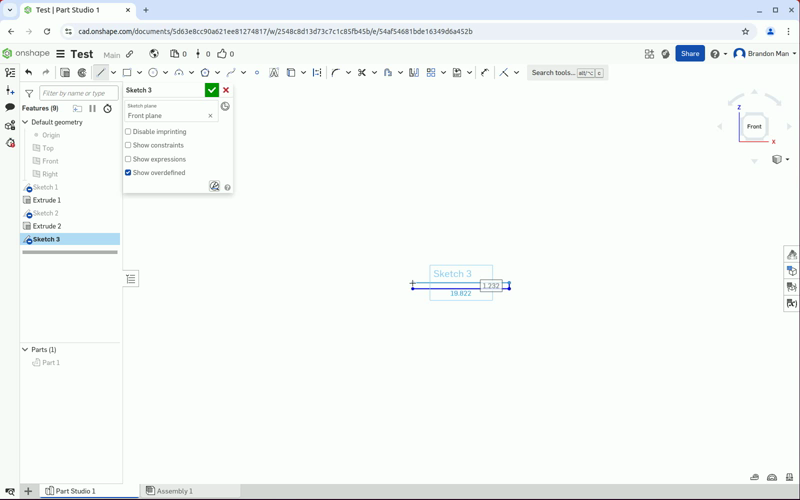
click(412, 282)
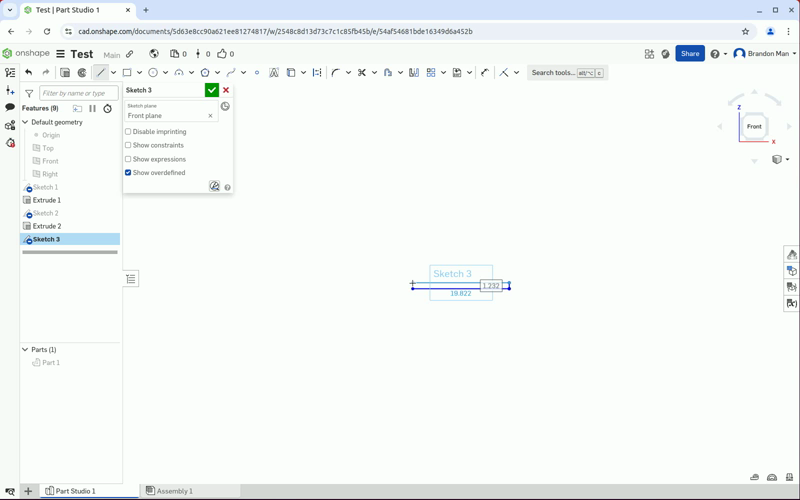
key_up(shift)
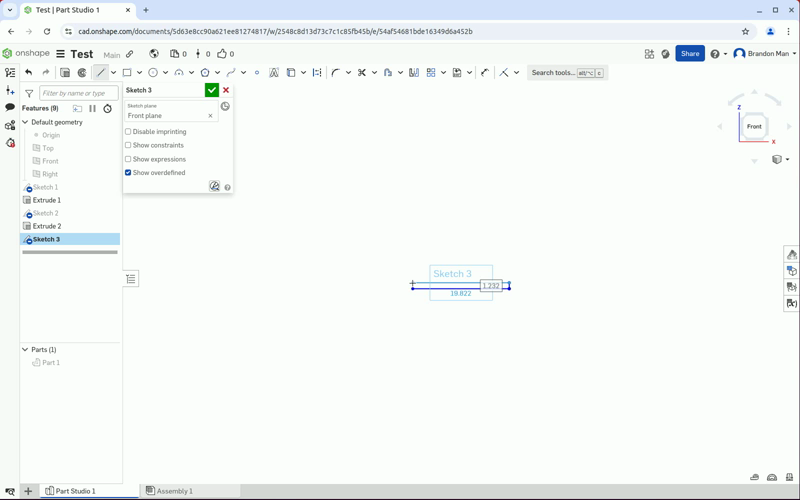
mouse_move(442, 282)
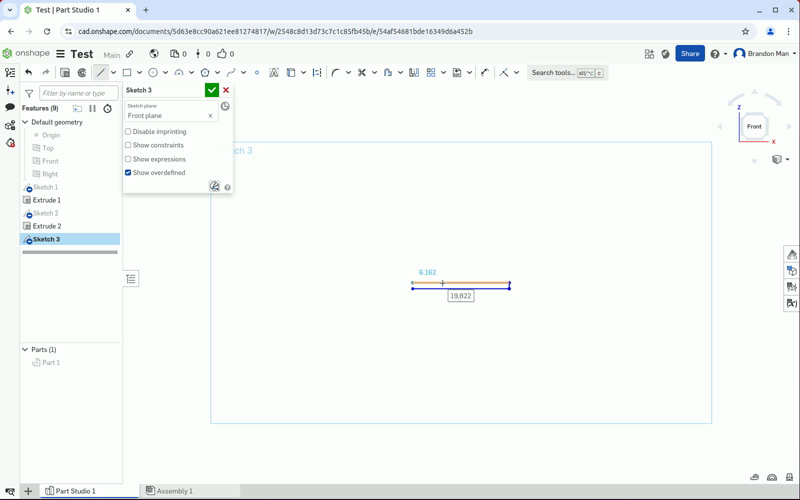
key_down(shift)
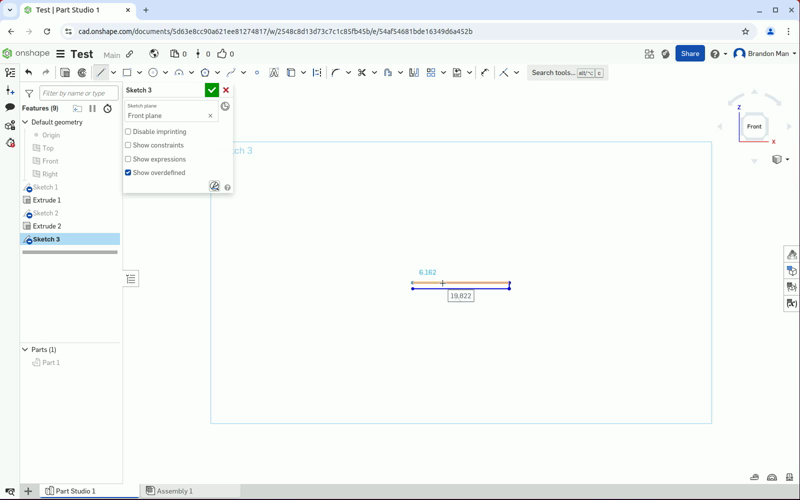
mouse_move(412, 288)
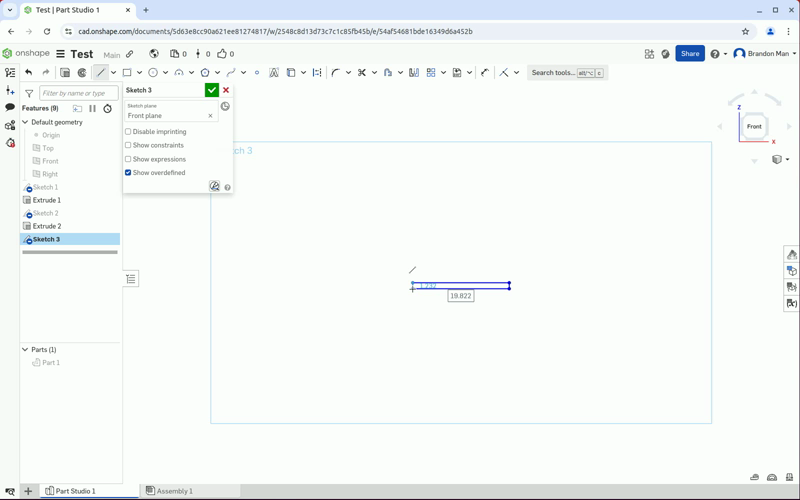
scroll(6)
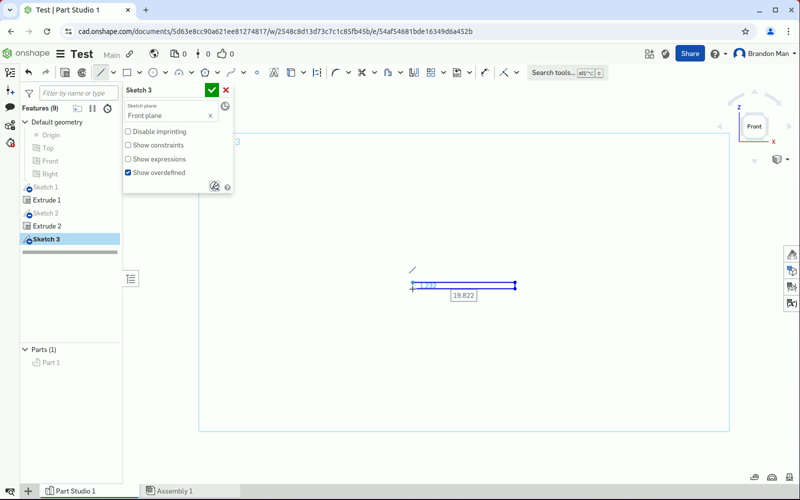
scroll(6)
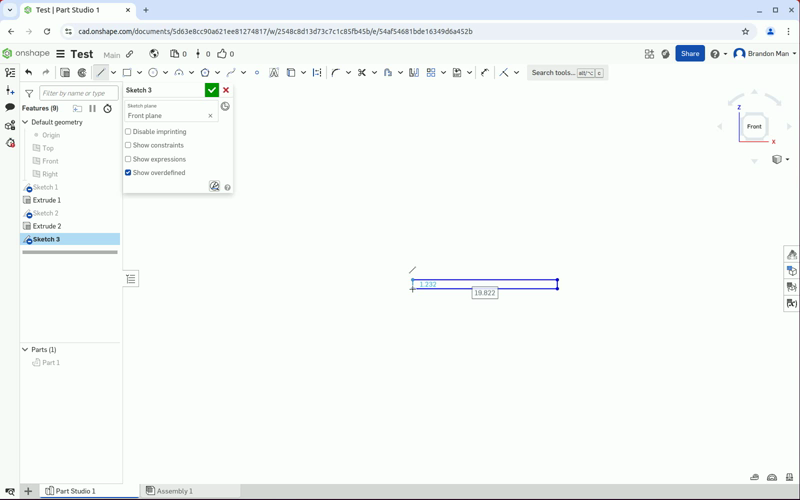
scroll(6)
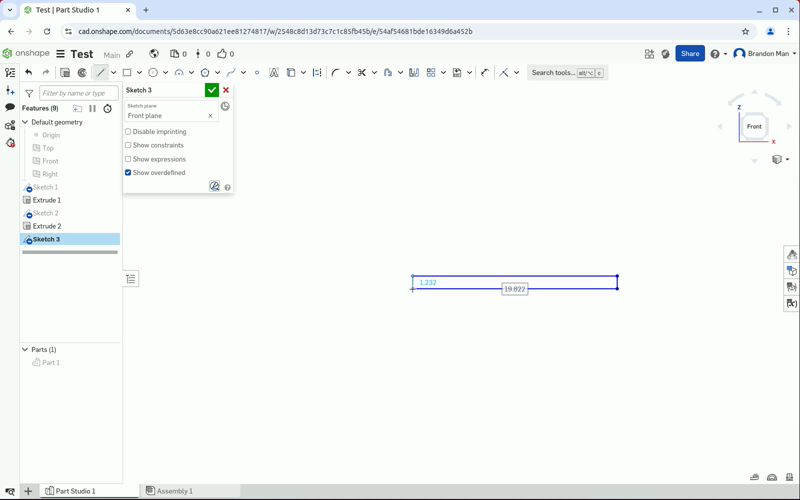
scroll(6)
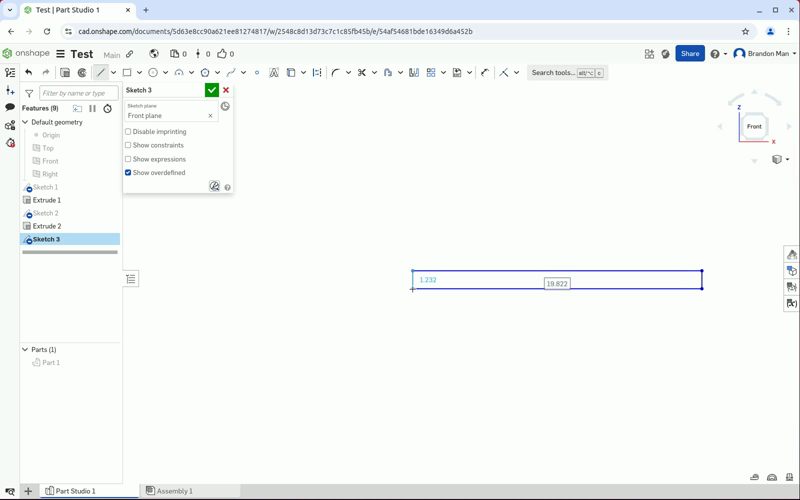
scroll(6)
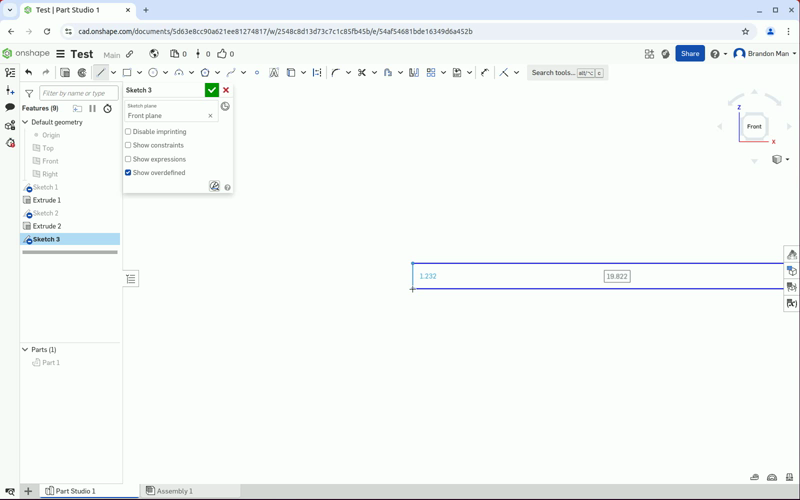
scroll(6)
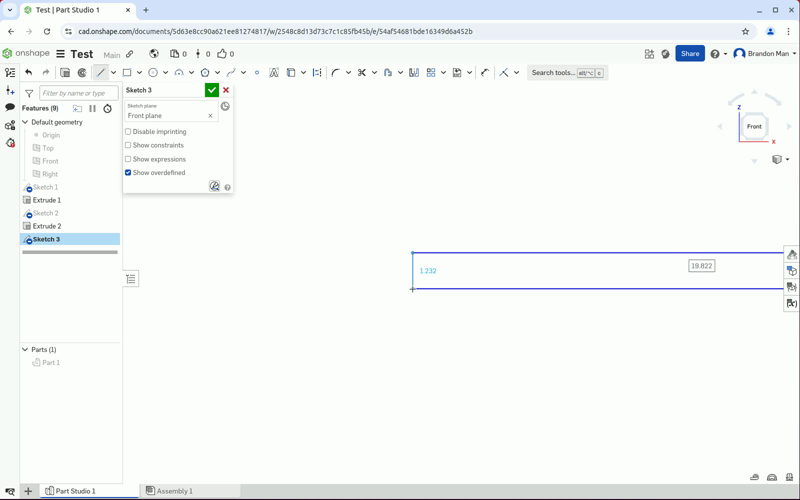
scroll(6)
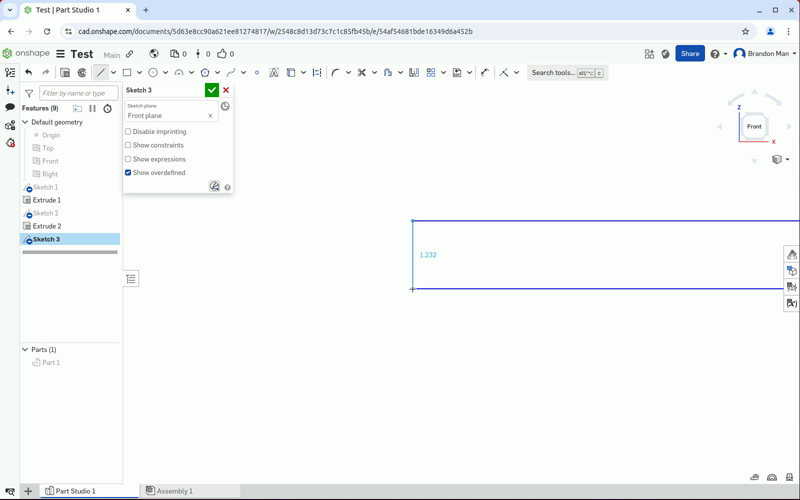
key_up(shift)
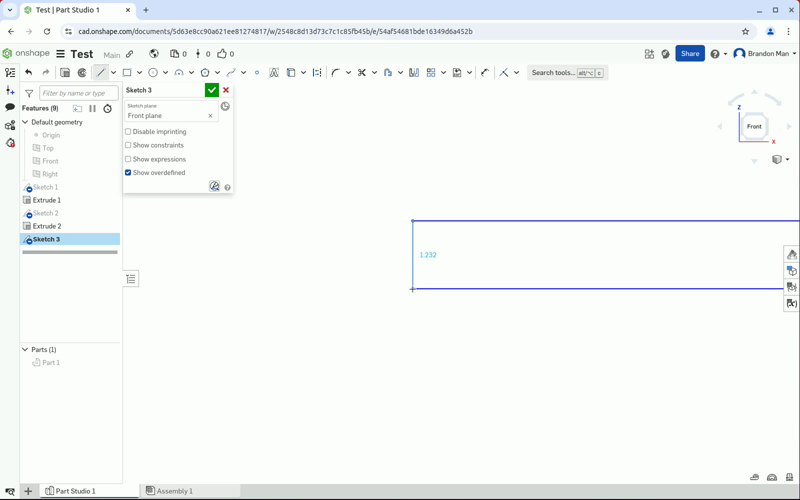
click(412, 288)
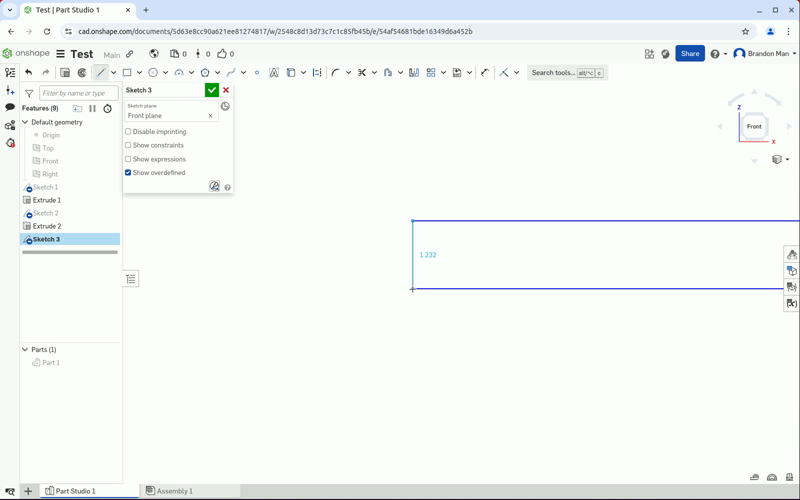
scroll(-6)
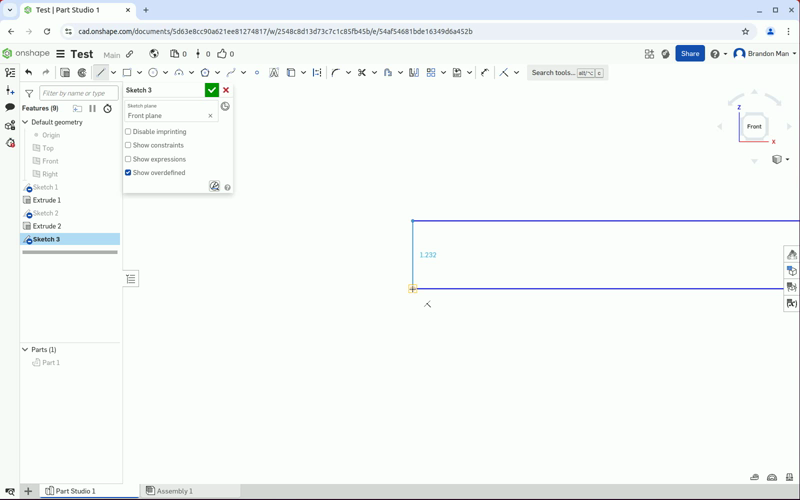
scroll(-6)
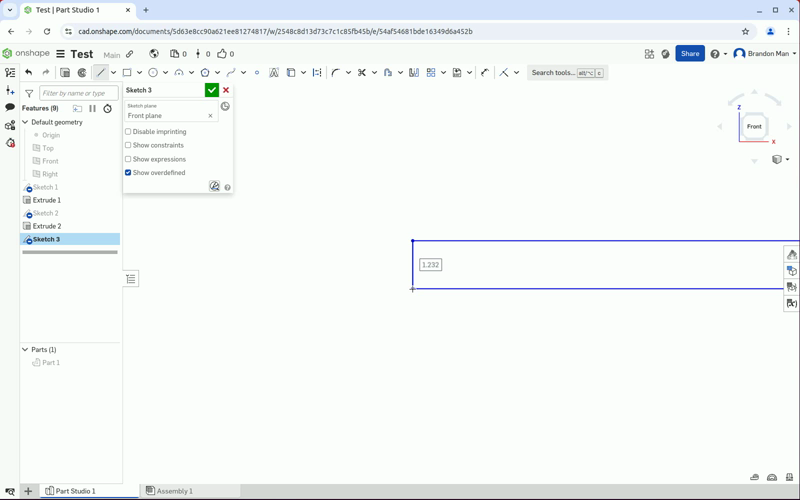
scroll(-6)
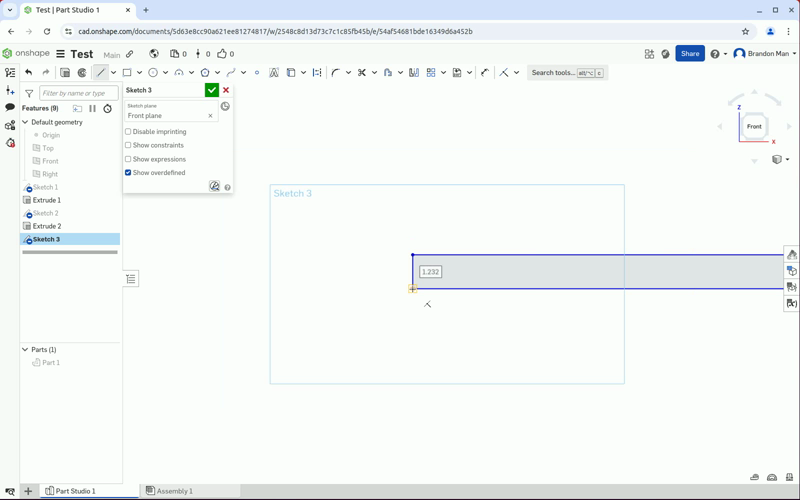
scroll(-6)
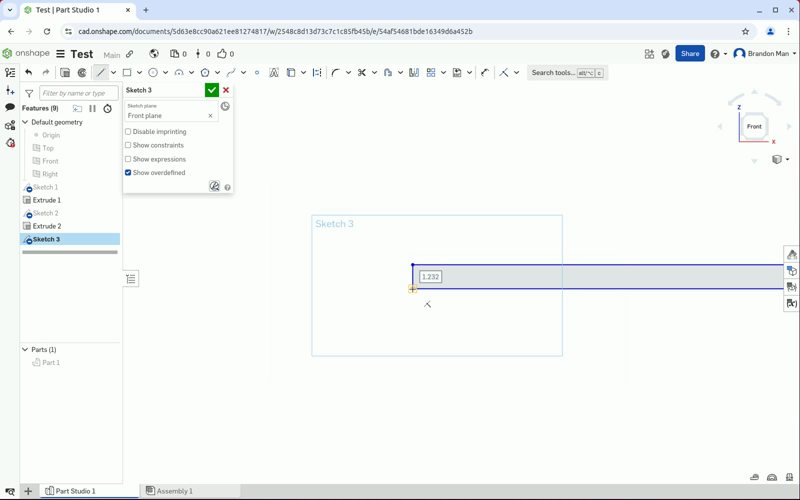
scroll(-6)
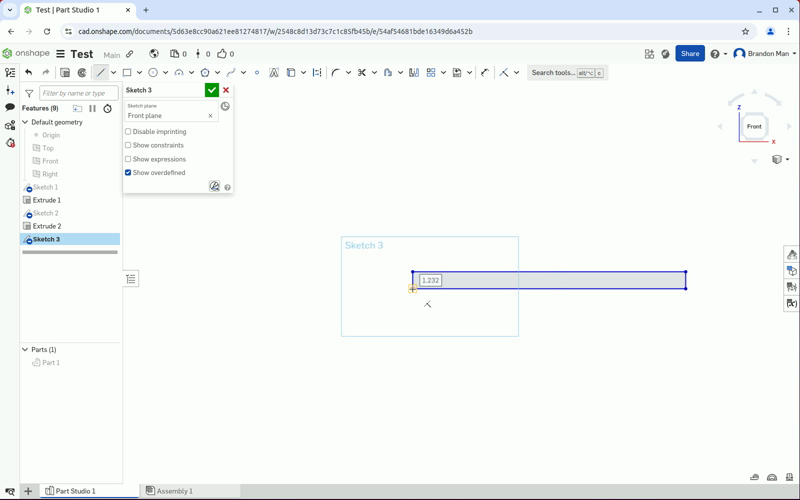
scroll(-6)
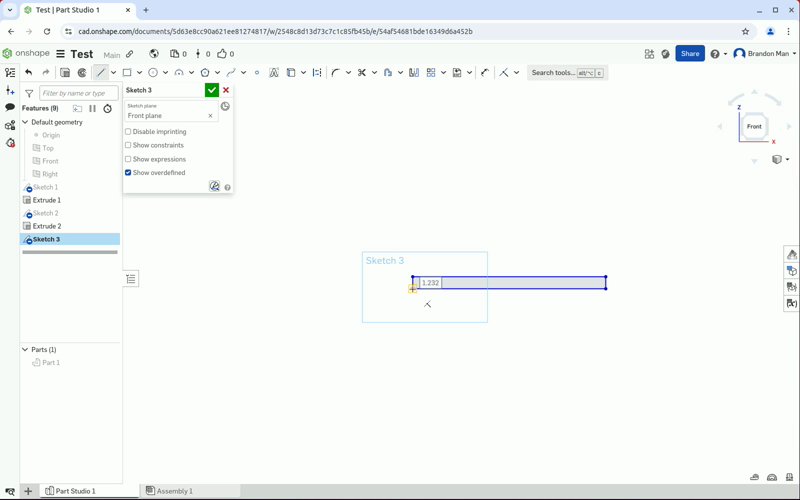
scroll(-6)
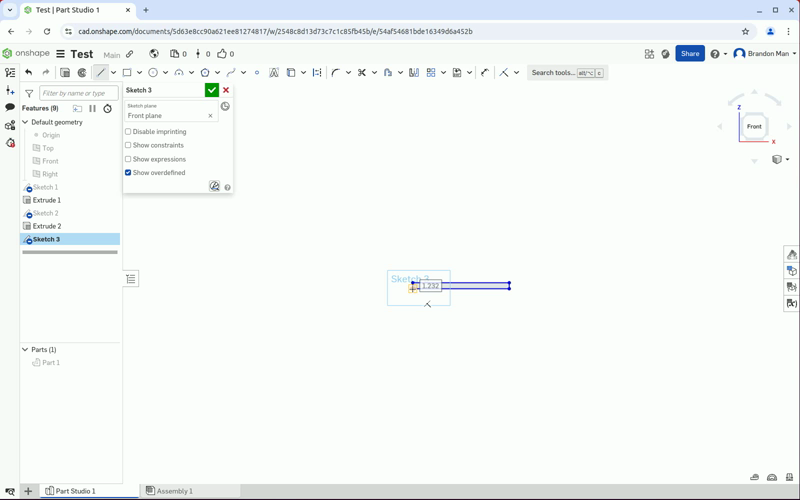
key(esc)
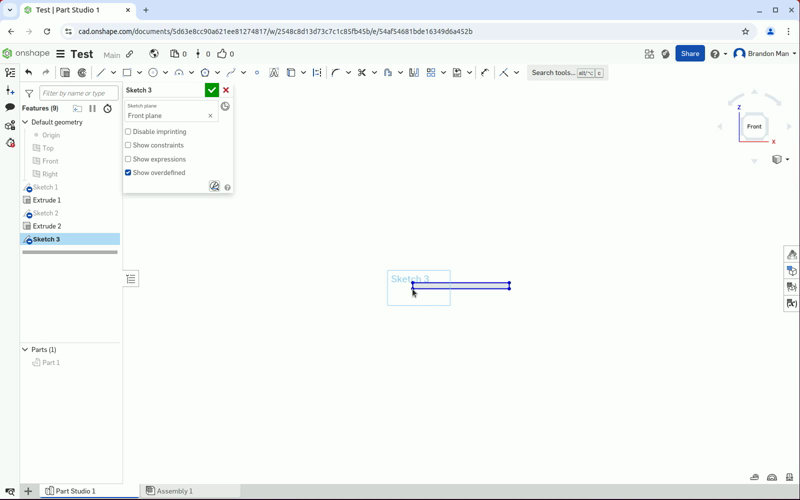
mouse_move(466, 283)
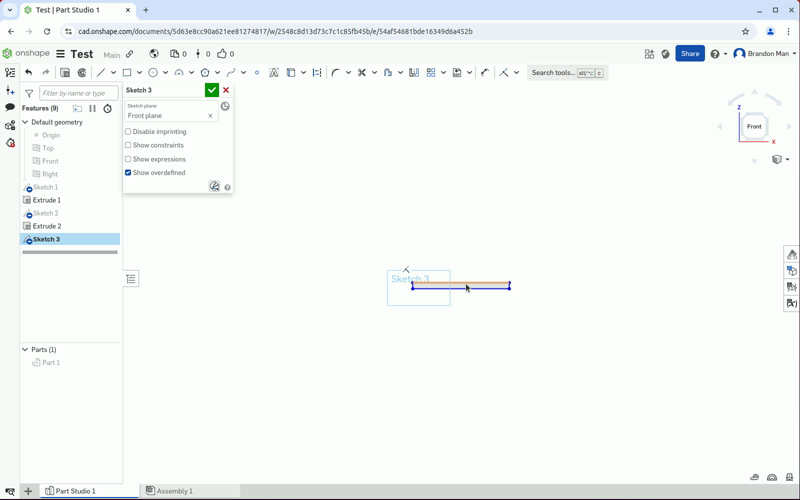
scroll(6)
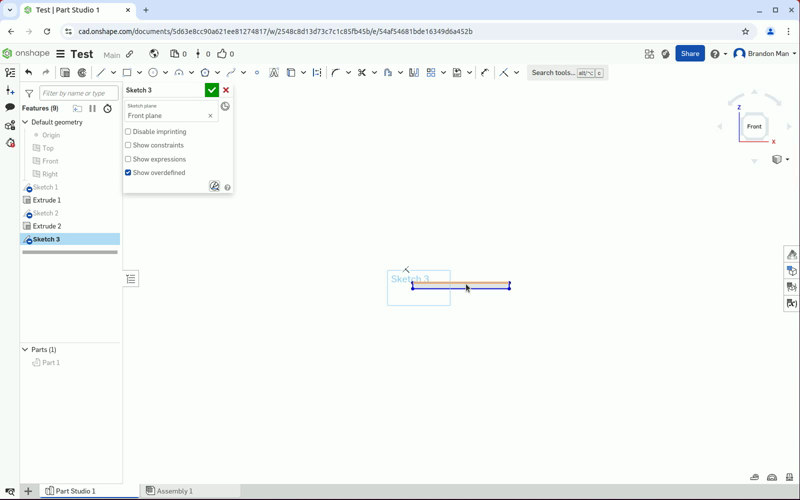
scroll(6)
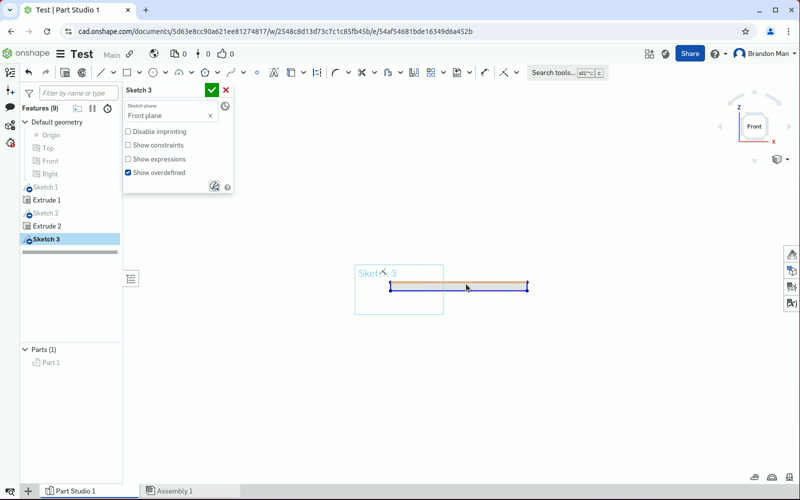
scroll(6)
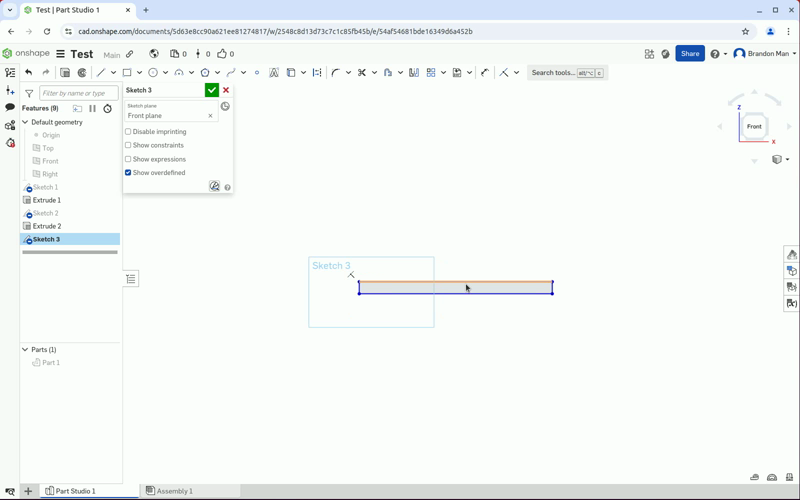
scroll(6)
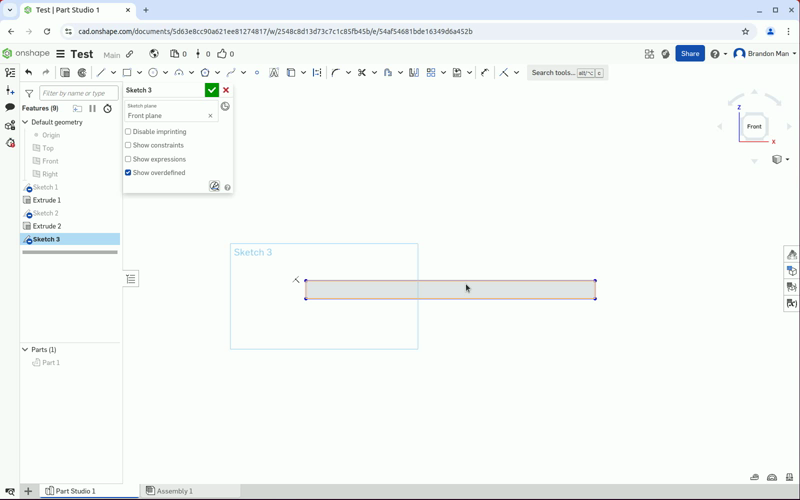
scroll(6)
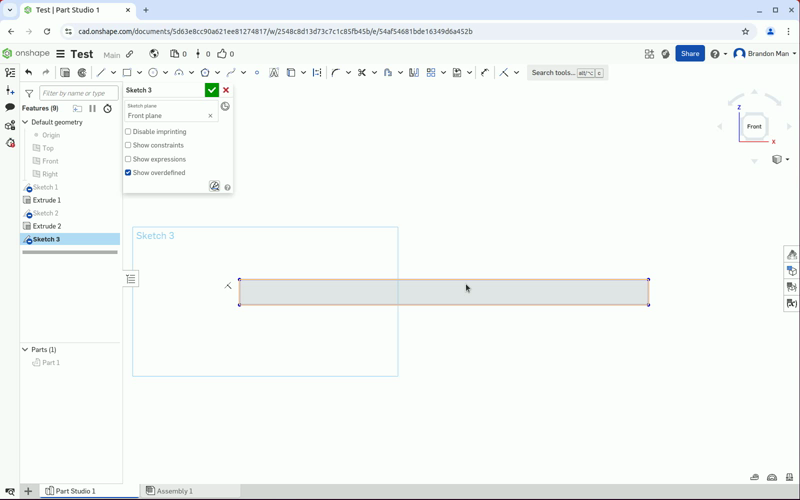
scroll(6)
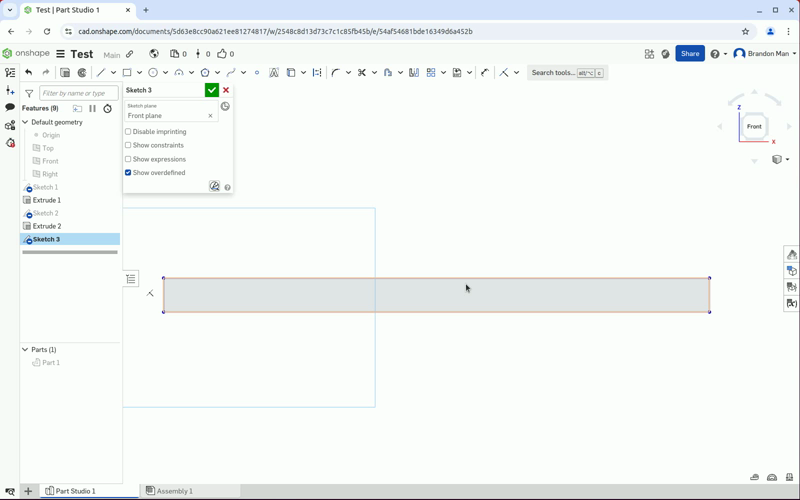
scroll(6)
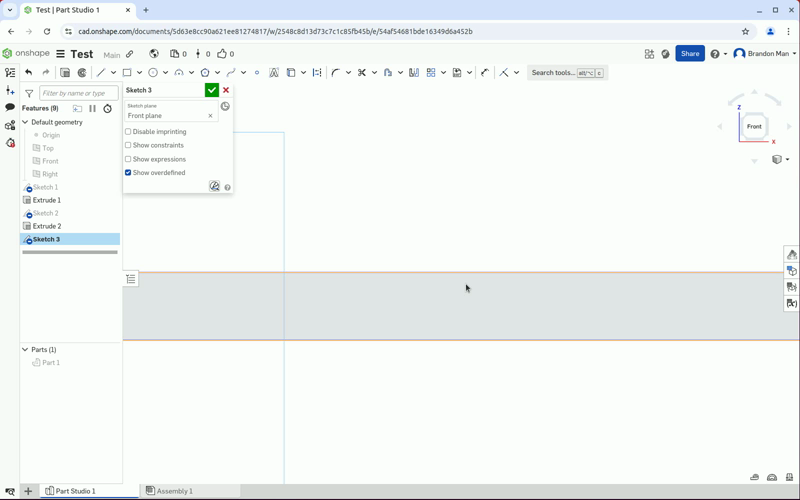
click(466, 283)
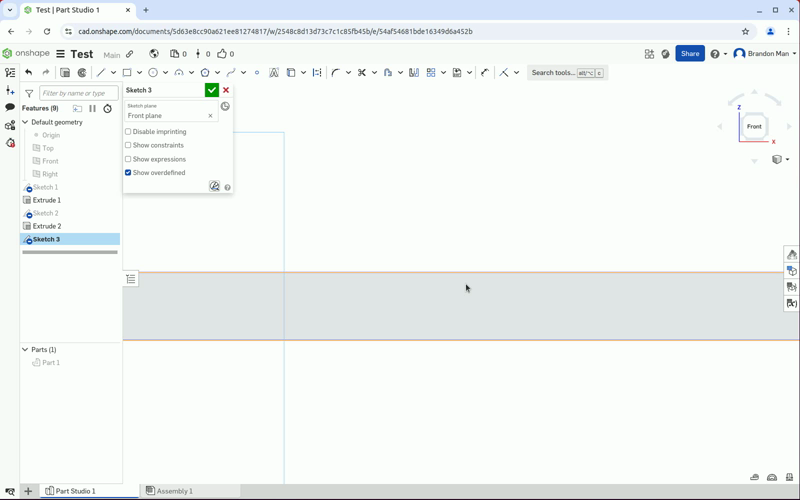
scroll(-6)
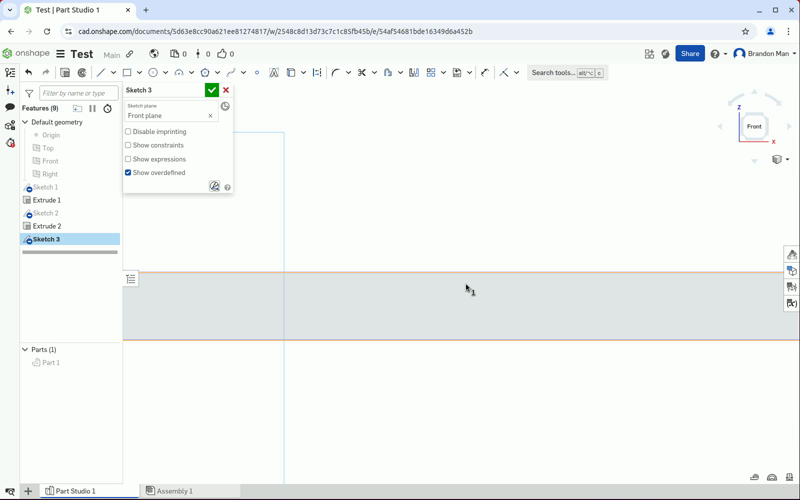
scroll(-6)
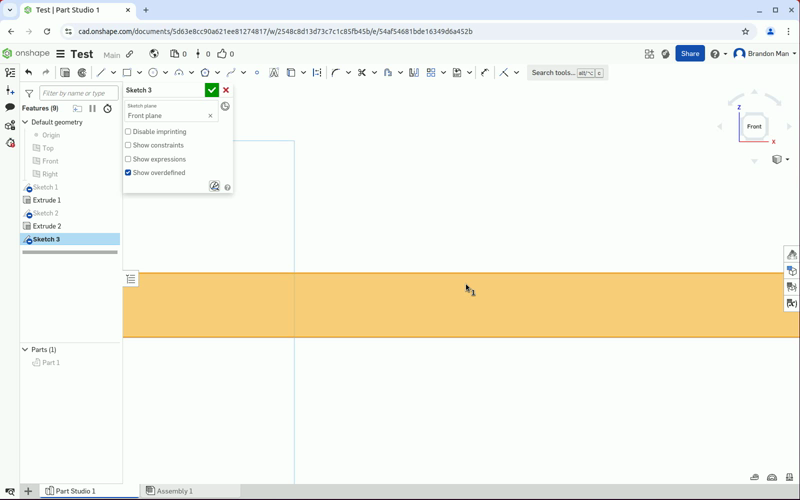
scroll(-6)
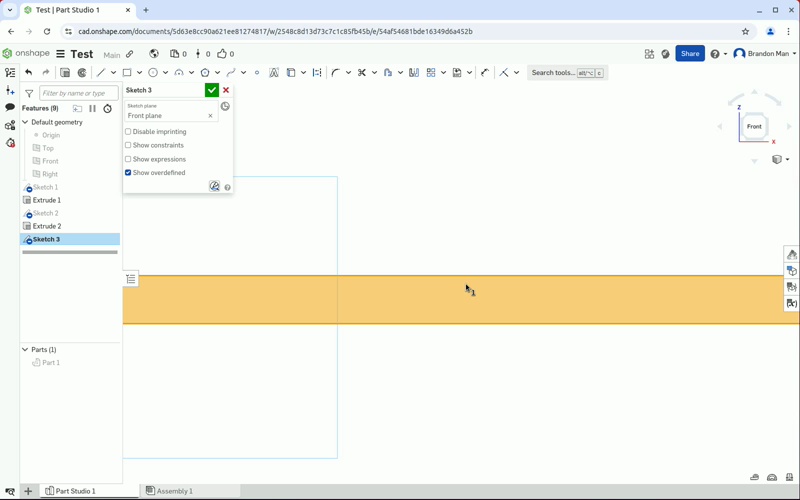
scroll(-6)
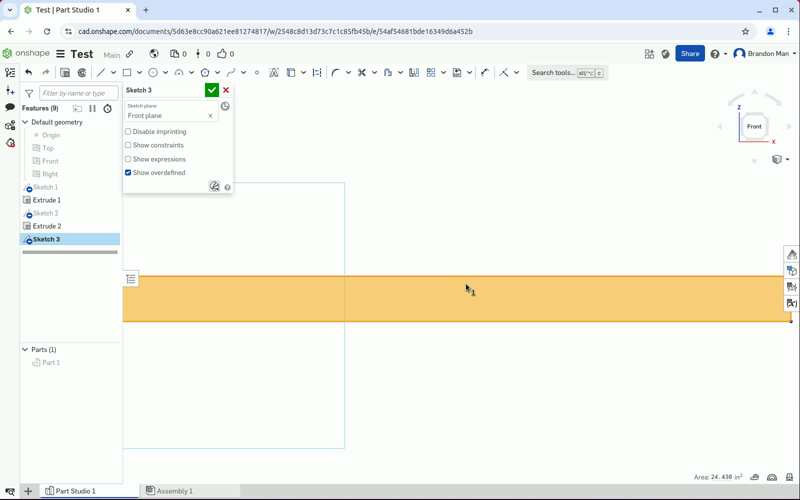
scroll(-6)
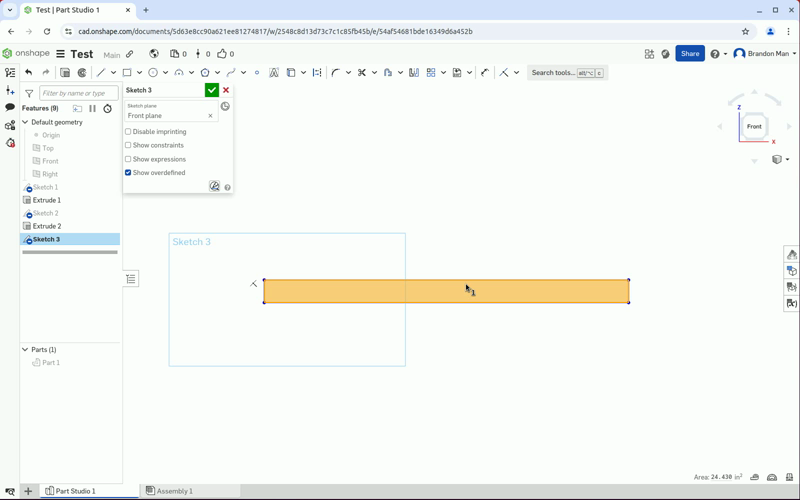
scroll(-6)
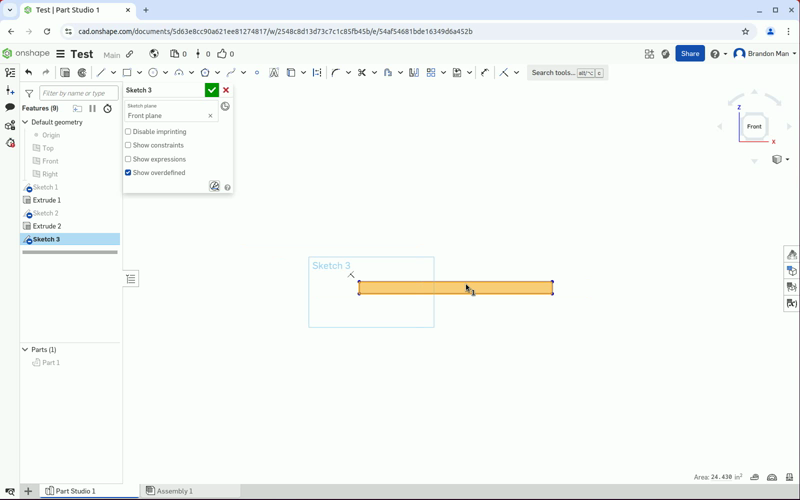
scroll(-6)
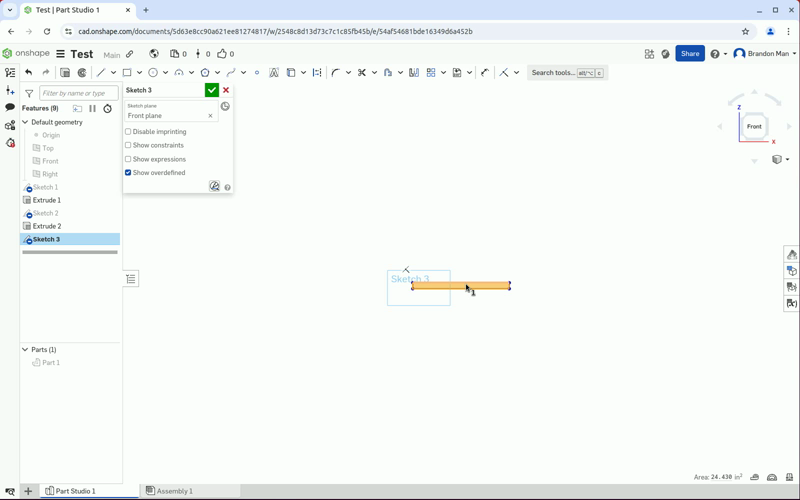
mouse_move(73, 352)
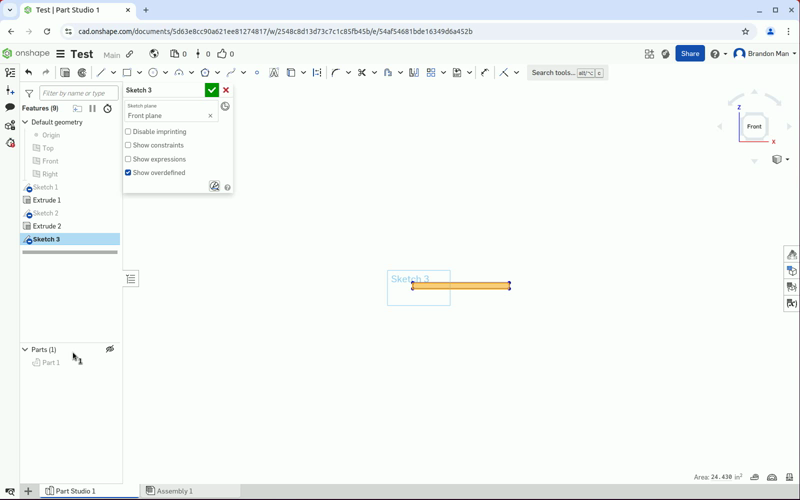
key(shift+y)
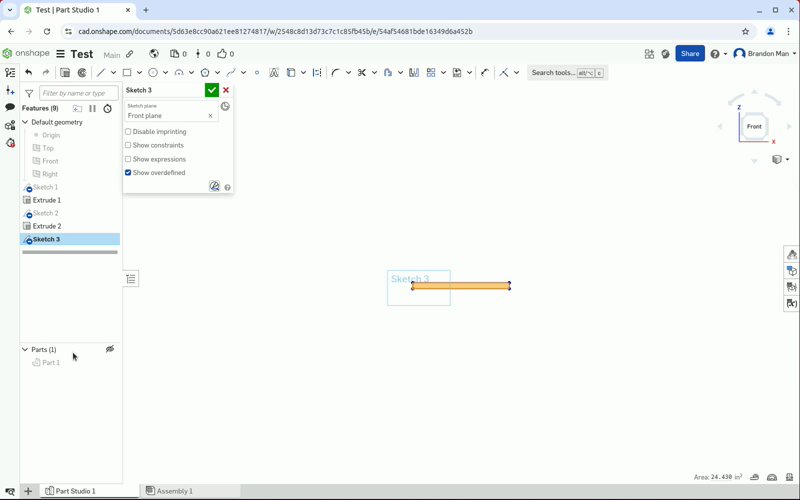
key(shift+e)
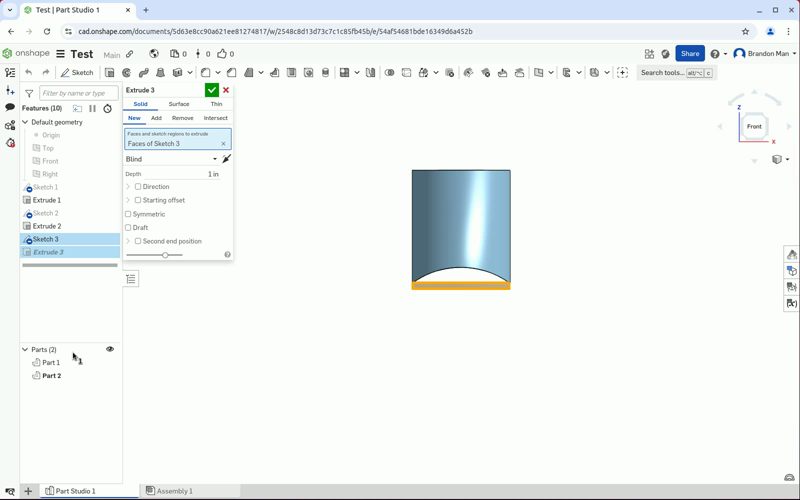
mouse_move(143, 106)
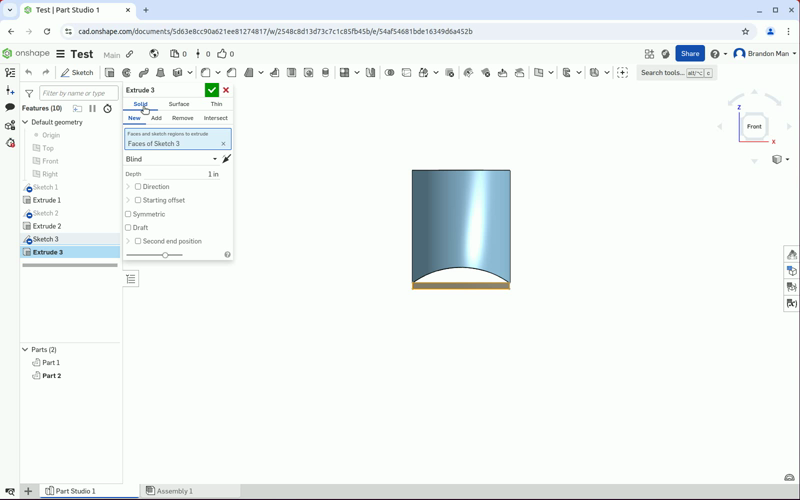
click(143, 106)
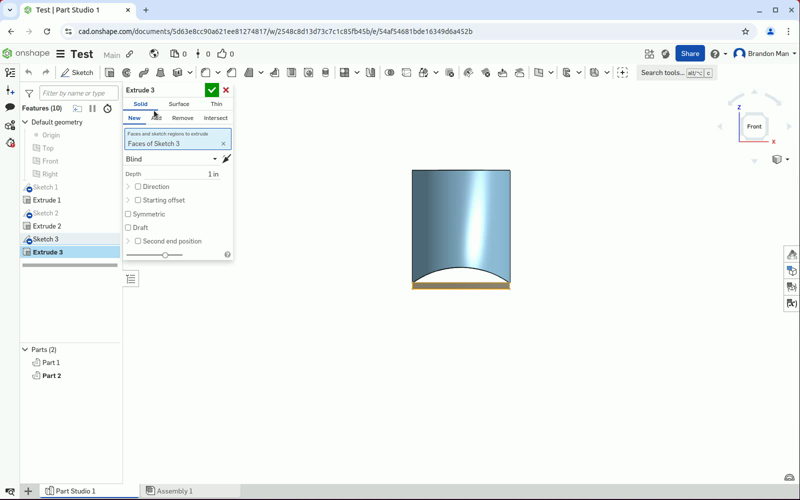
mouse_move(186, 120)
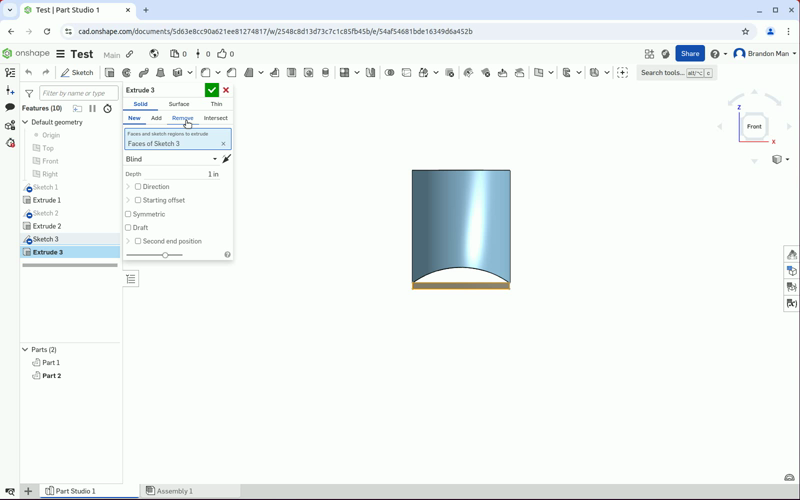
click(186, 120)
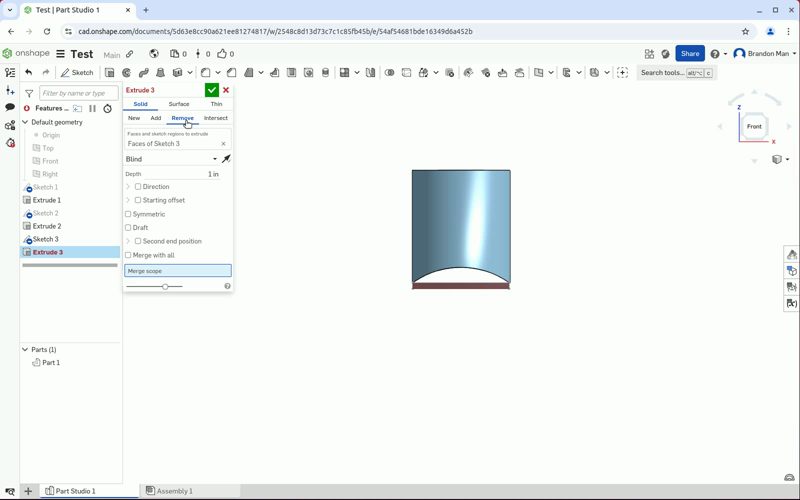
key(tab, 4)
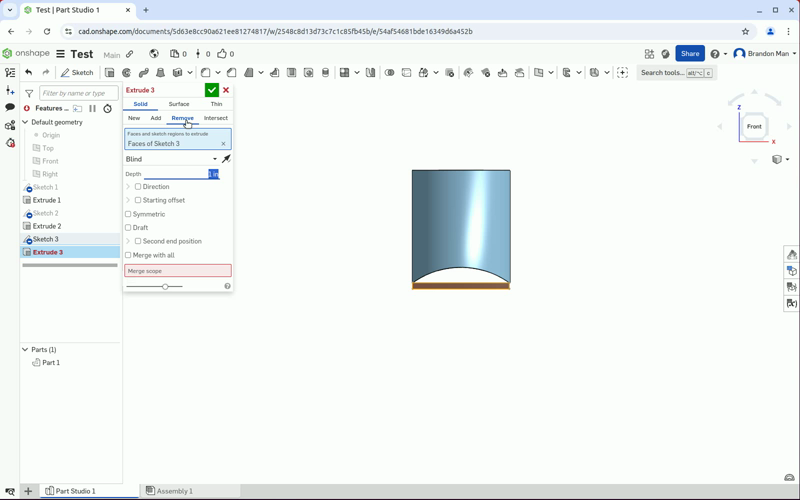
text(41.402)
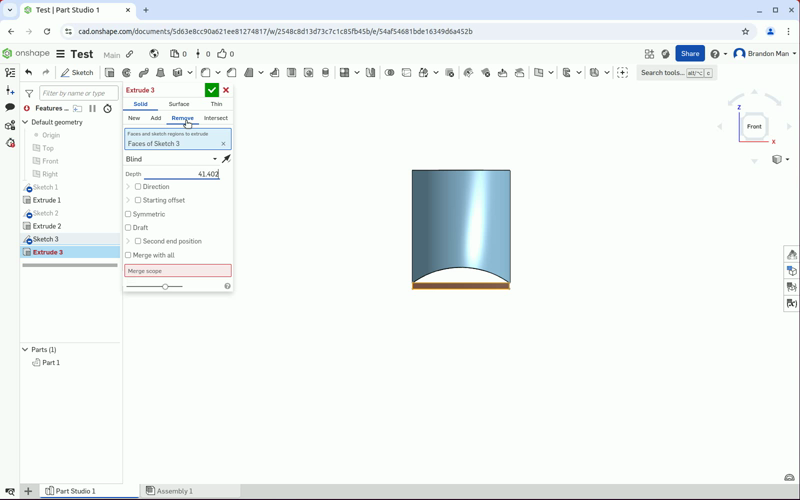
key(tab, 3)
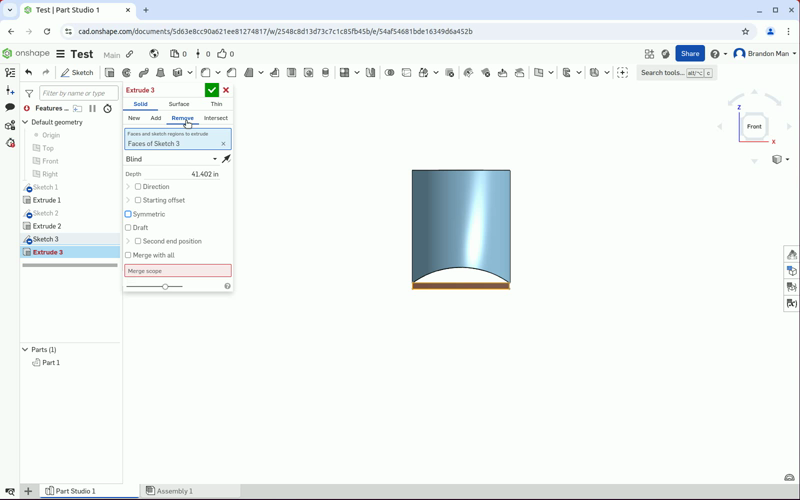
key(space)
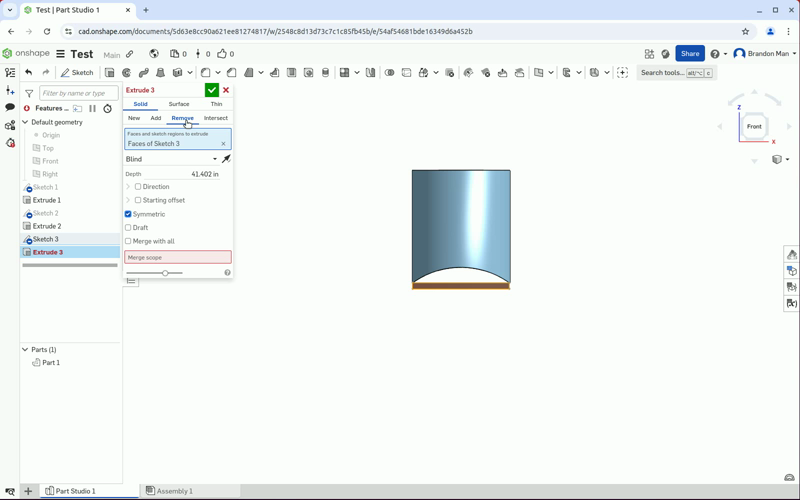
key(tab, 2)
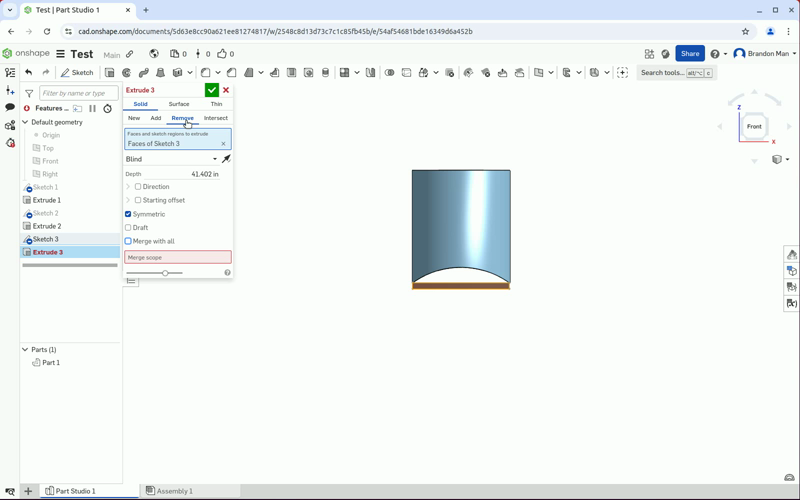
key(space)
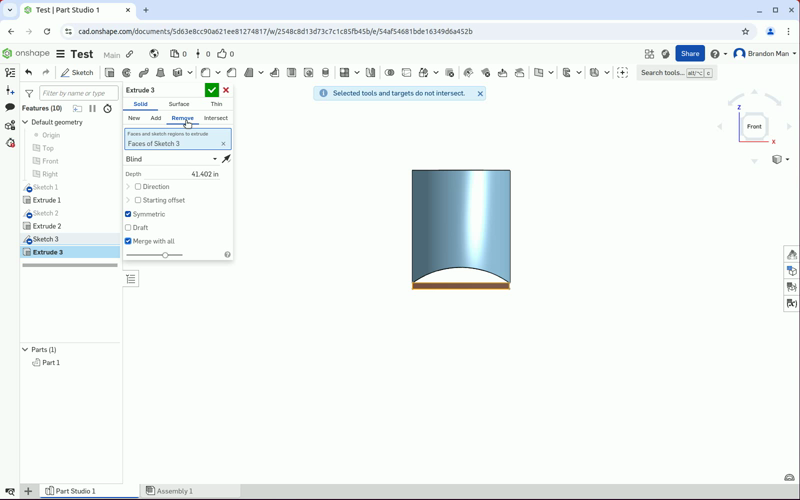
key(enter)
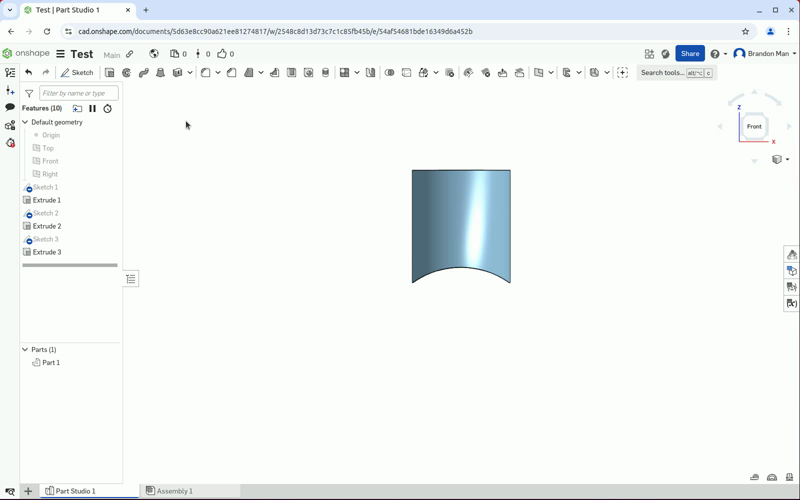
key(shift+h)
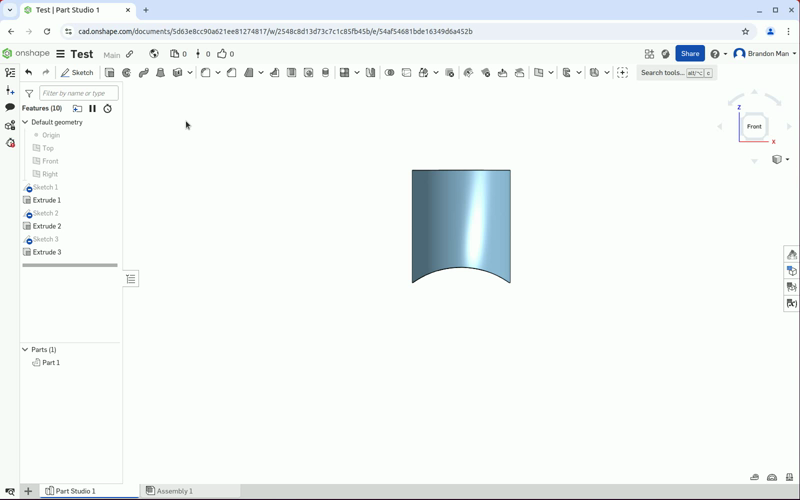
key(shift+h)
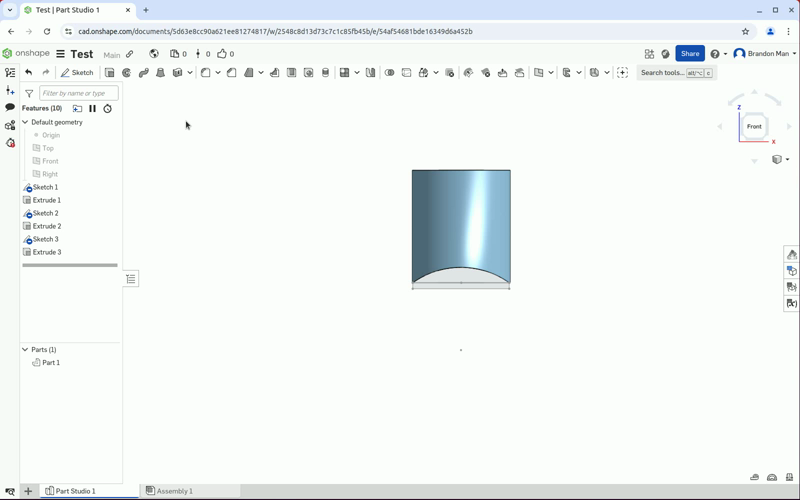
key(shift+7)
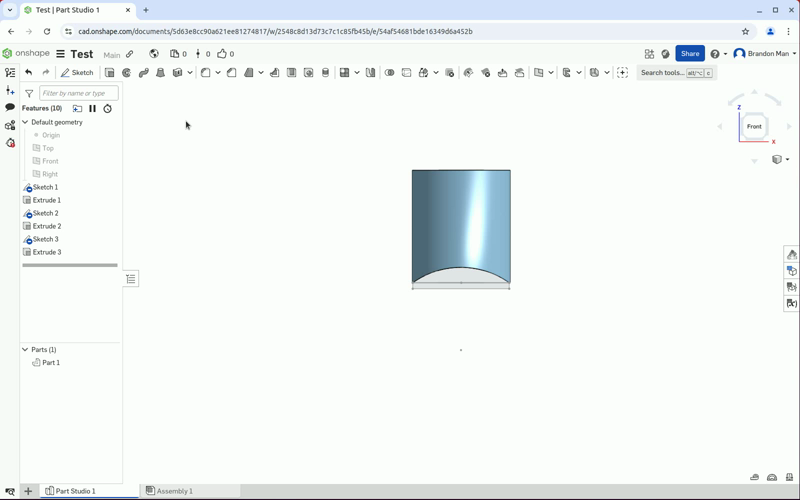
key(left, 2)
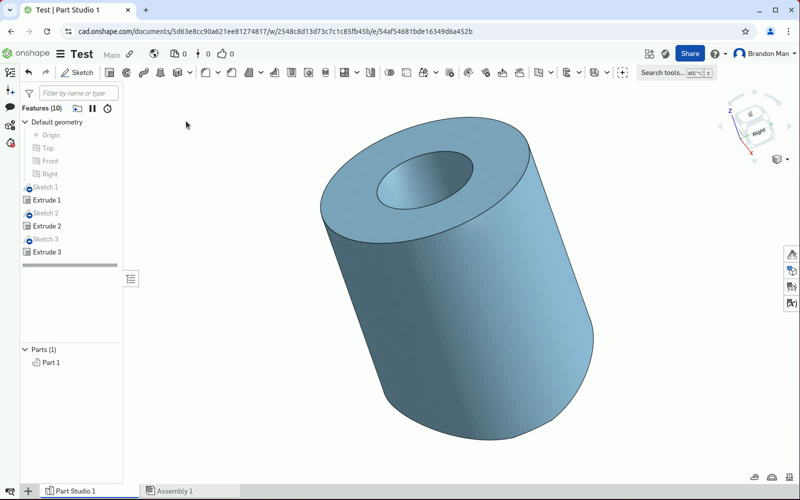
key(down, 2)
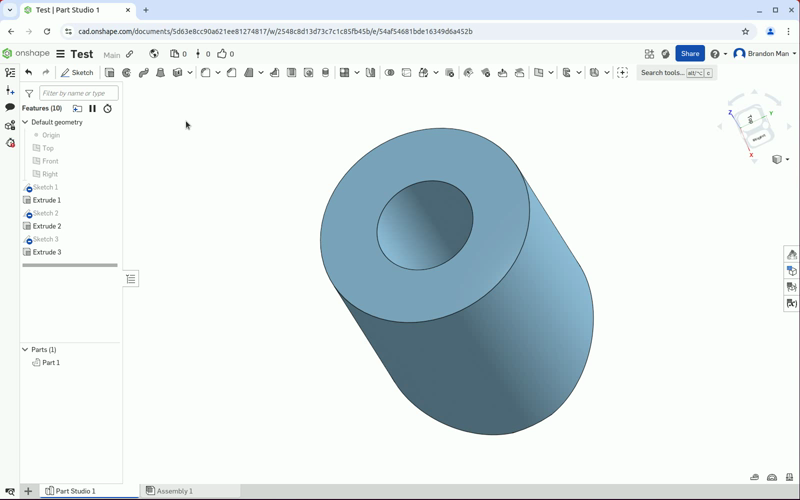
key(up, 2)
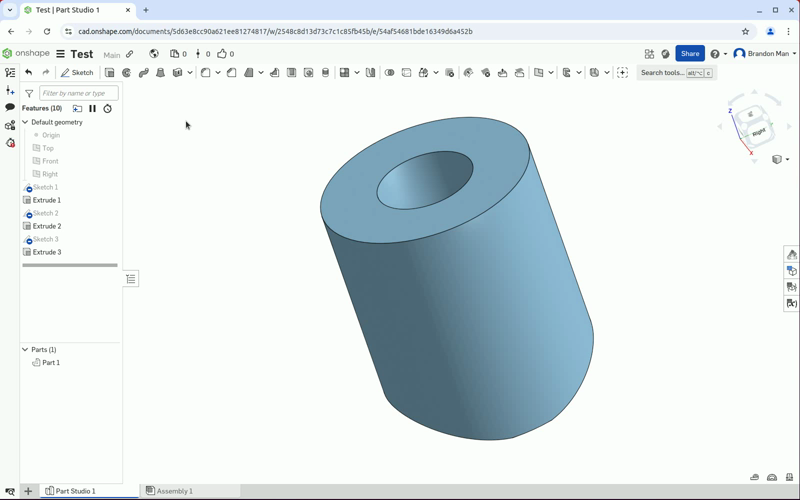
key(right, 2)
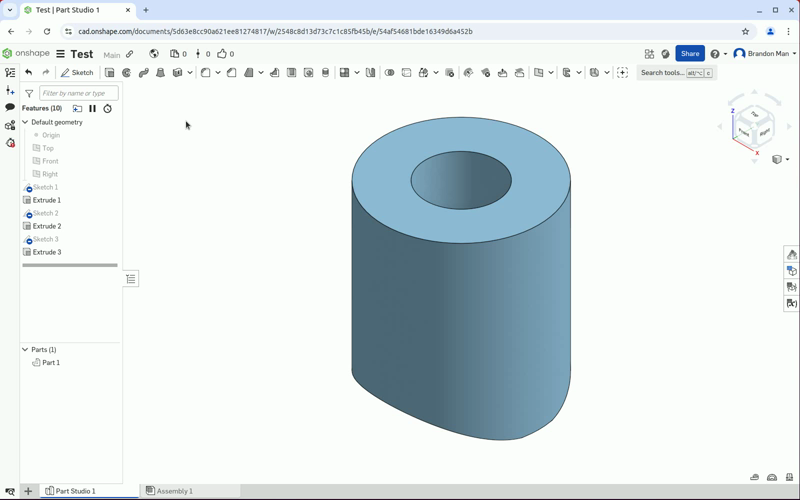
mouse_move(73, 189)
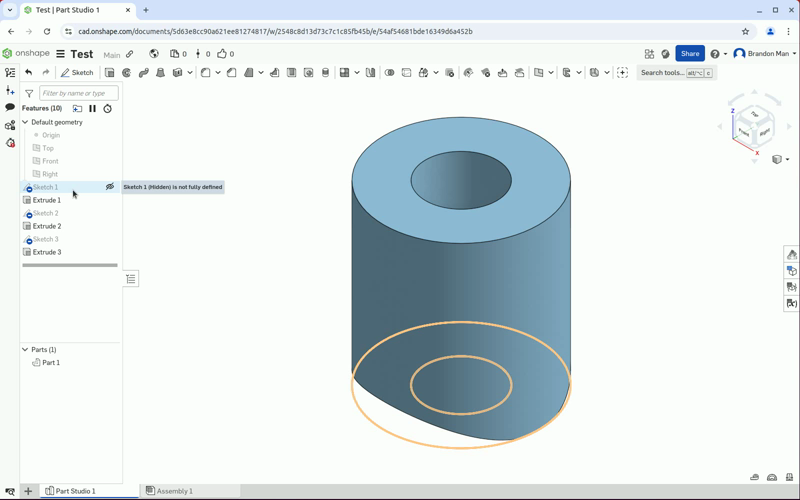
click(73, 189)